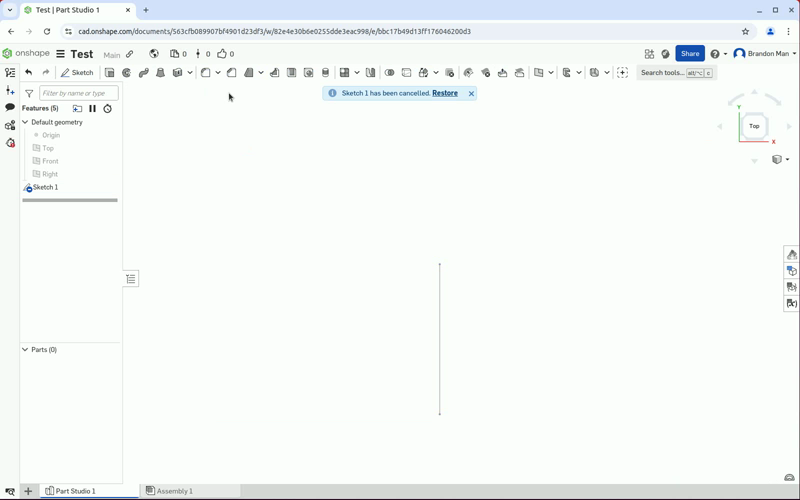
key(shift+h)
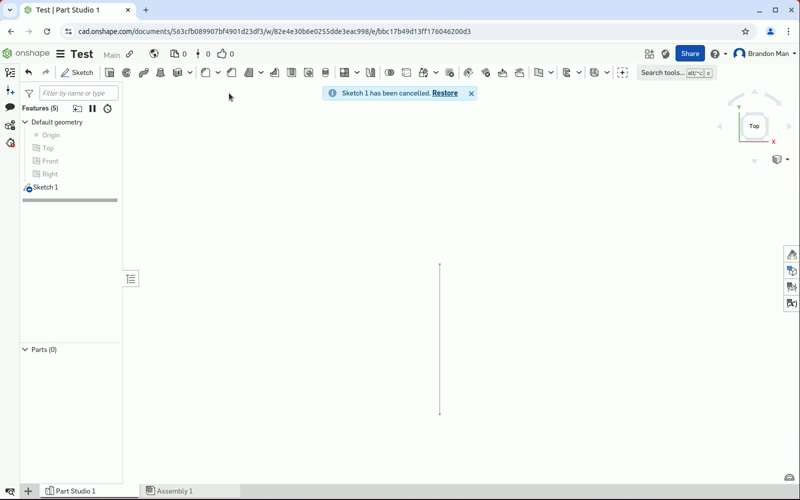
key(shift+s)
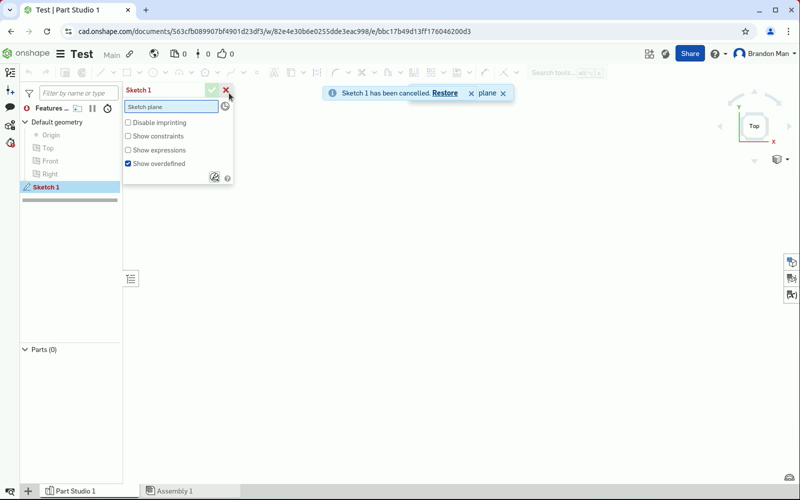
mouse_move(73, 150)
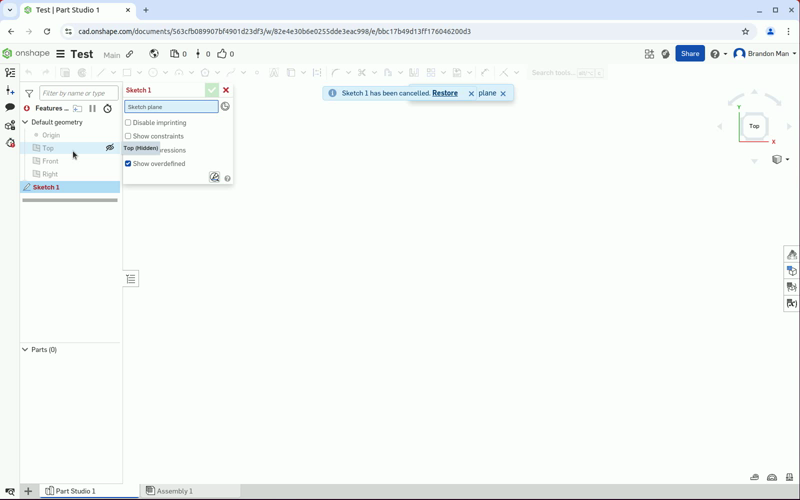
click(73, 150)
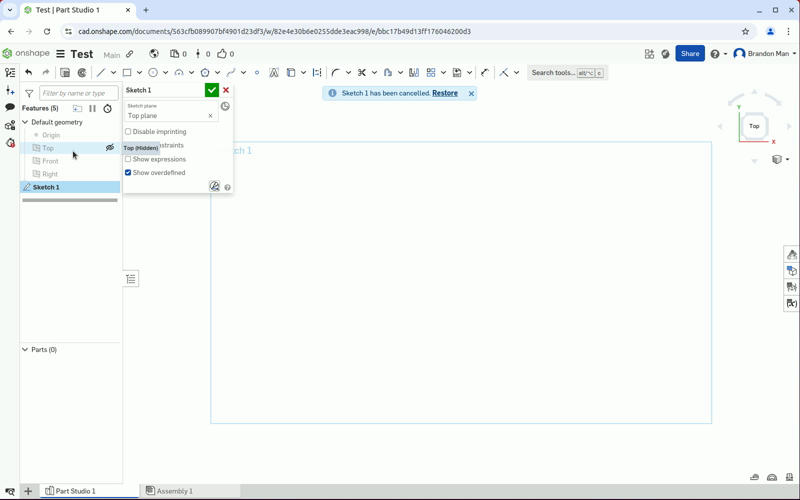
mouse_move(73, 352)
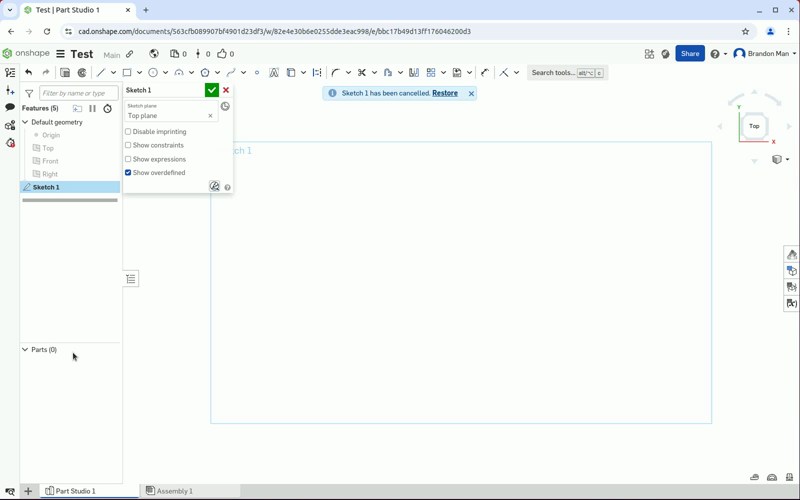
key(y)
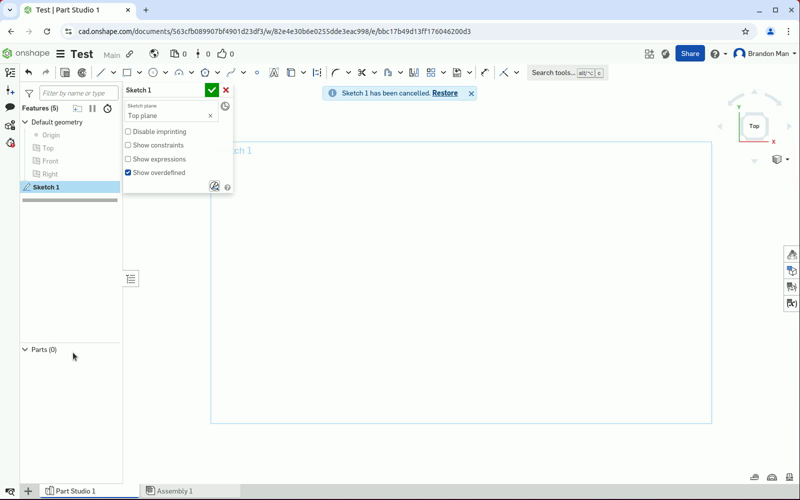
key(l)
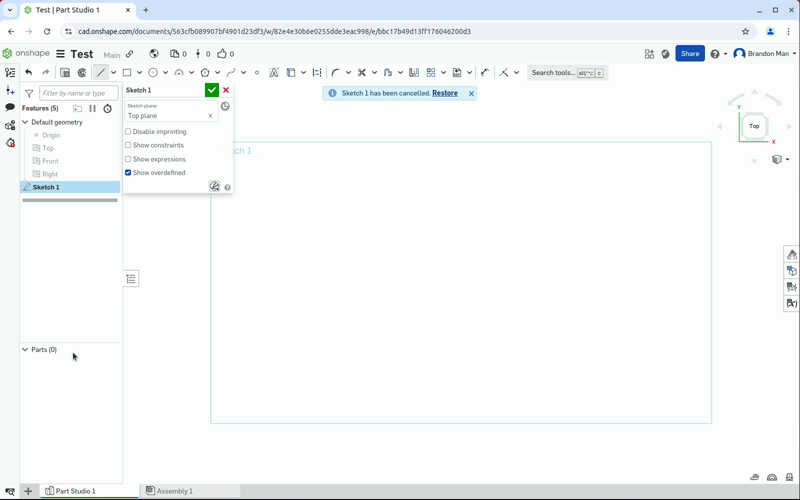
key_down(shift)
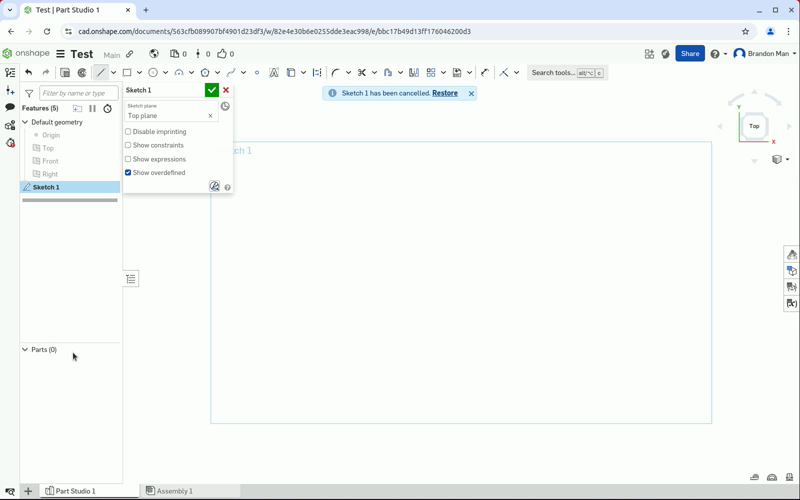
mouse_move(460, 313)
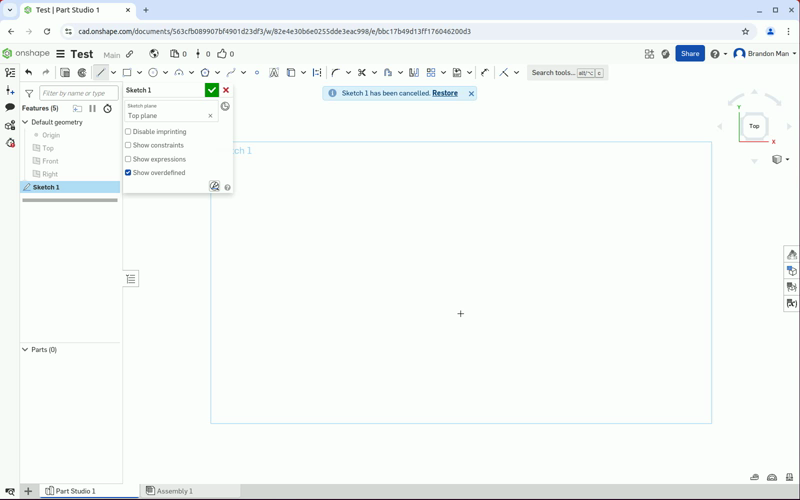
click(460, 313)
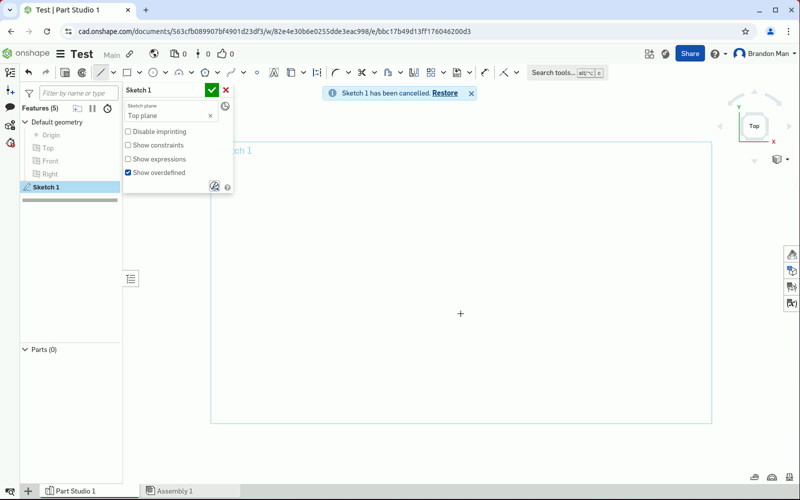
key_up(shift)
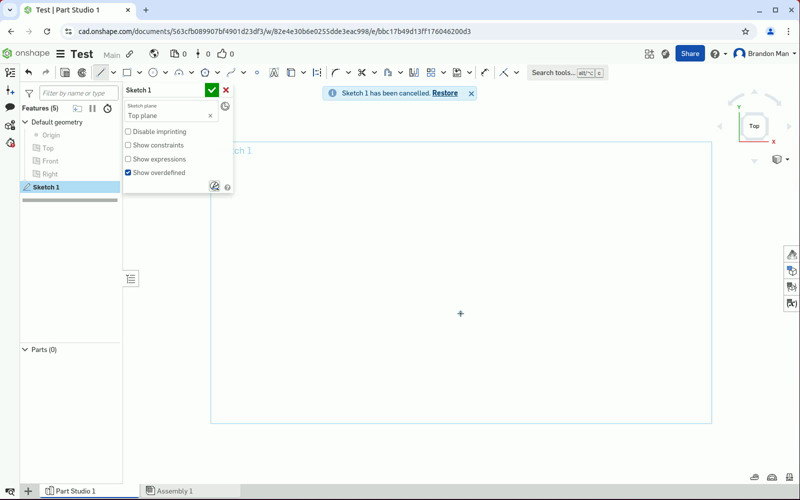
key_down(shift)
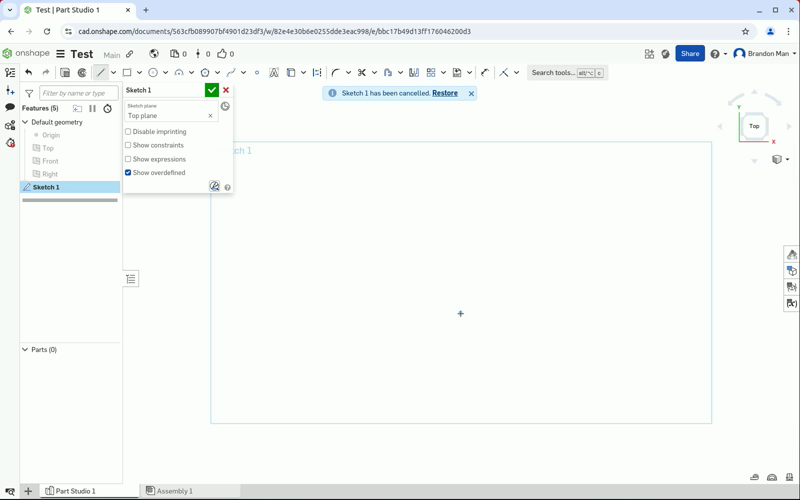
mouse_move(562, 313)
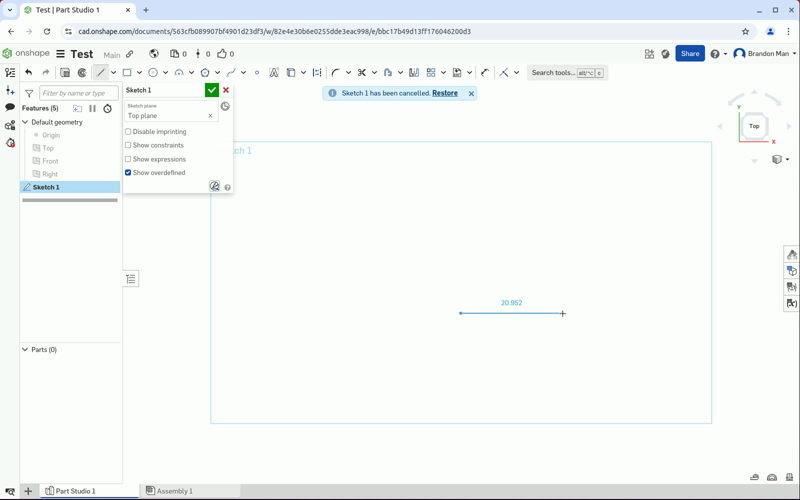
click(562, 313)
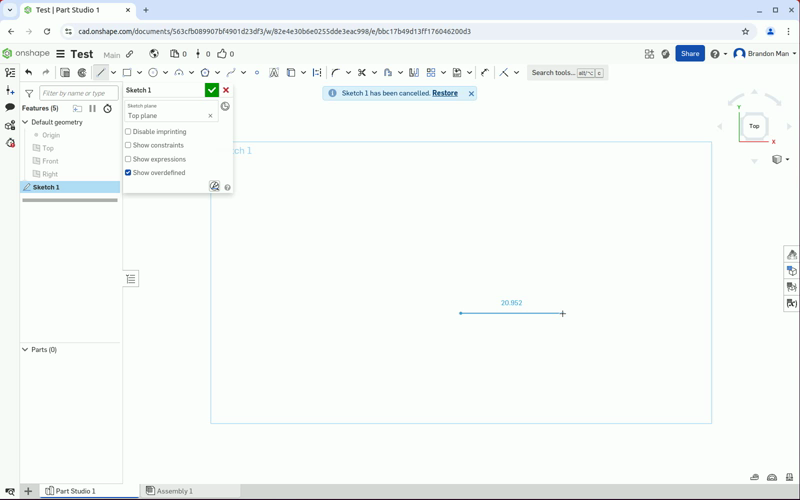
key_up(shift)
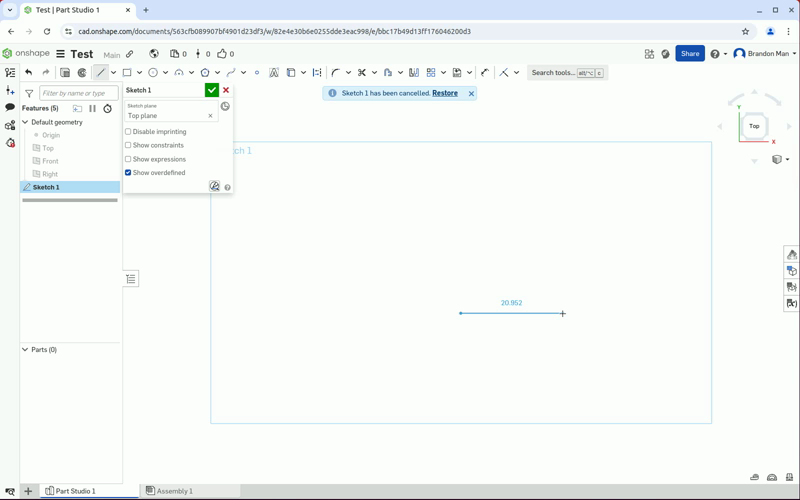
key_down(shift)
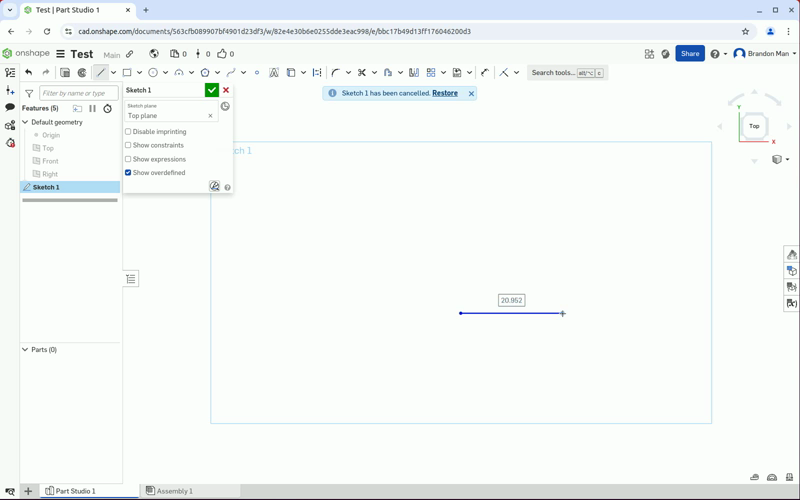
mouse_move(589, 313)
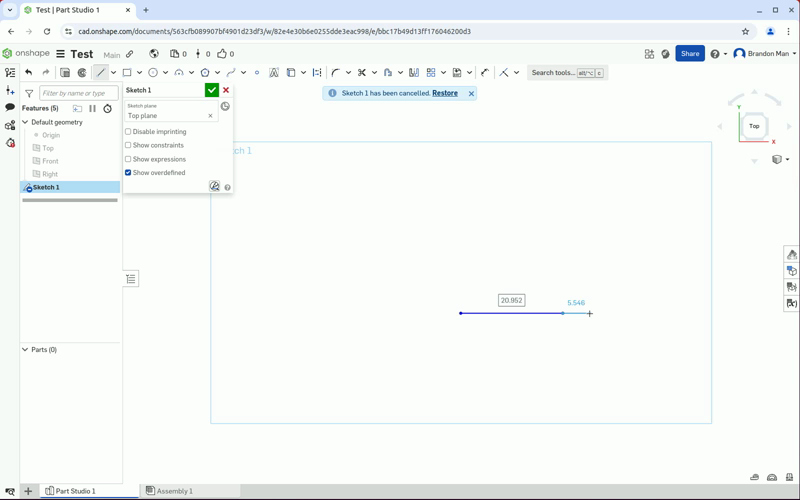
mouse_move(562, 283)
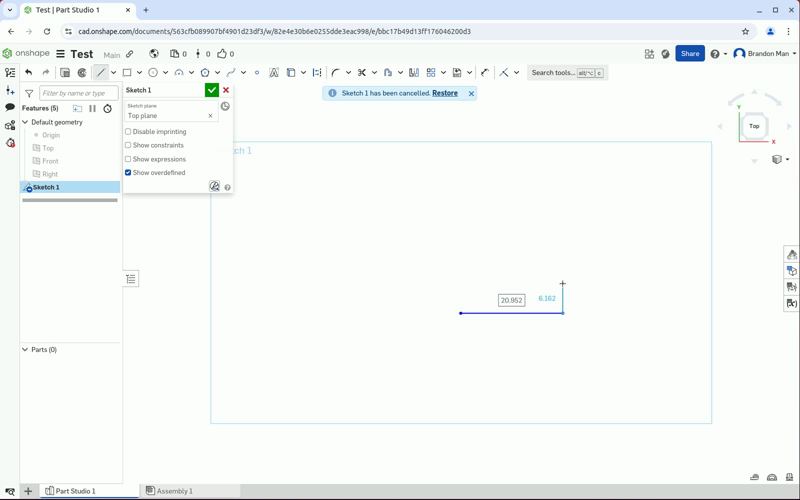
click(562, 283)
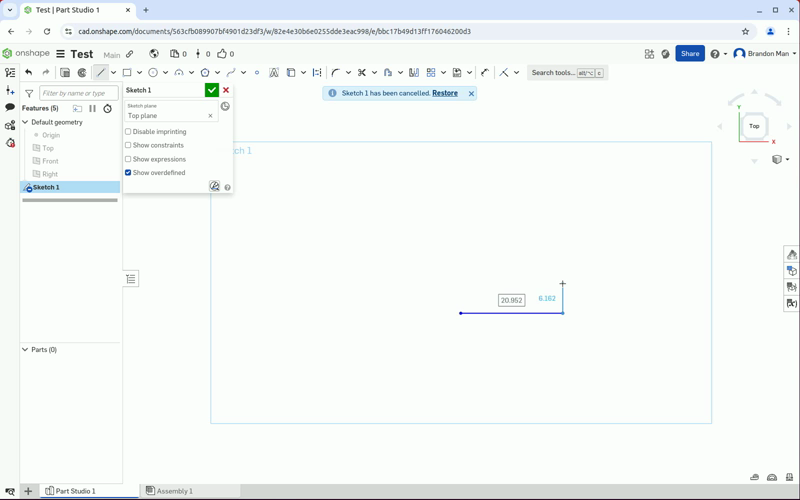
key_up(shift)
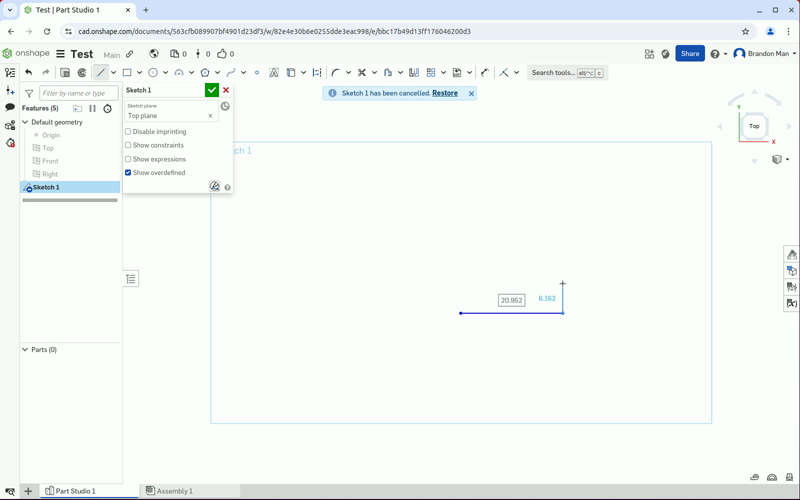
key_down(shift)
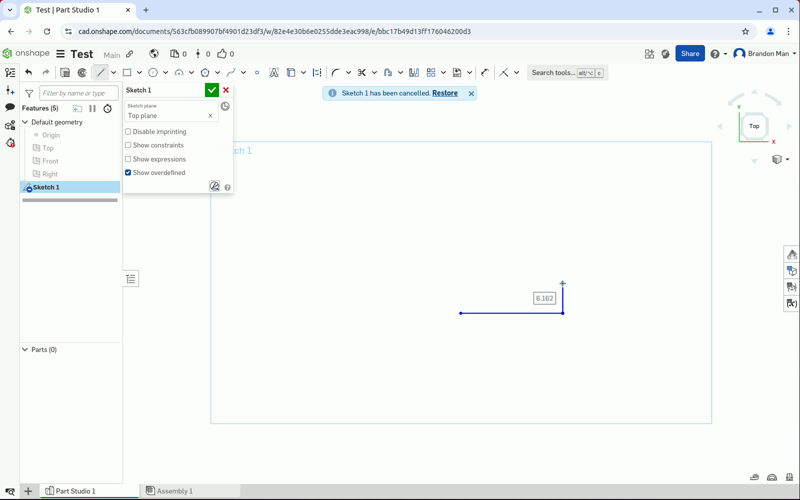
mouse_move(460, 283)
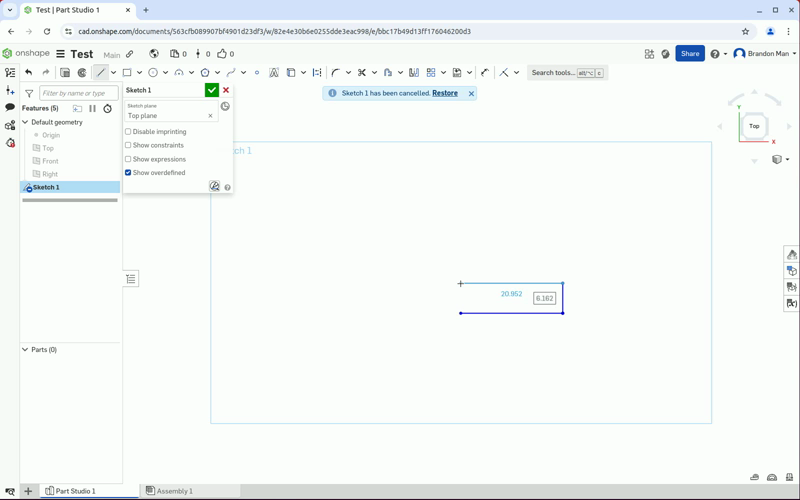
click(460, 283)
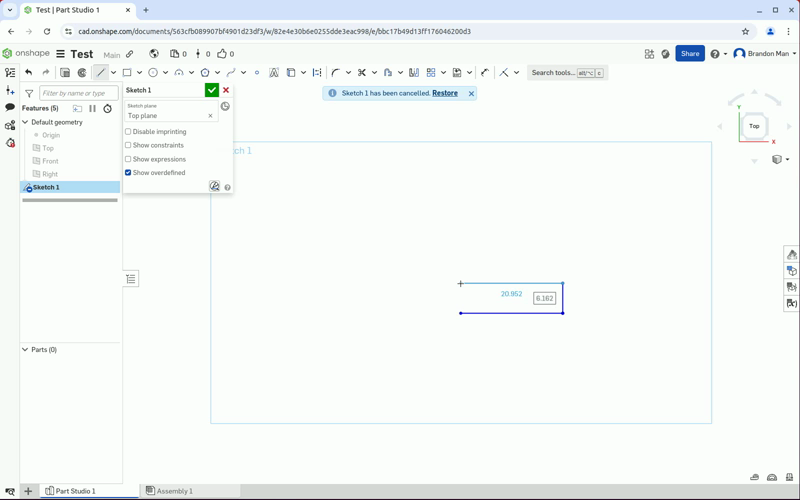
key_up(shift)
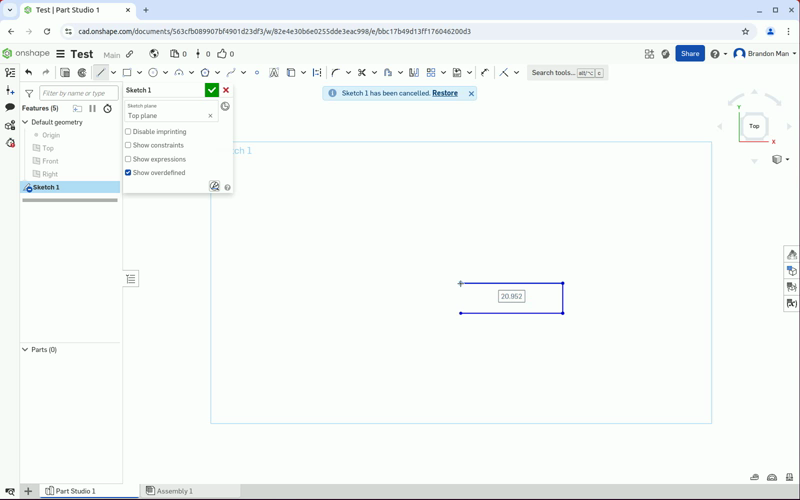
mouse_move(490, 283)
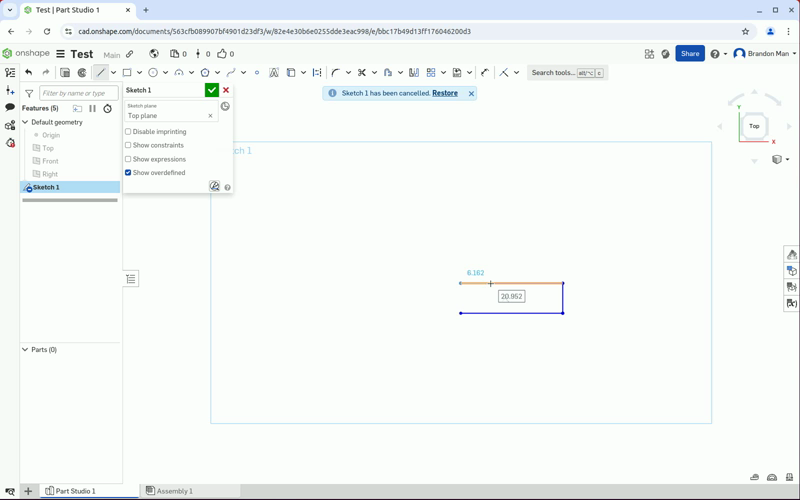
key_down(shift)
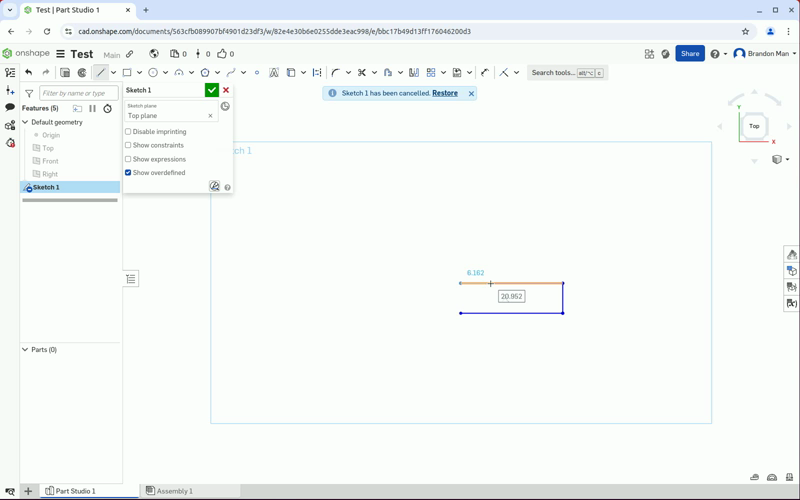
mouse_move(460, 313)
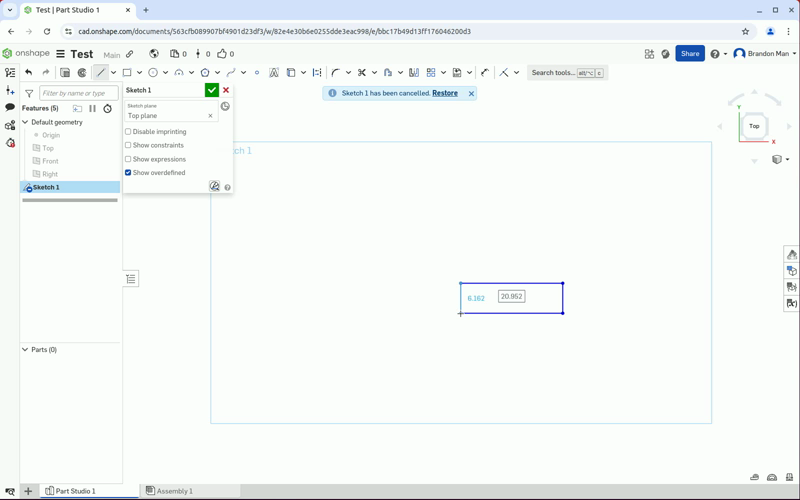
key_up(shift)
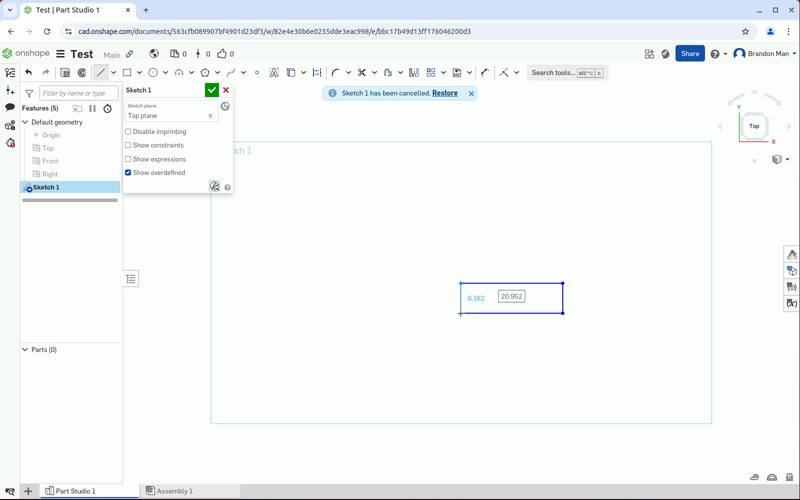
click(460, 313)
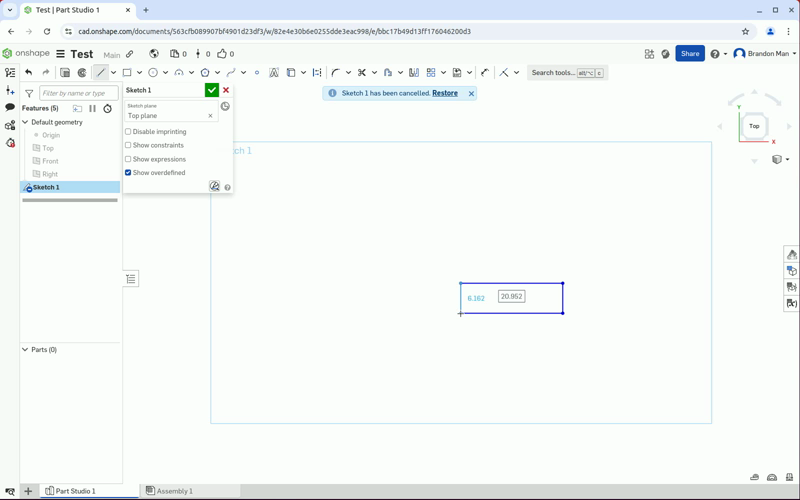
key(esc)
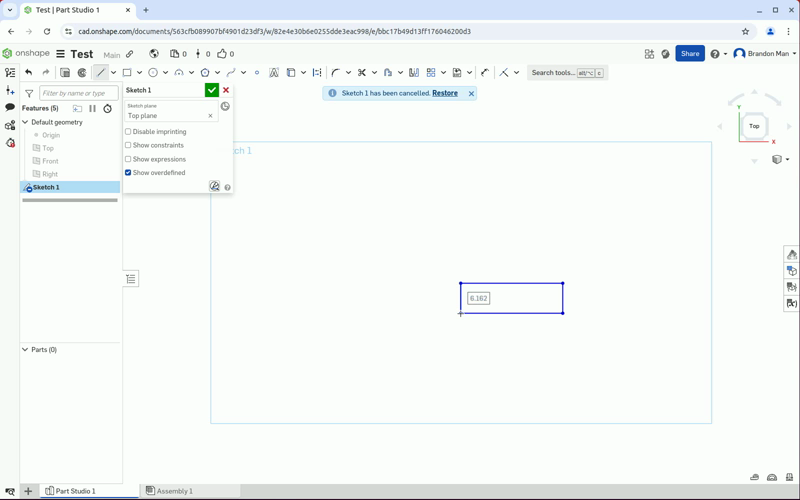
mouse_move(494, 289)
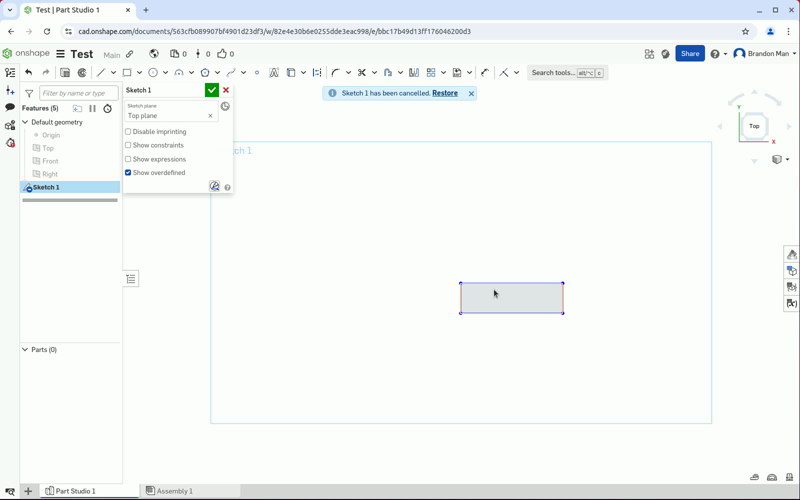
click(494, 289)
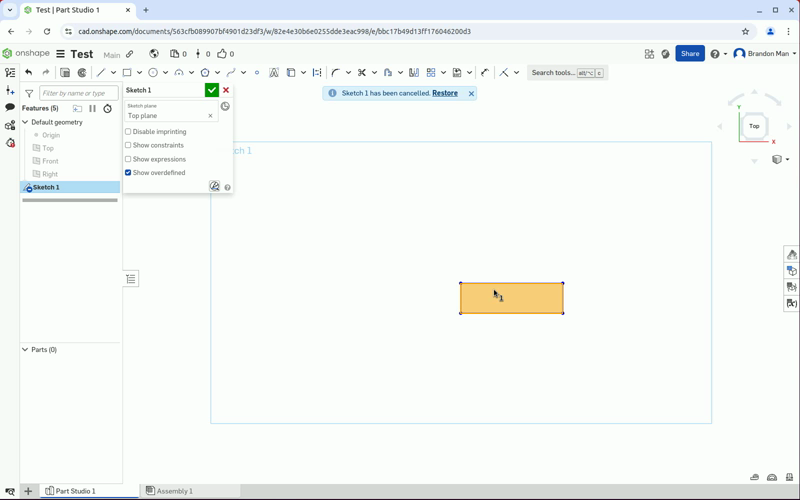
mouse_move(73, 352)
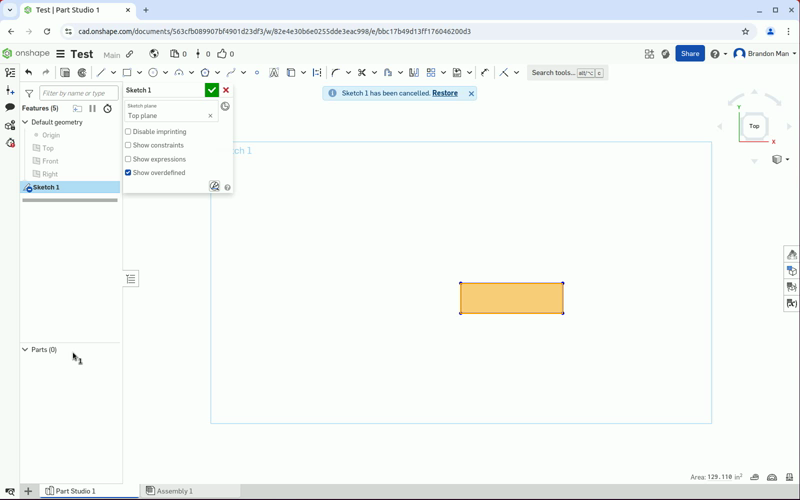
key(shift+y)
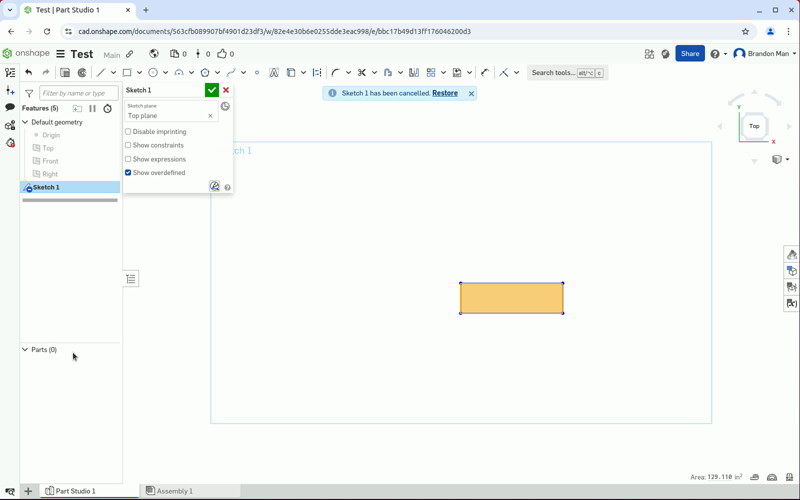
key(shift+e)
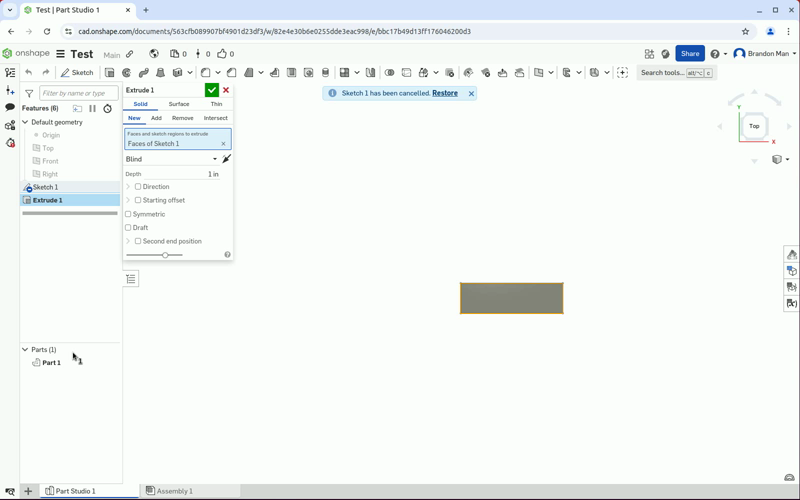
mouse_move(143, 106)
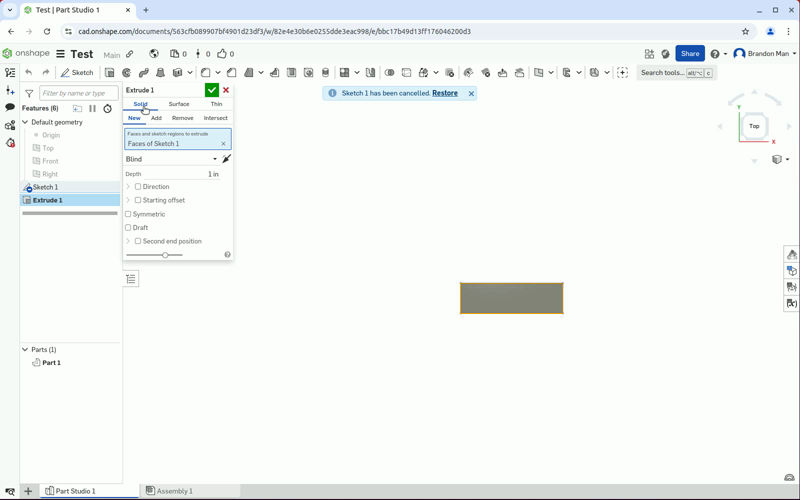
click(143, 106)
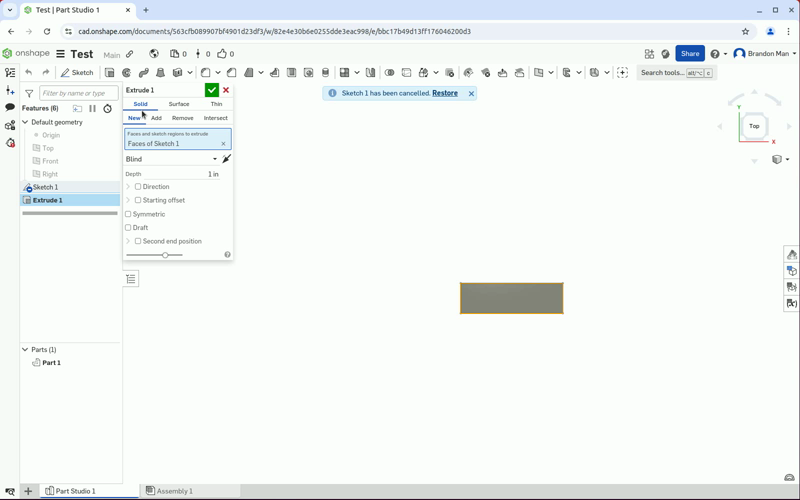
mouse_move(137, 120)
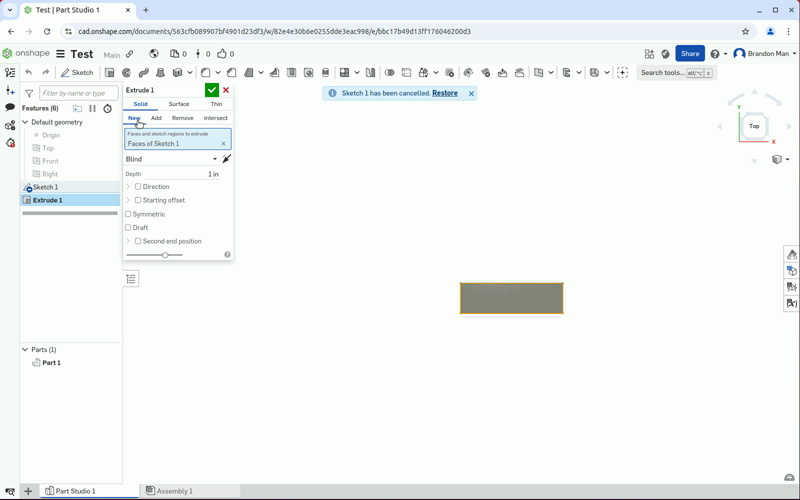
click(137, 120)
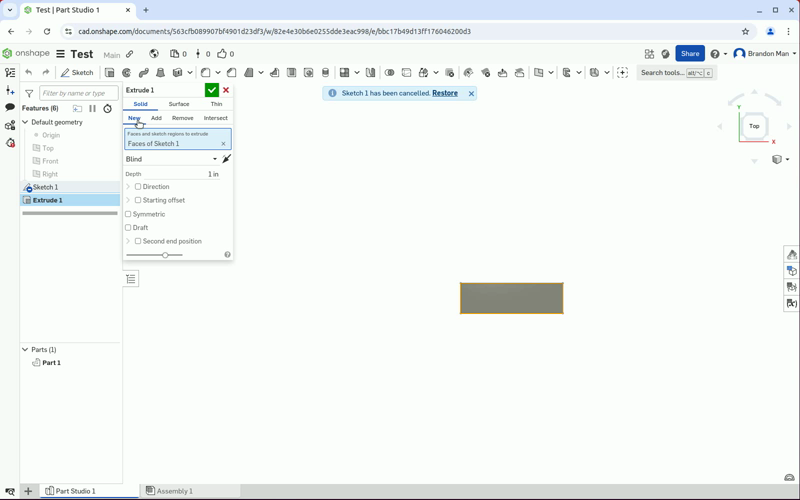
key(tab, 4)
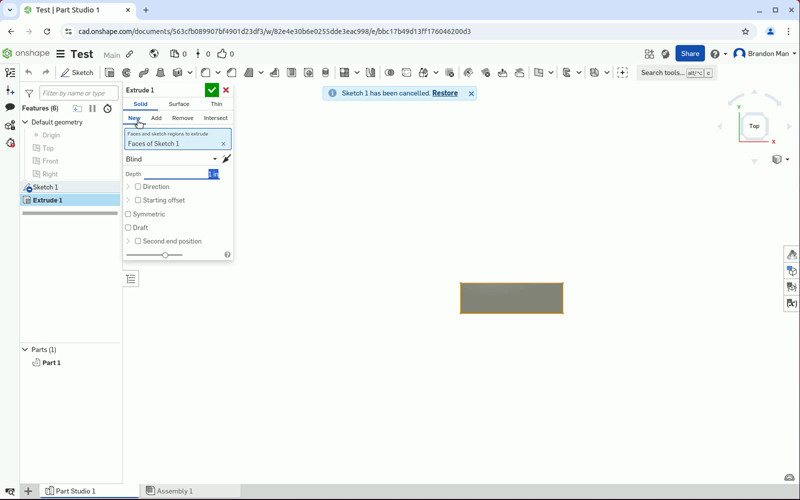
text(10.591)
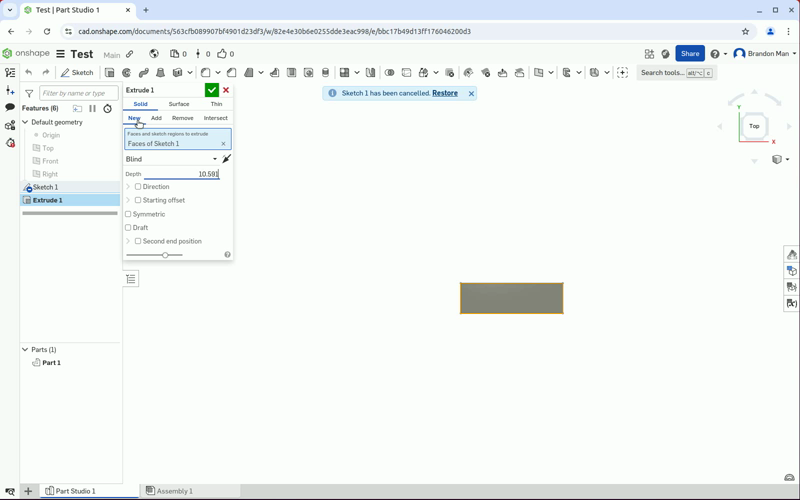
key(enter)
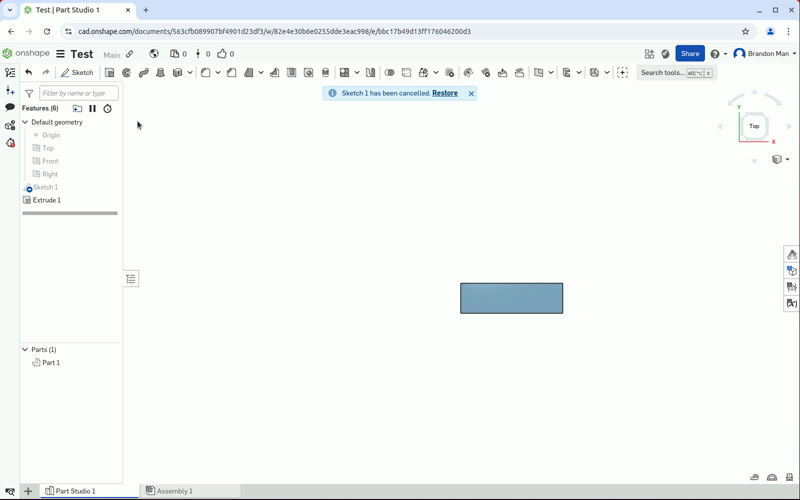
key(shift+h)
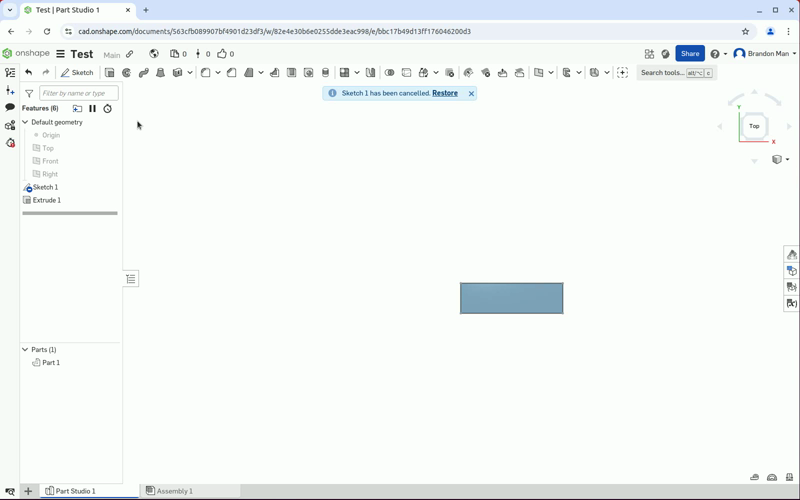
key(shift+h)
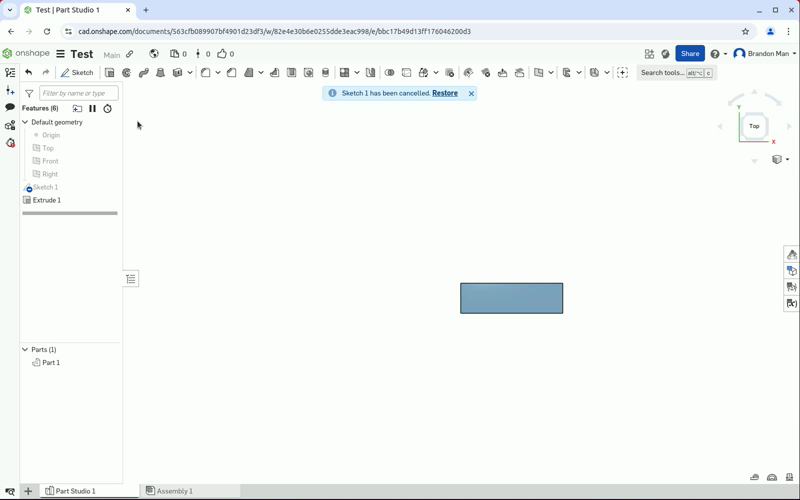
mouse_move(73, 189)
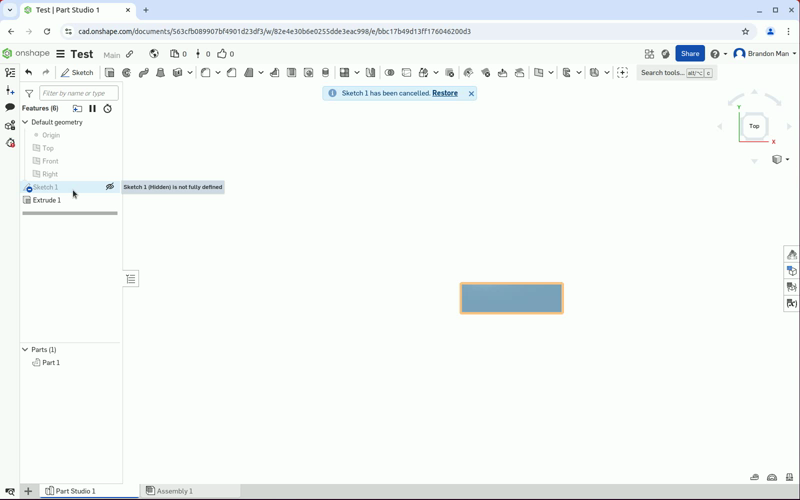
click(73, 189)
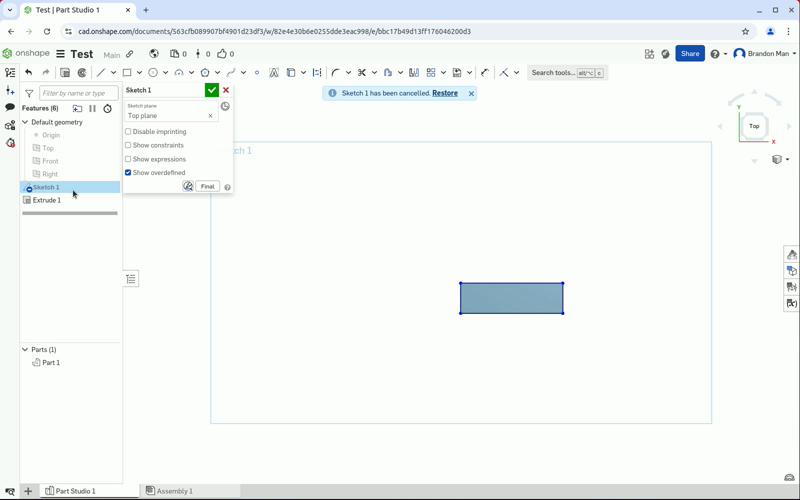
mouse_move(229, 92)
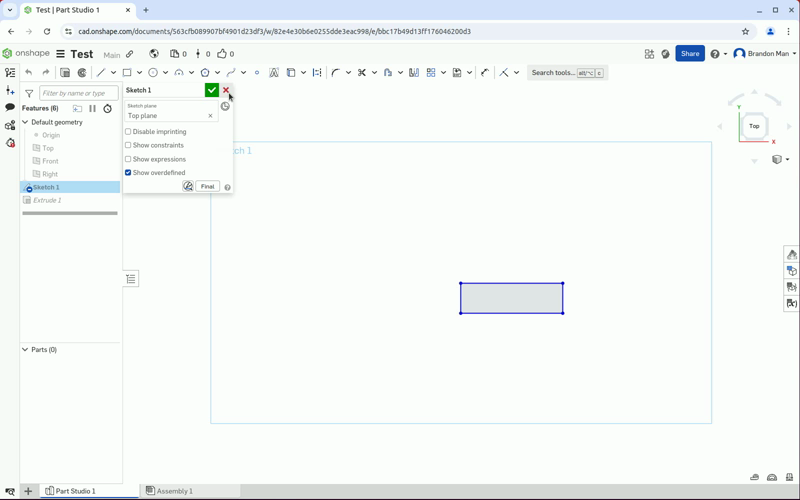
click(229, 92)
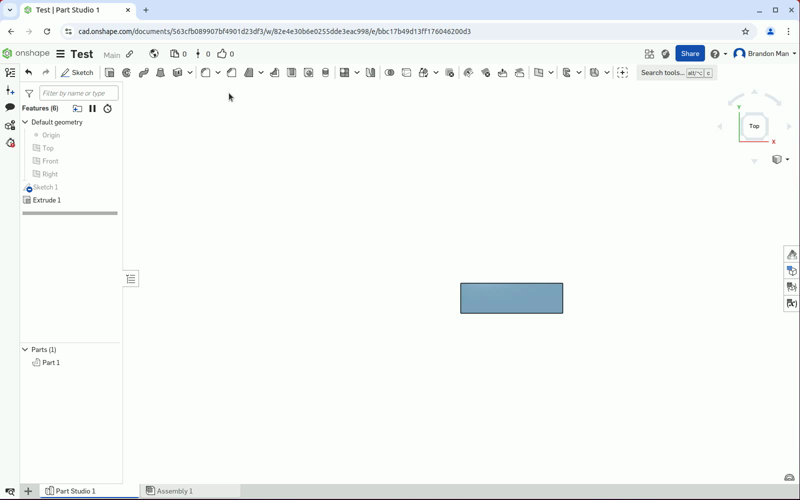
mouse_move(73, 352)
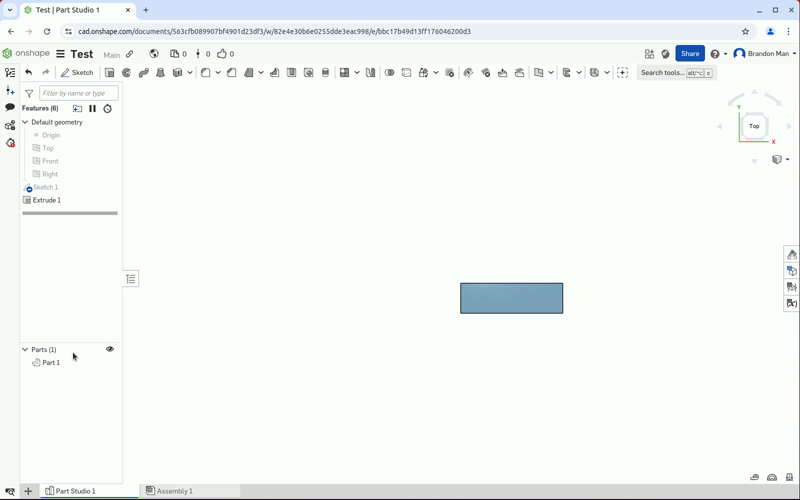
key(y)
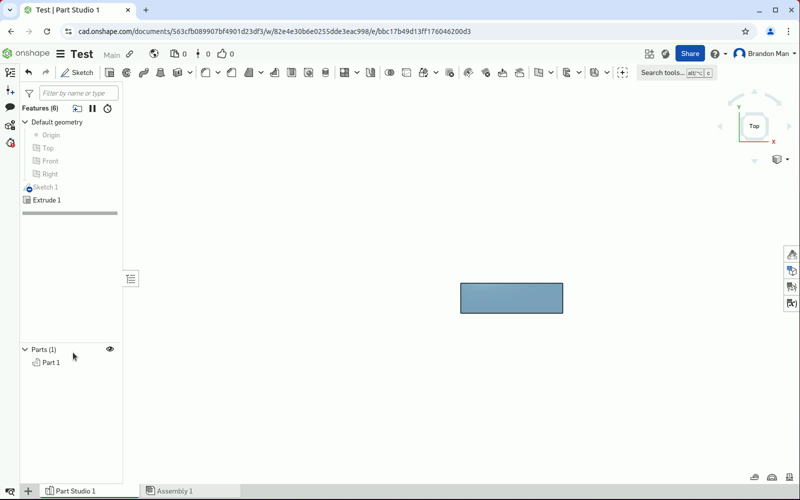
key(shift+p)
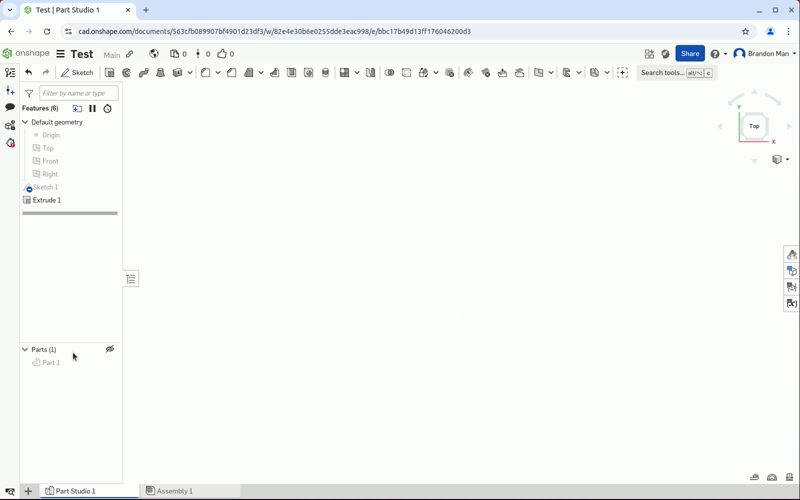
key(space)
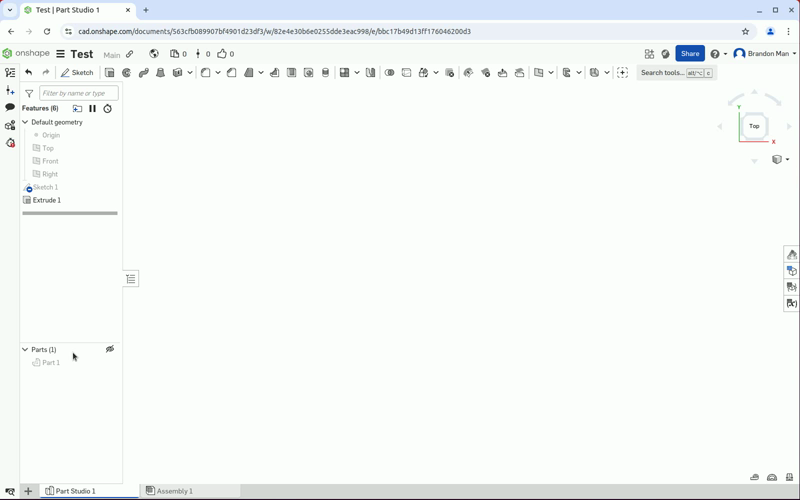
key_down(shift)
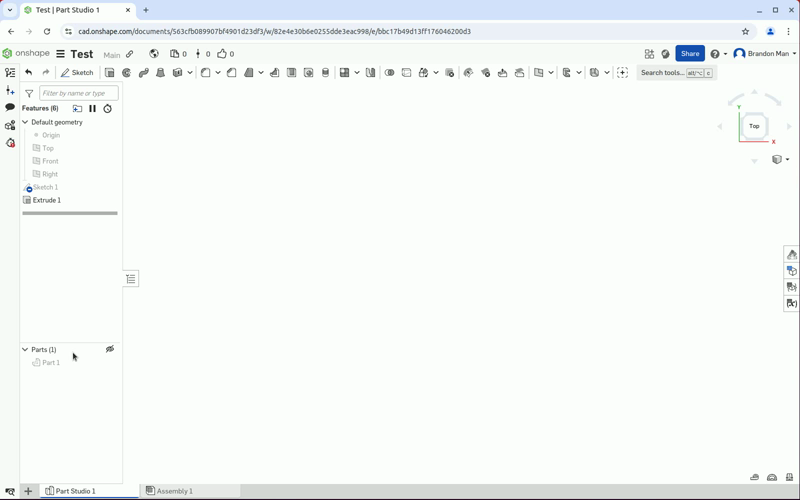
key(up)
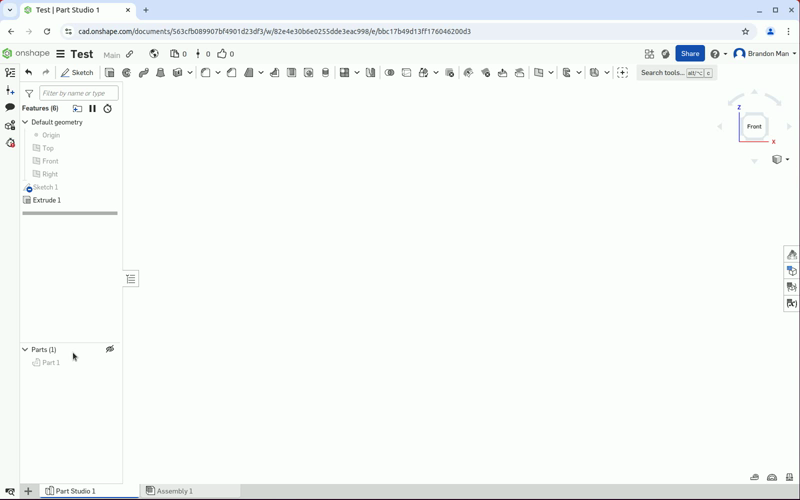
key_up(shift)
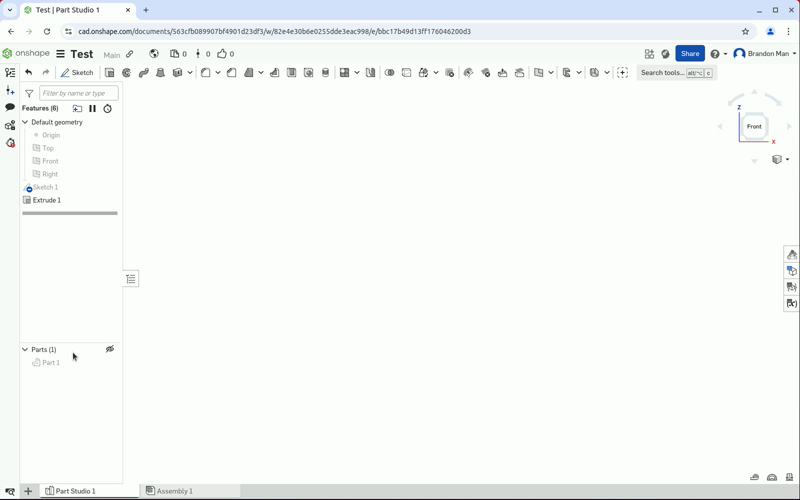
key(space)
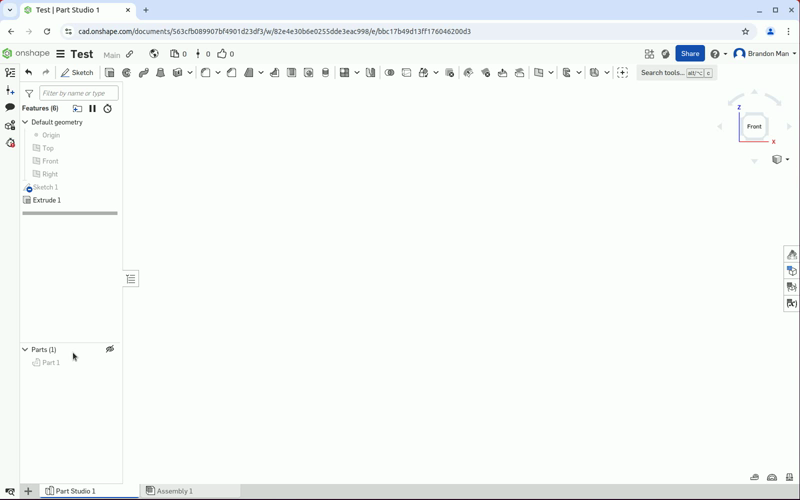
key_down(shift)
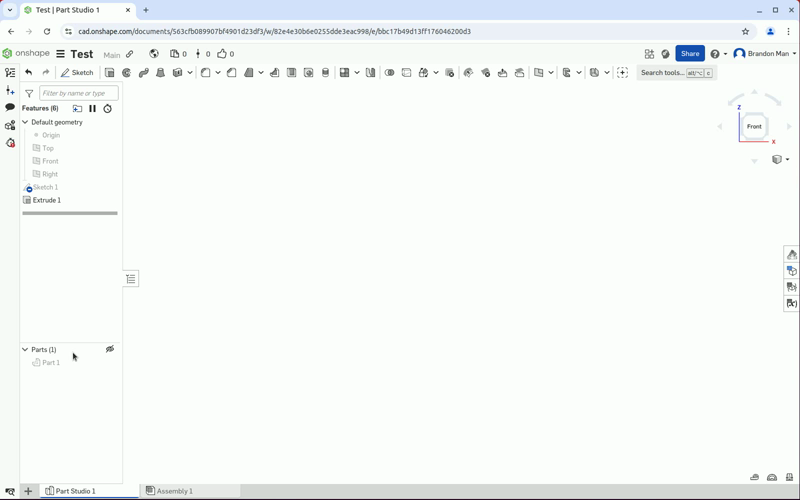
key(left)
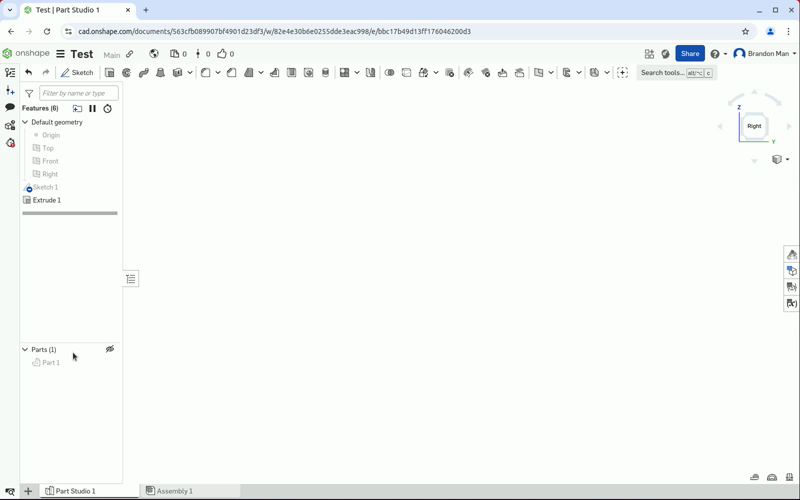
key_up(shift)
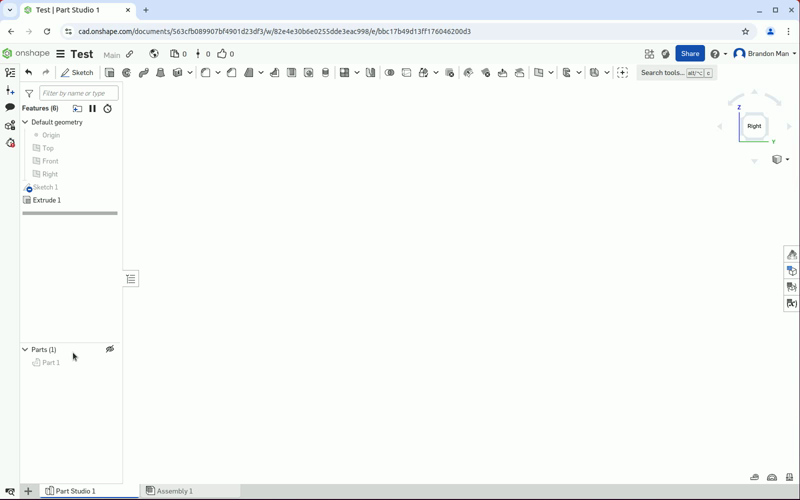
mouse_move(73, 352)
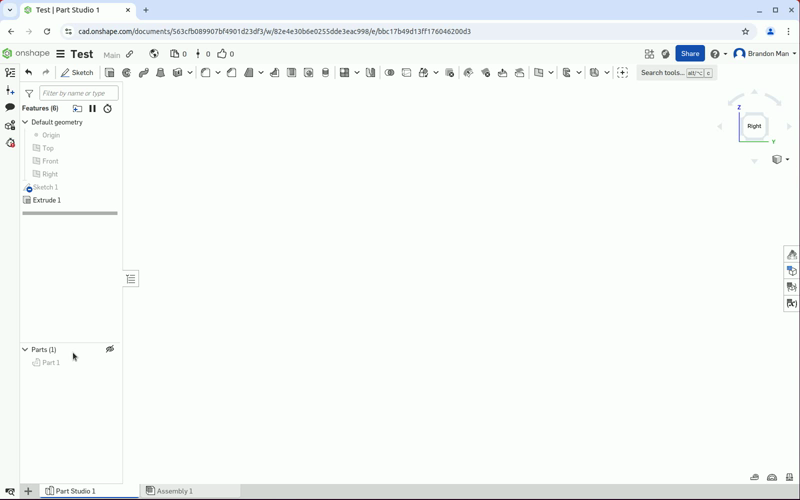
key(shift+y)
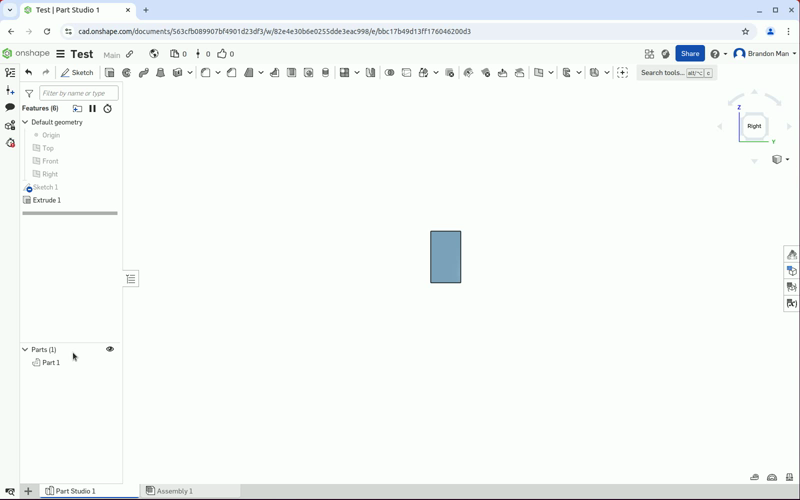
mouse_move(541, 75)
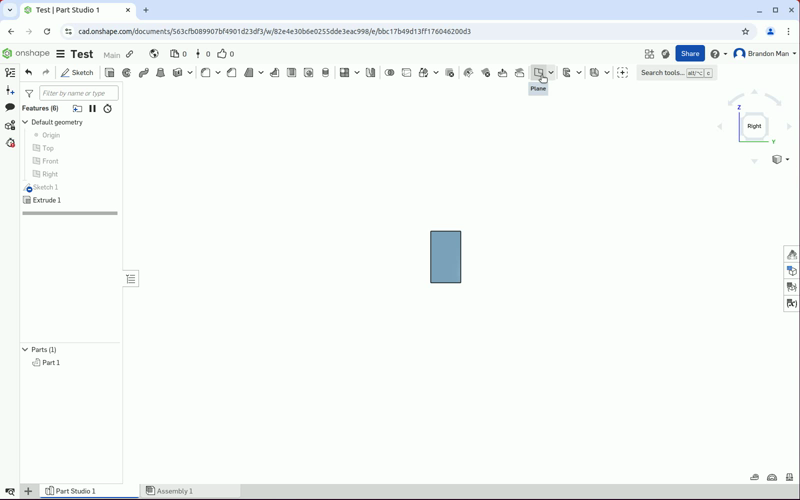
click(541, 75)
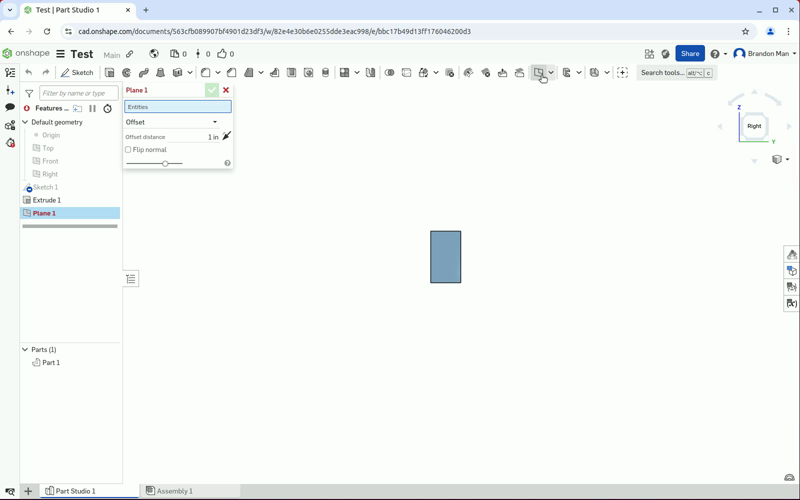
mouse_move(73, 176)
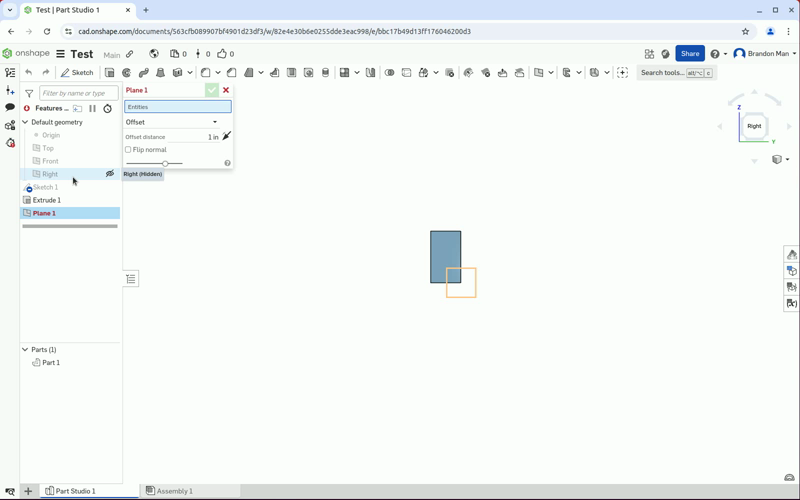
click(73, 176)
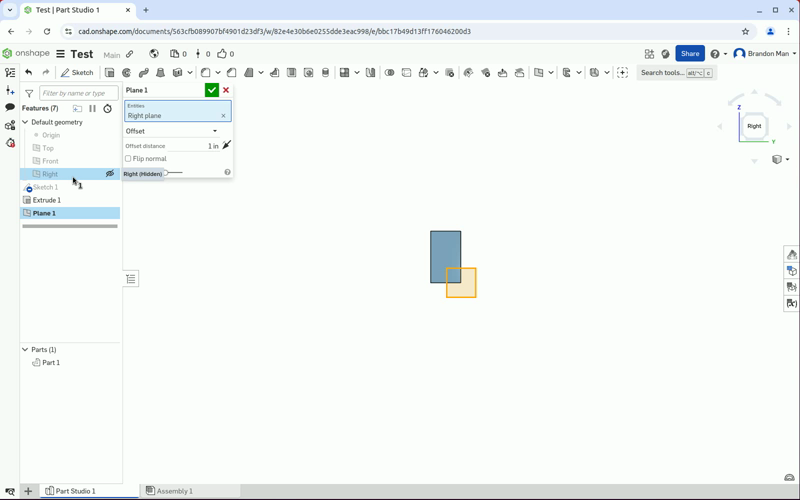
key(tab, 2)
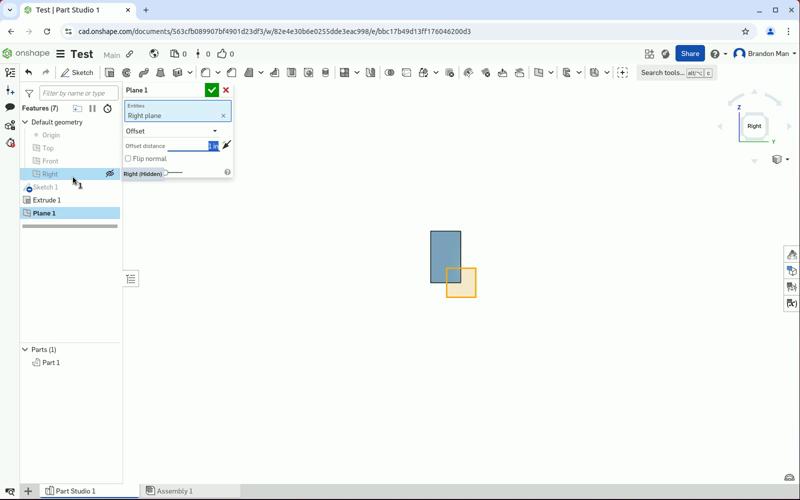
text(20.951)
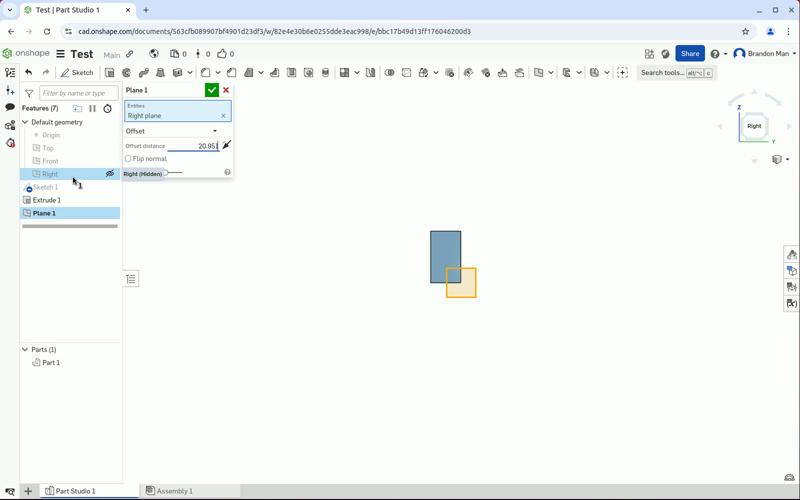
key(enter, 2)
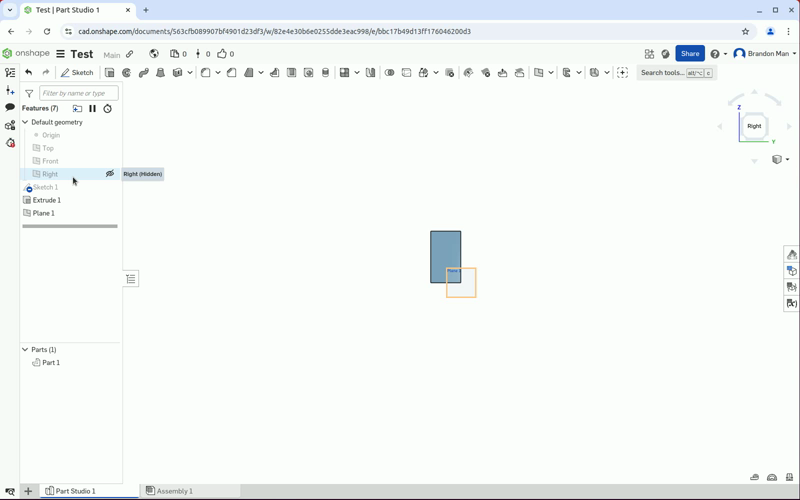
key(shift+s)
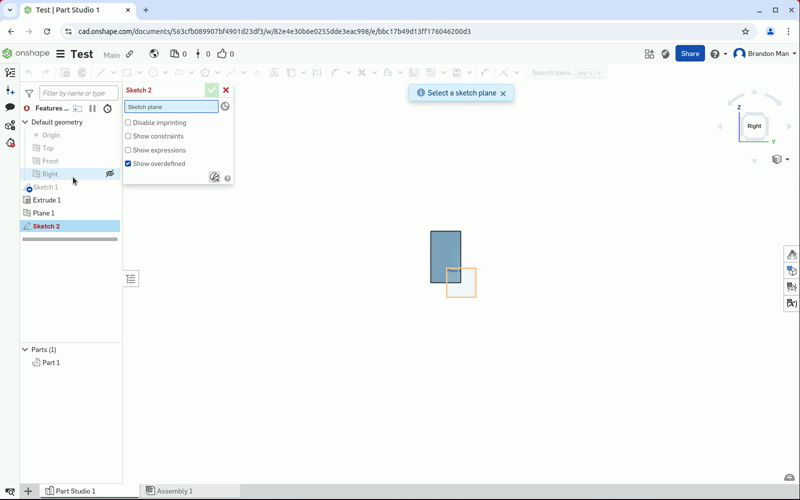
mouse_move(73, 215)
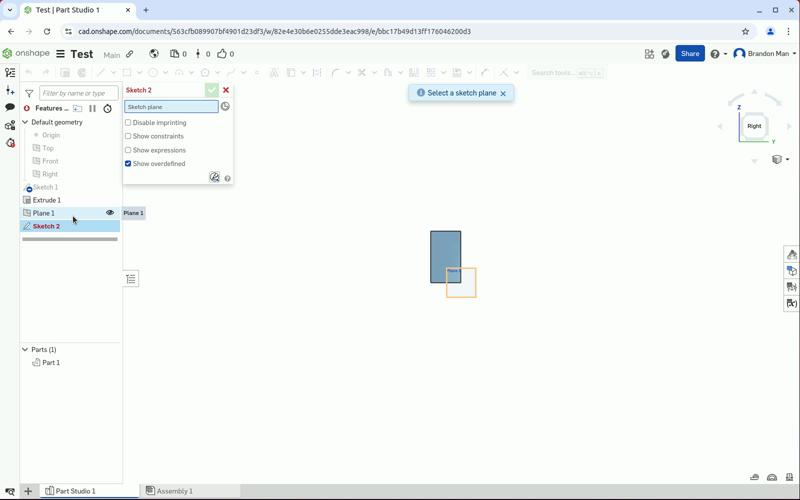
click(73, 215)
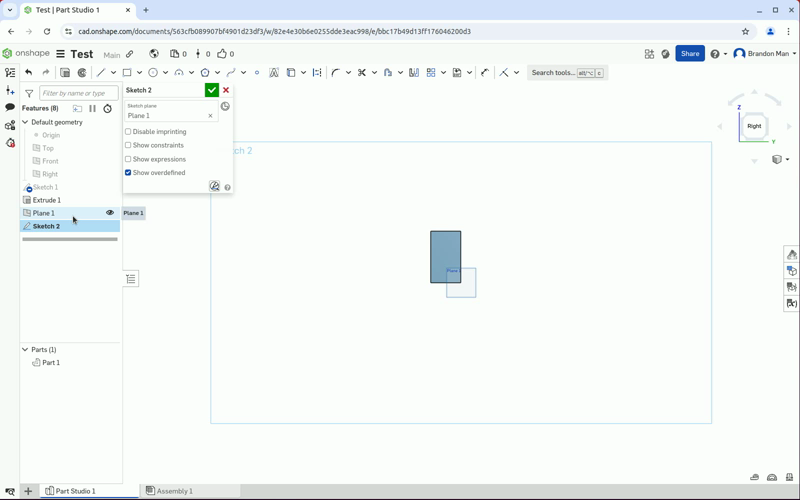
mouse_move(73, 352)
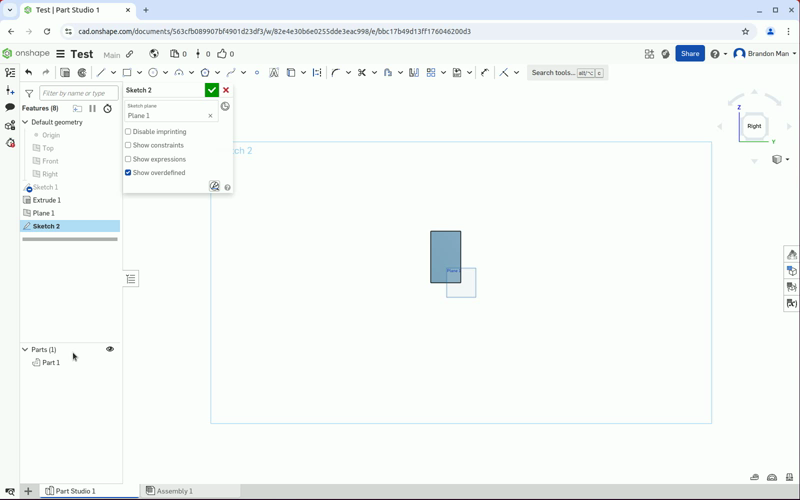
key(y)
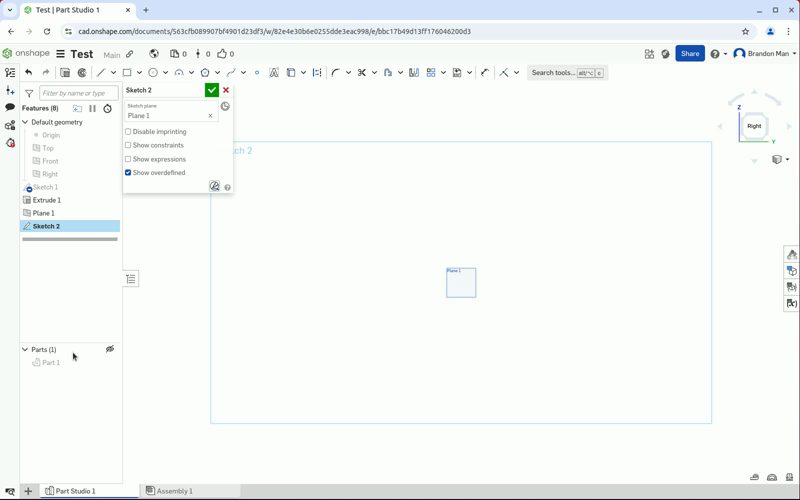
key(l)
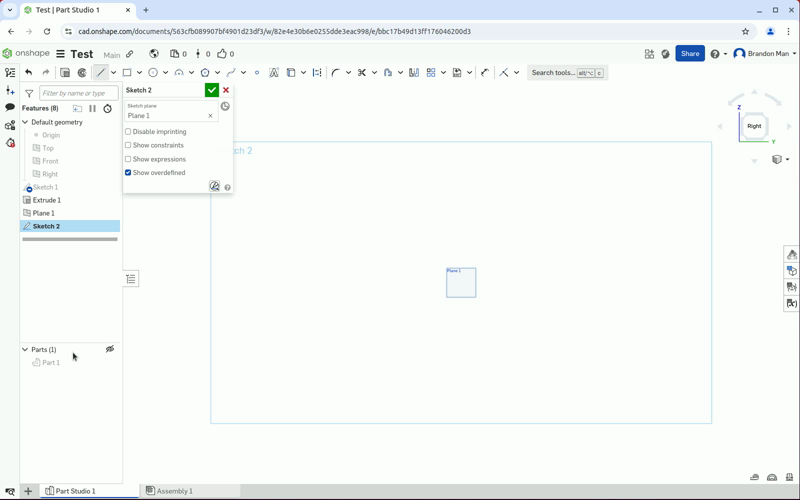
key_down(shift)
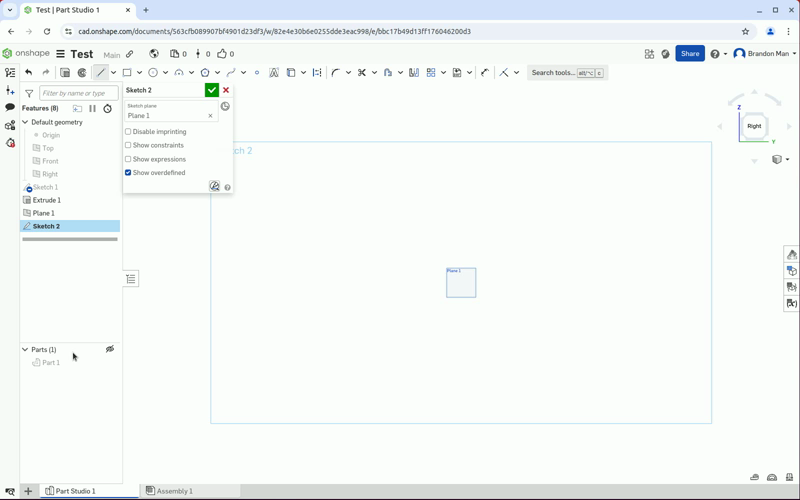
mouse_move(437, 257)
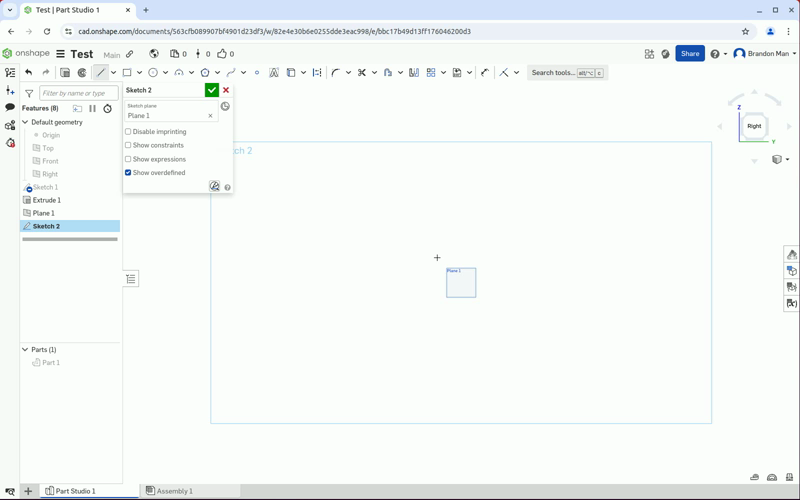
click(437, 257)
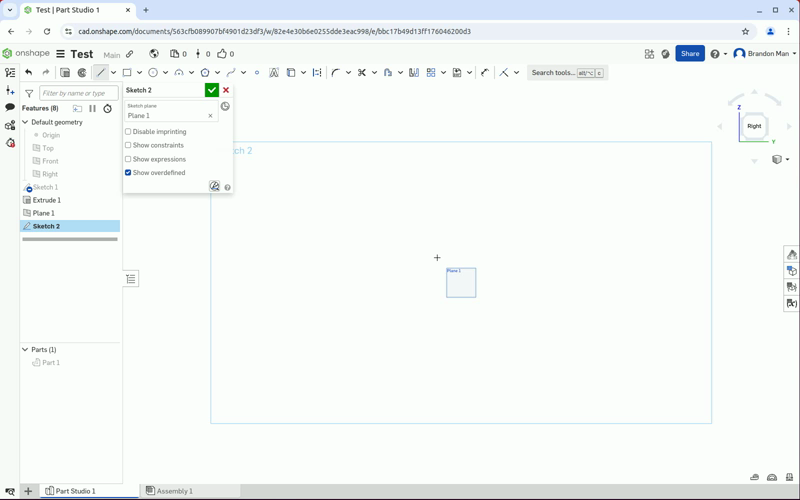
key_up(shift)
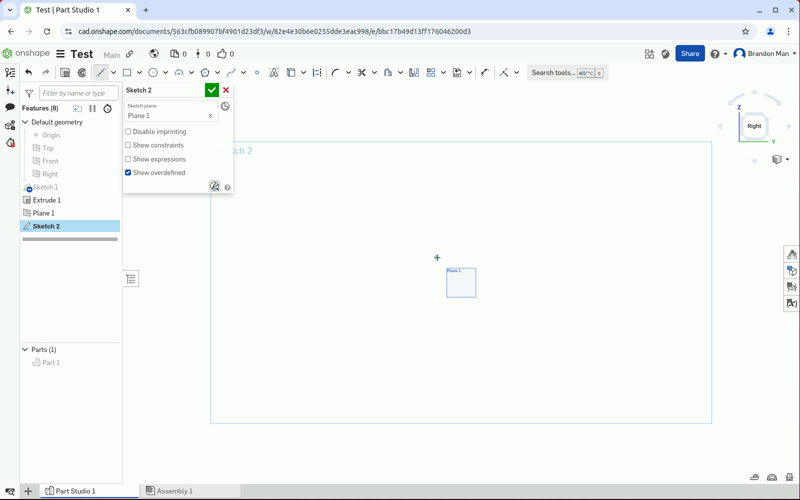
key_down(shift)
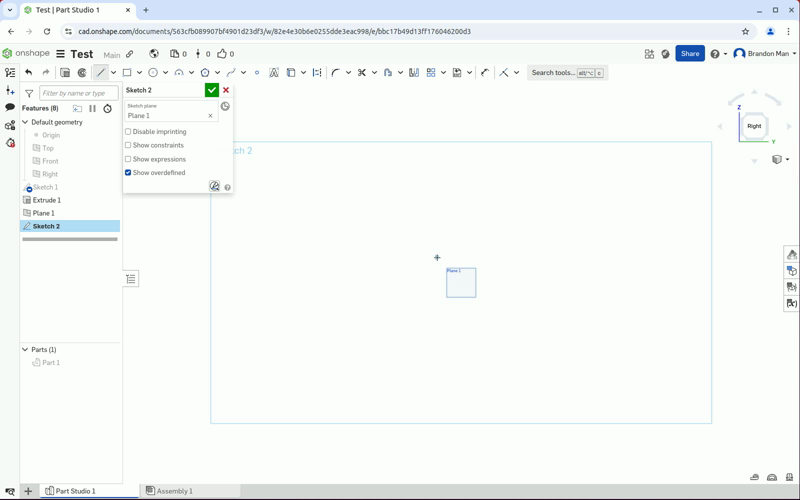
mouse_move(467, 257)
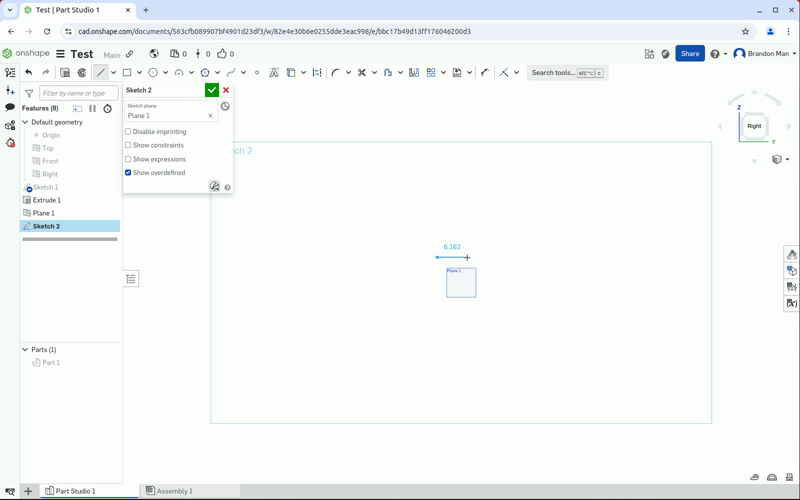
mouse_move(445, 257)
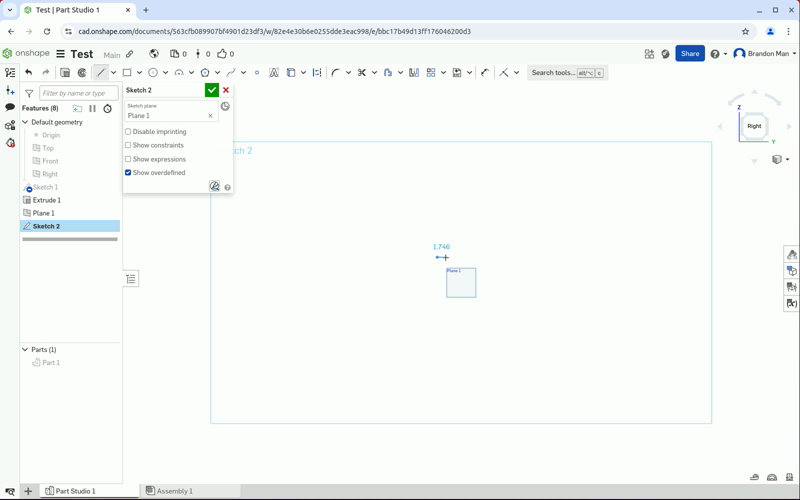
click(445, 257)
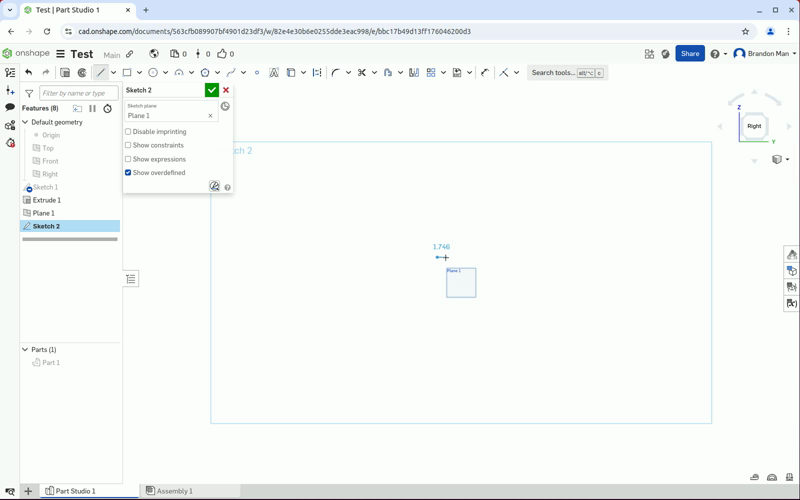
key_up(shift)
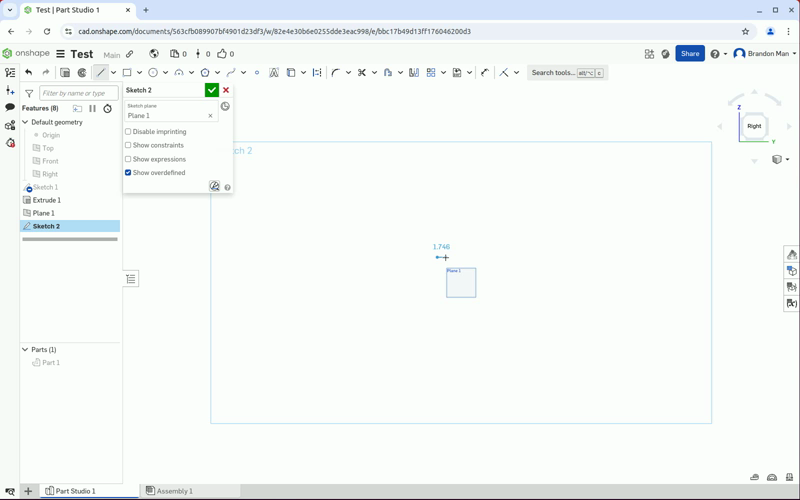
key_down(shift)
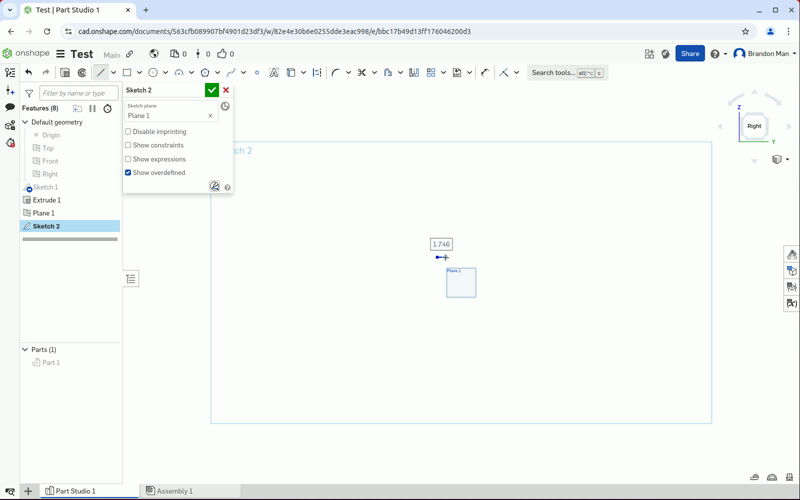
mouse_move(475, 257)
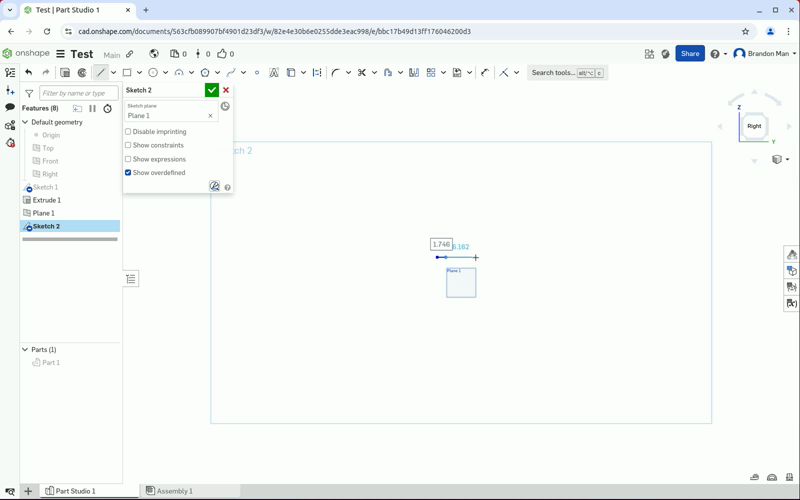
mouse_move(453, 257)
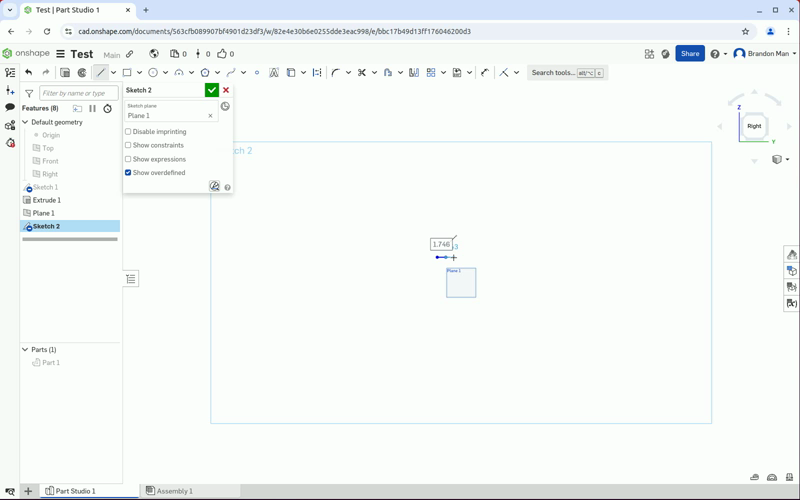
click(453, 257)
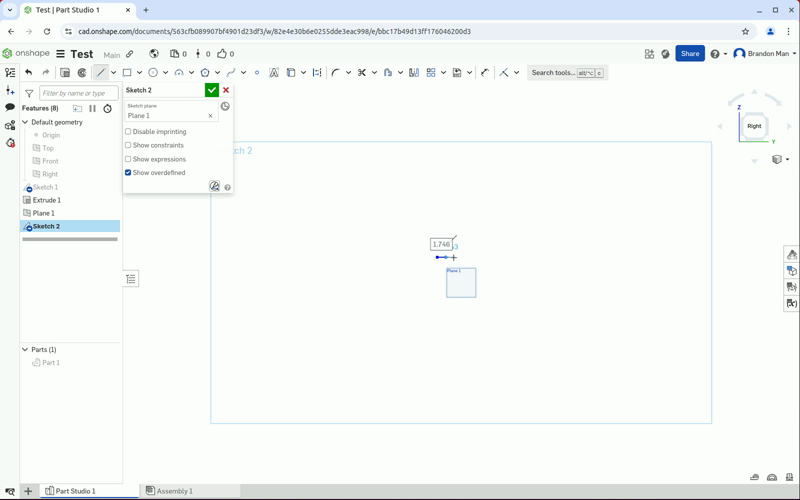
key_up(shift)
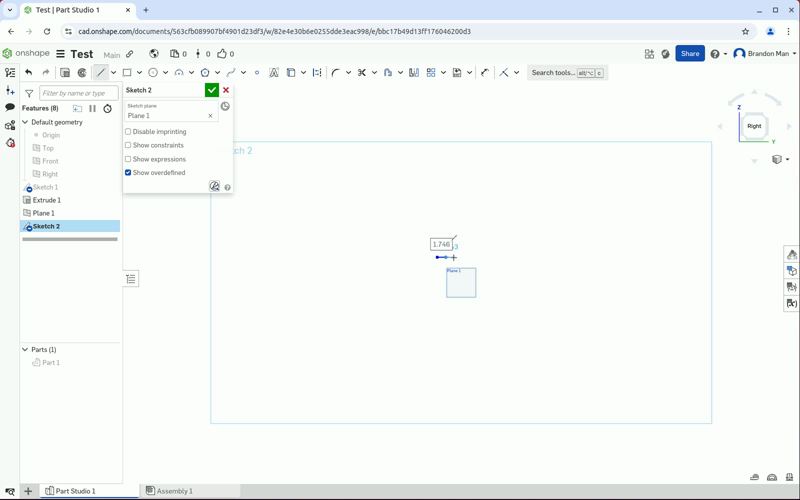
key(esc)
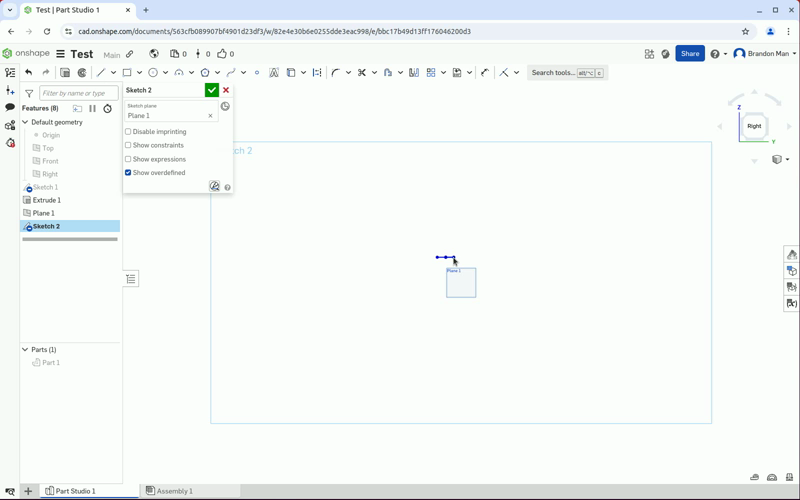
key(a)
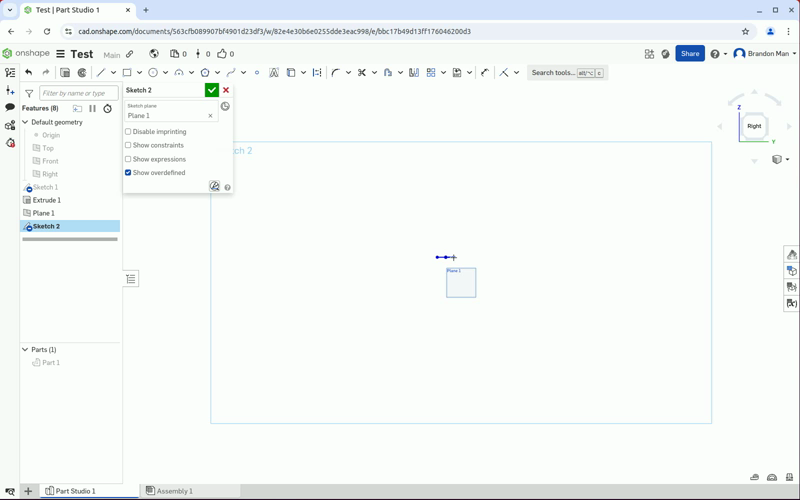
mouse_move(453, 257)
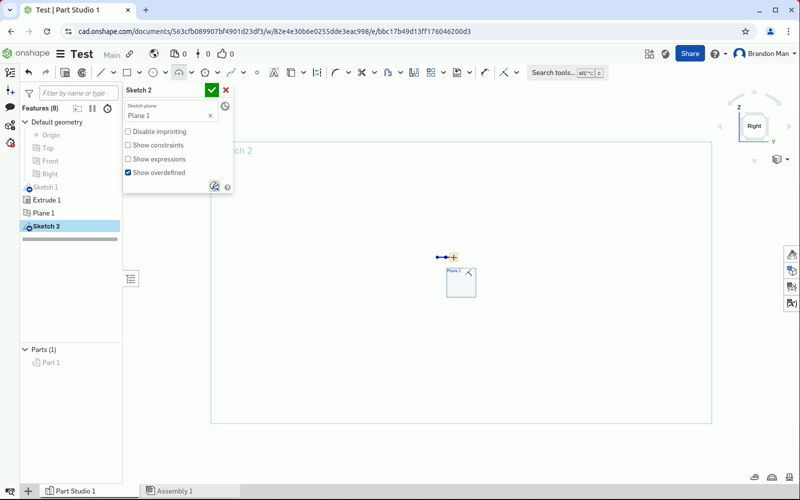
click(453, 257)
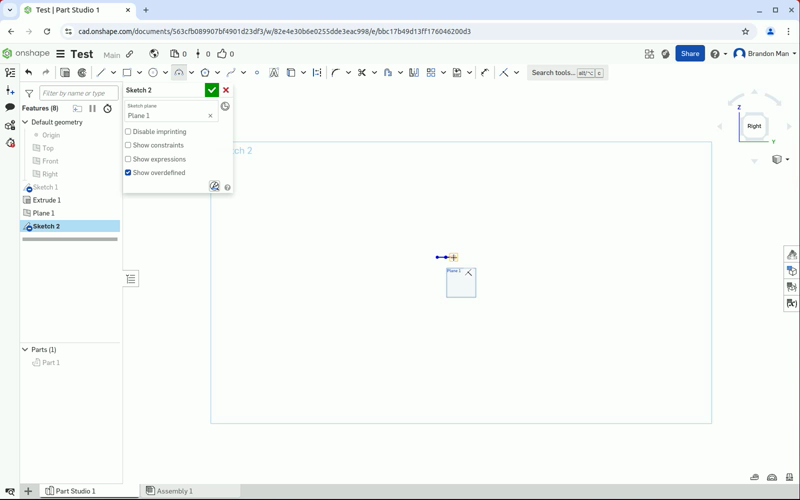
mouse_move(437, 257)
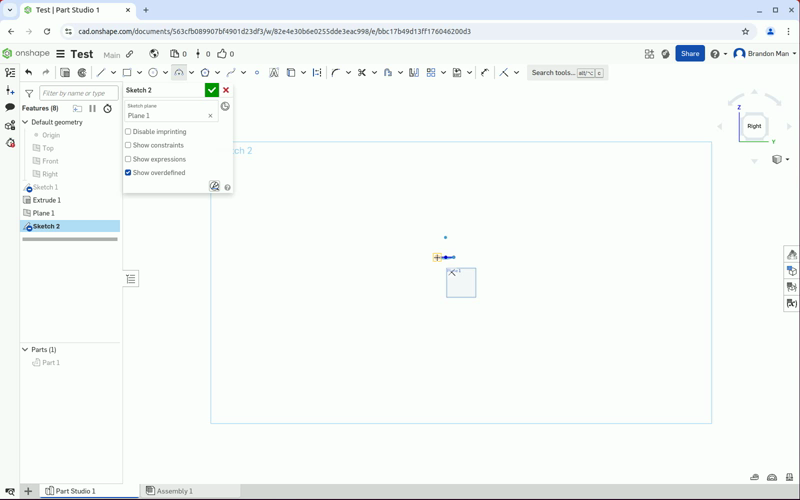
click(437, 257)
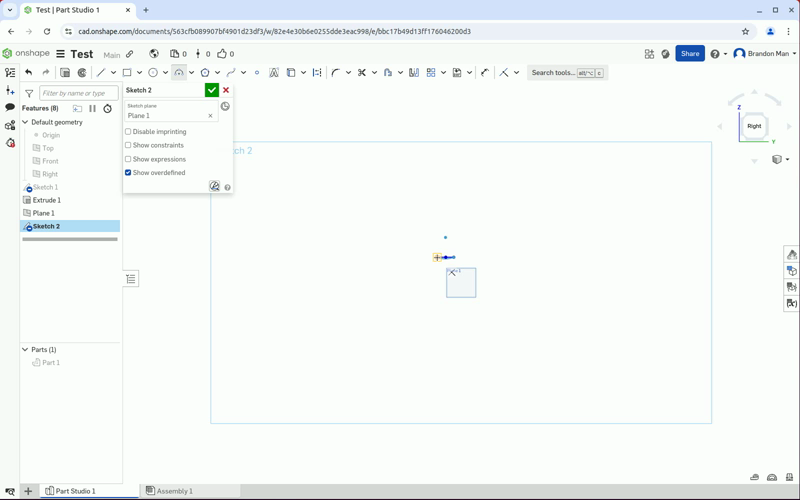
key_down(shift)
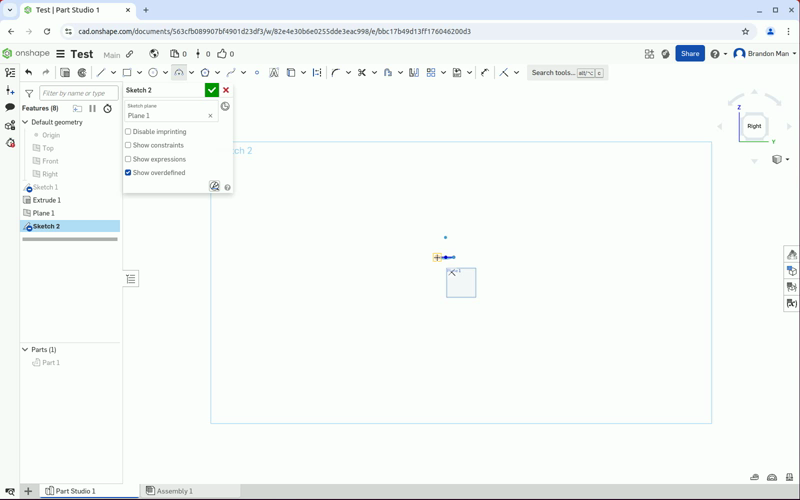
mouse_move(445, 249)
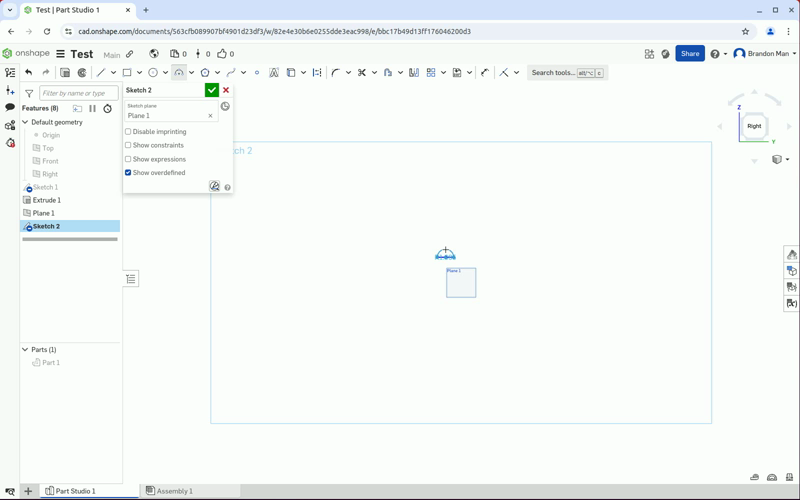
click(445, 249)
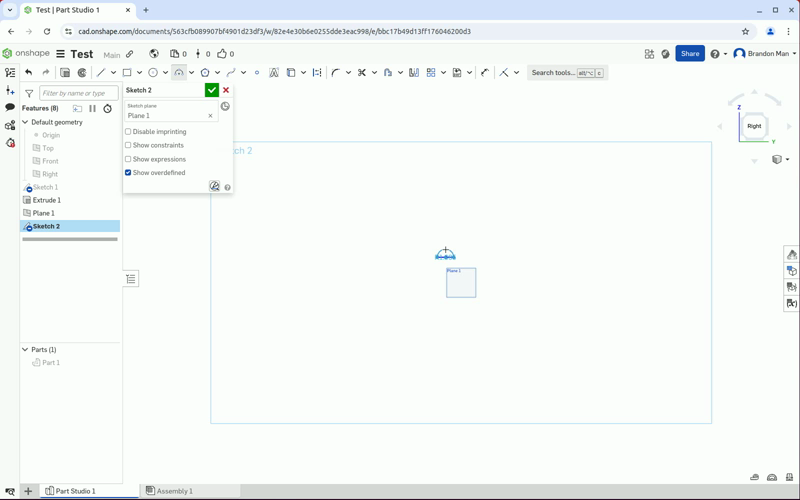
key_up(shift)
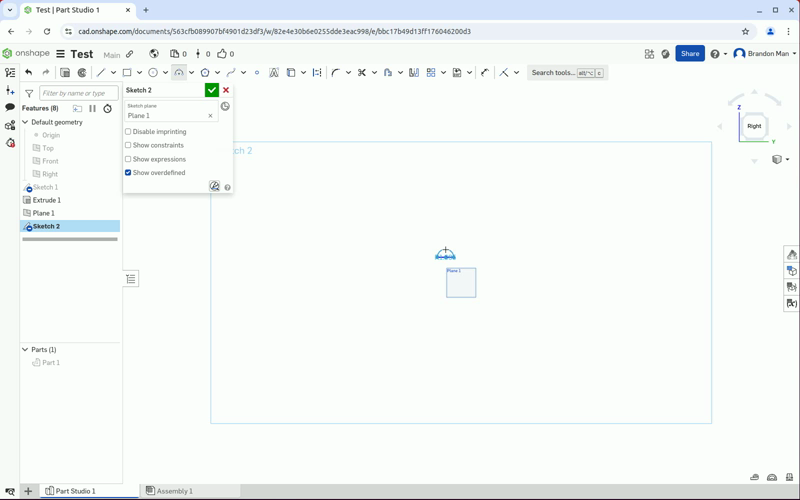
key(esc)
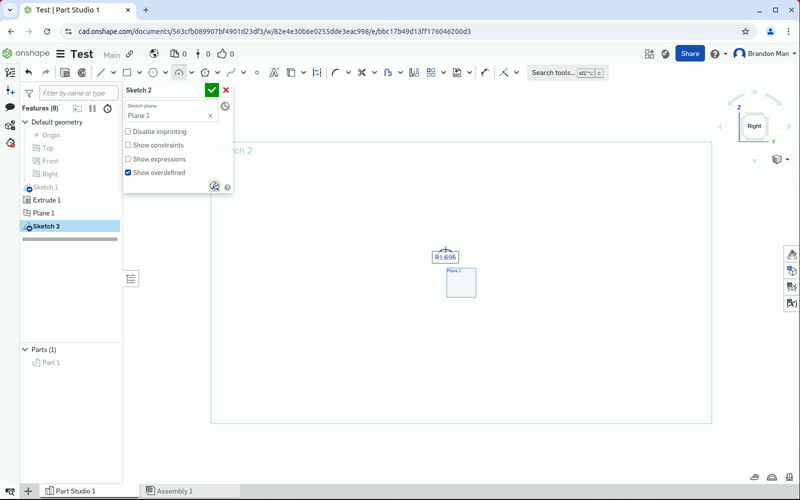
mouse_move(451, 252)
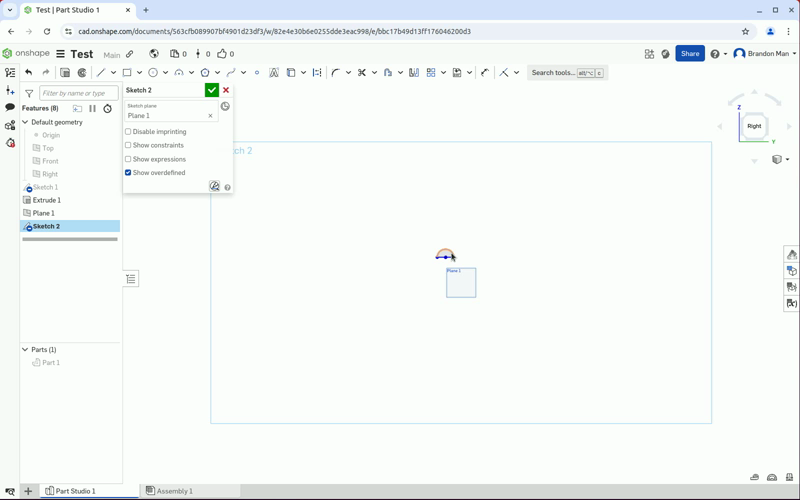
scroll(6)
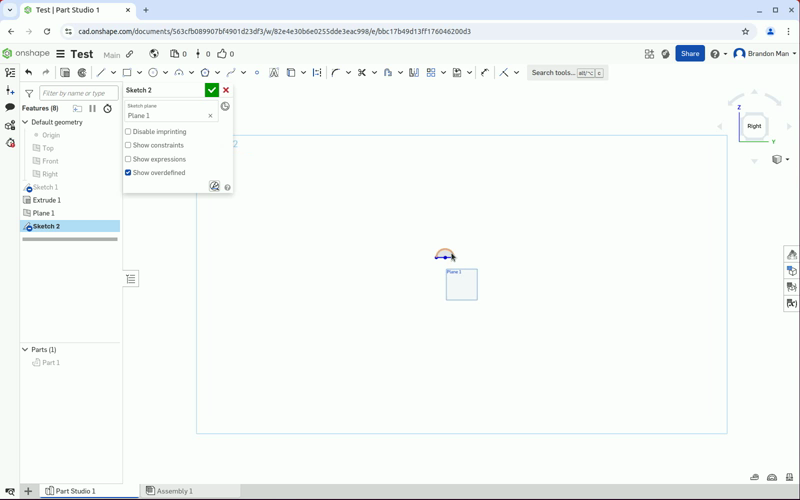
scroll(6)
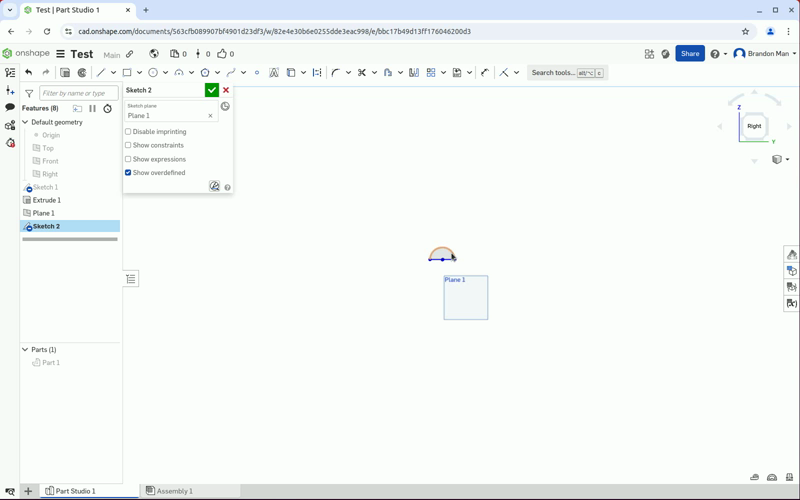
scroll(6)
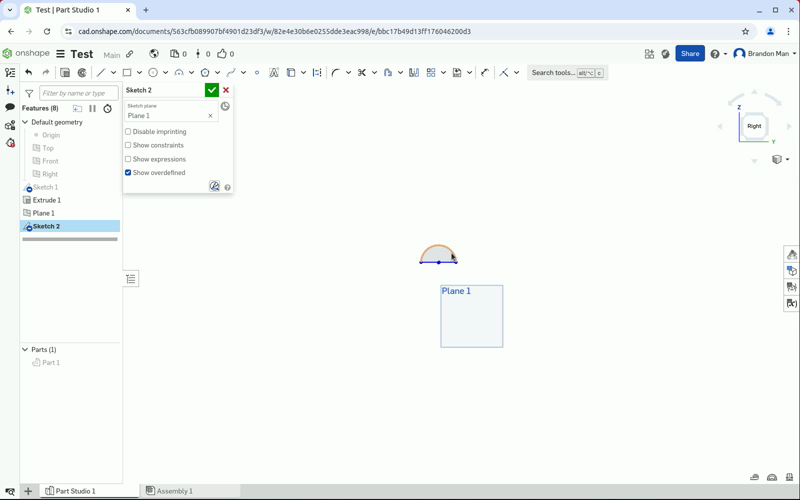
scroll(6)
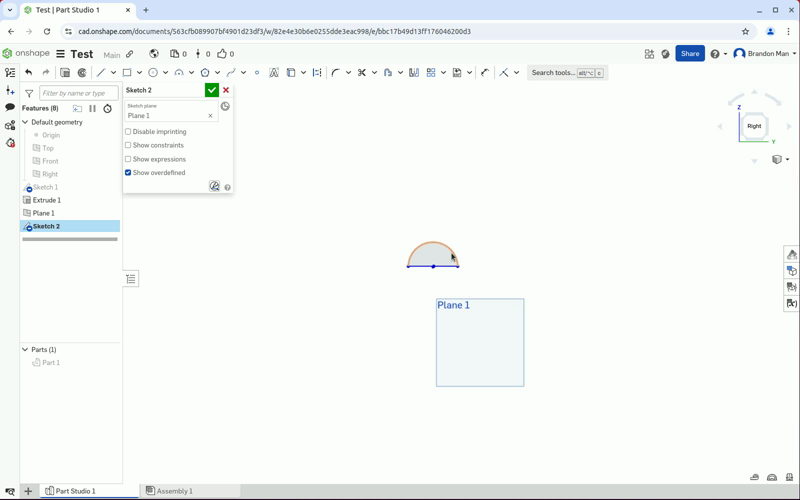
scroll(6)
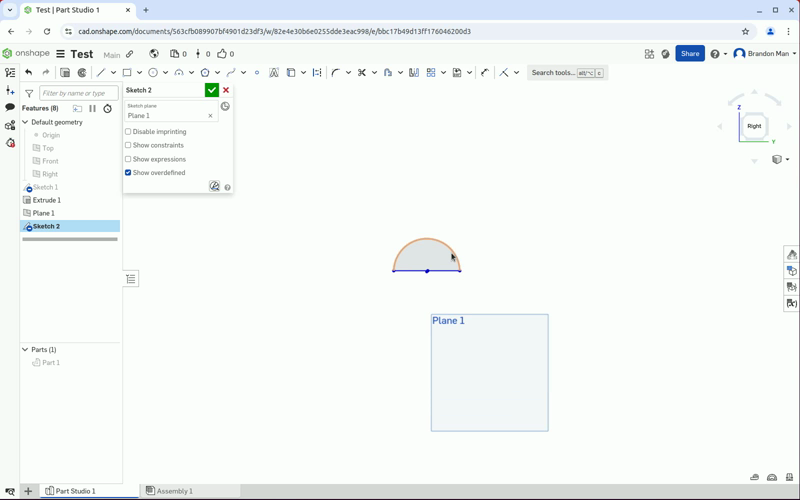
scroll(6)
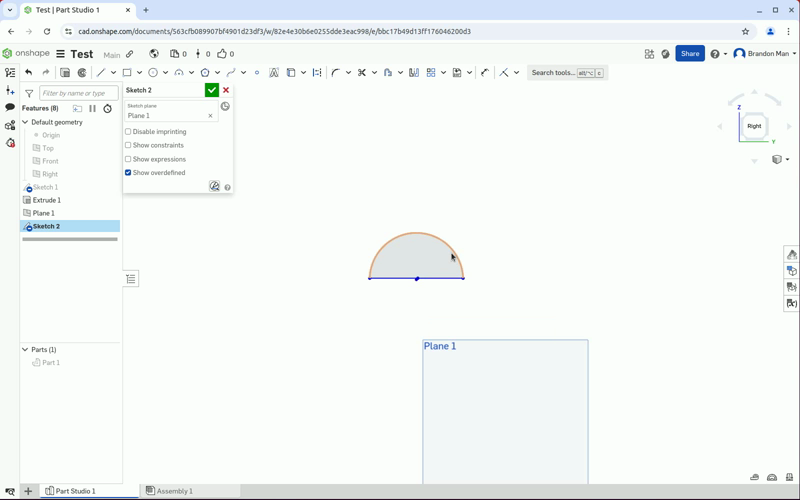
scroll(6)
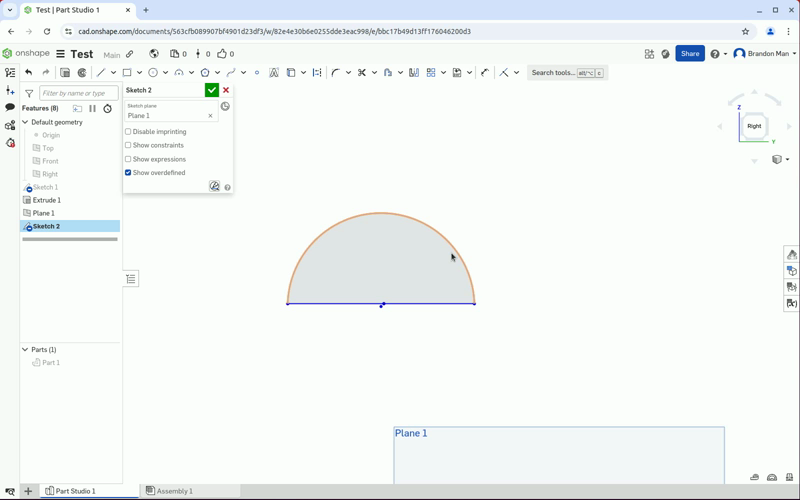
click(451, 252)
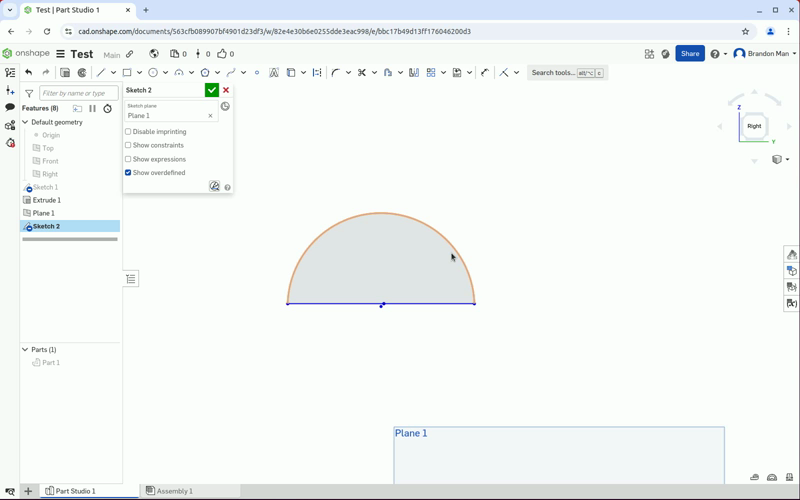
scroll(-6)
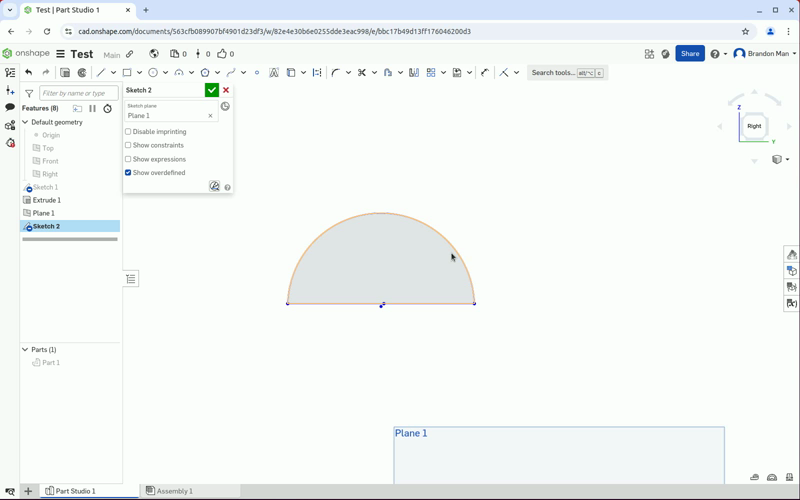
scroll(-6)
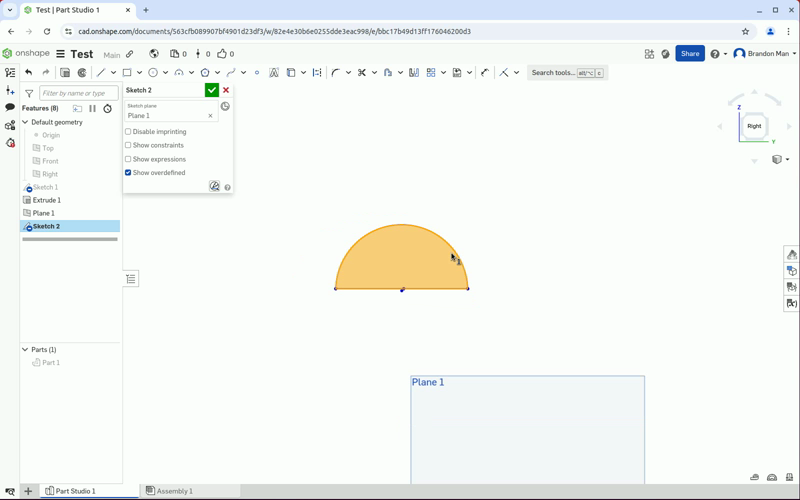
scroll(-6)
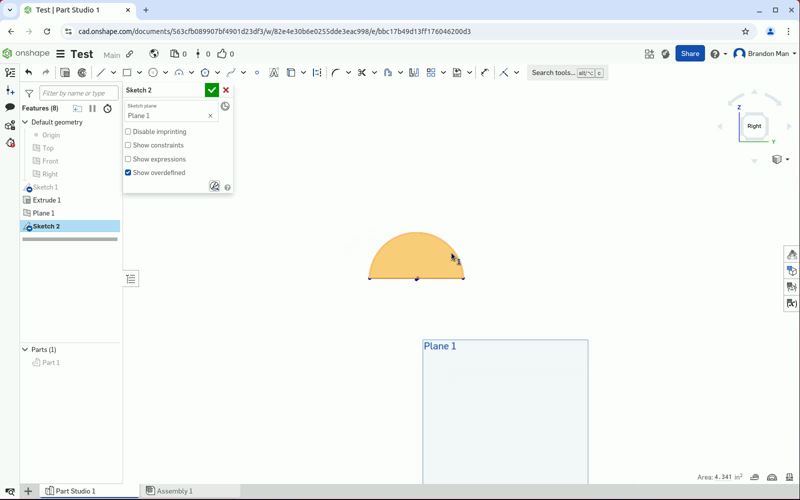
scroll(-6)
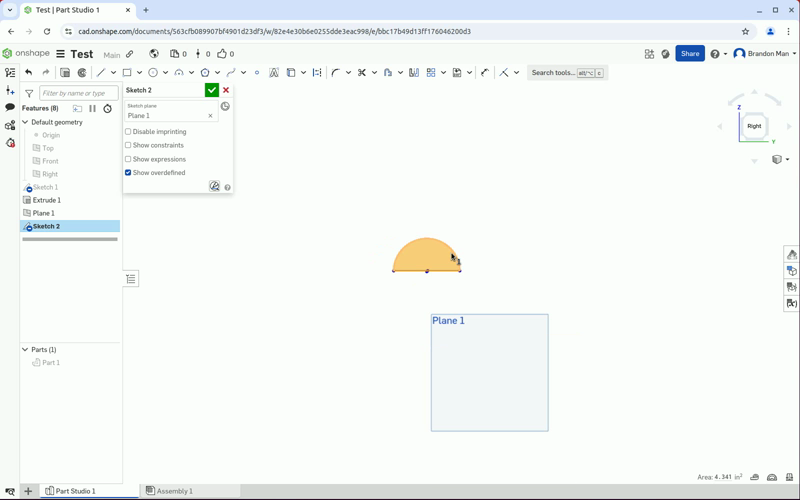
scroll(-6)
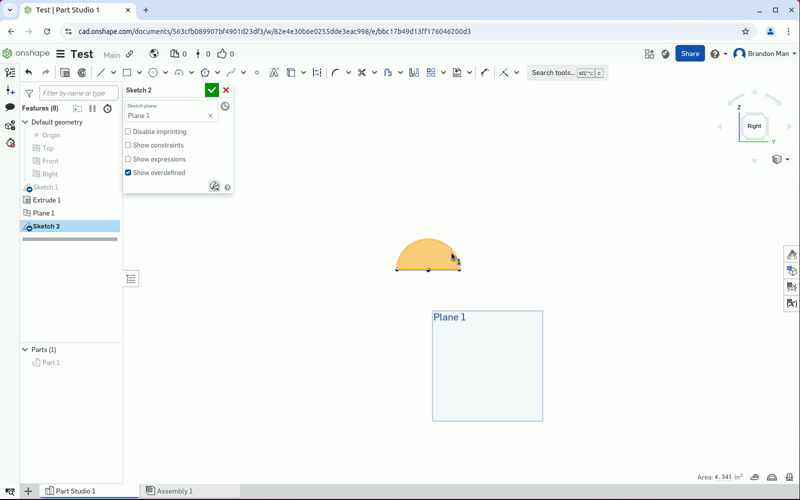
scroll(-6)
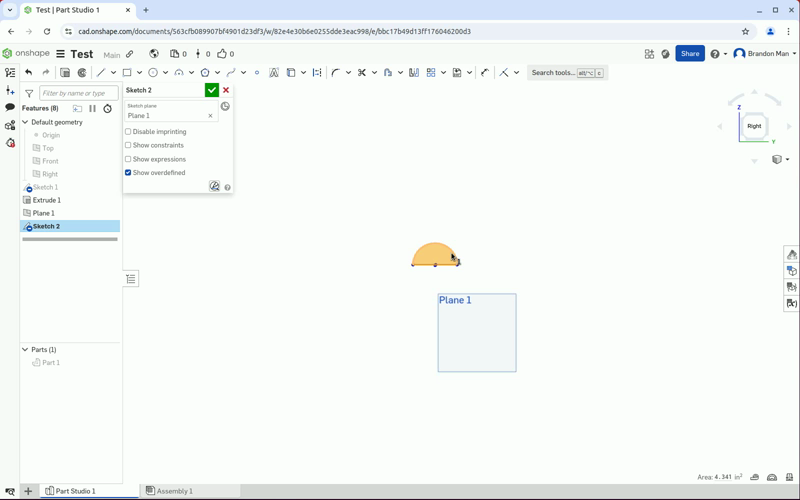
scroll(-6)
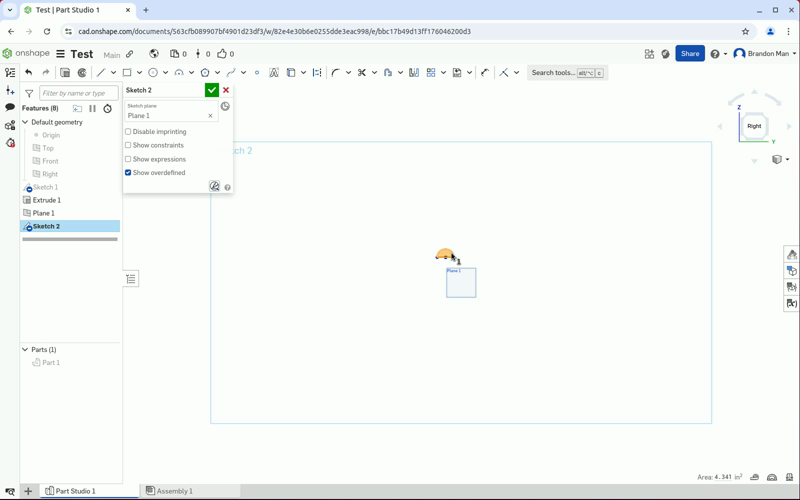
mouse_move(73, 352)
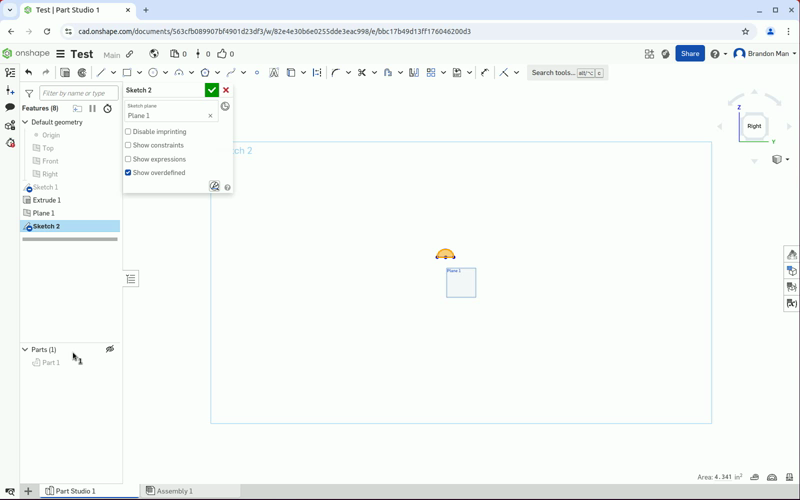
key(shift+y)
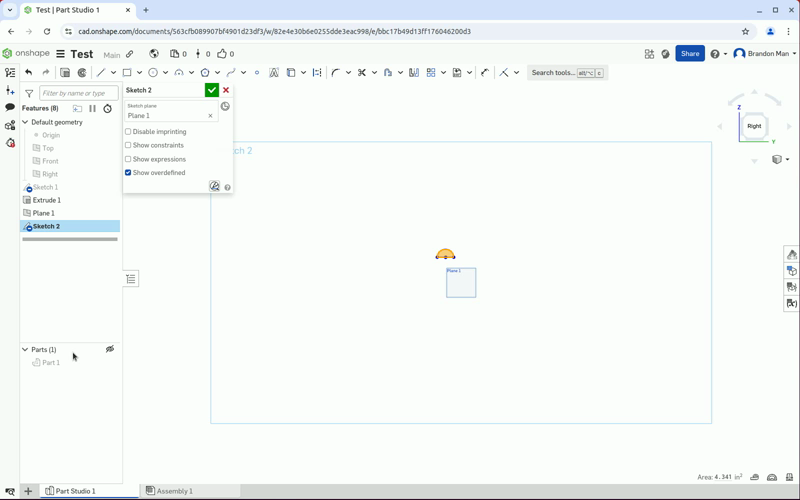
key(shift+e)
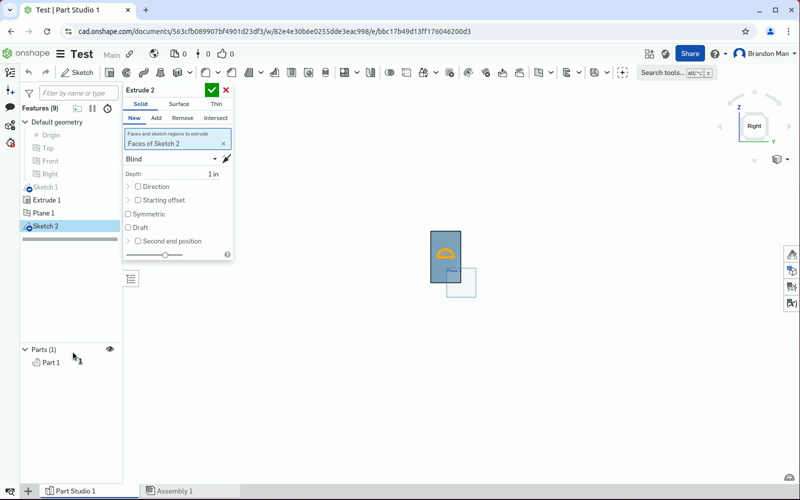
mouse_move(143, 106)
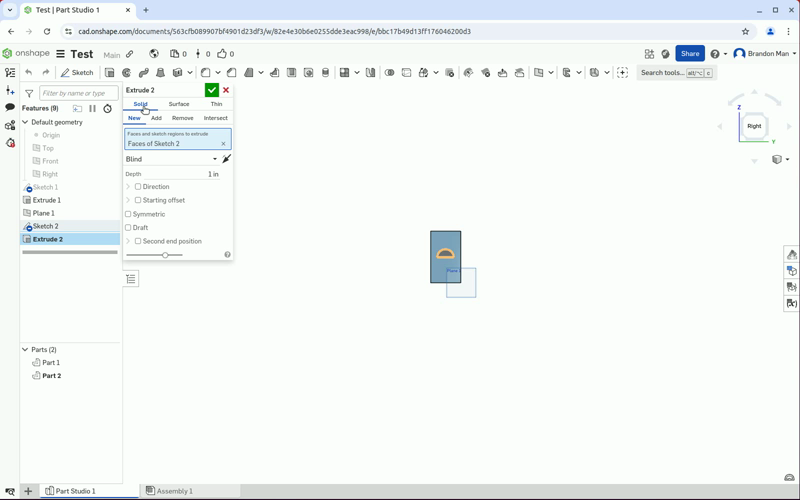
click(143, 106)
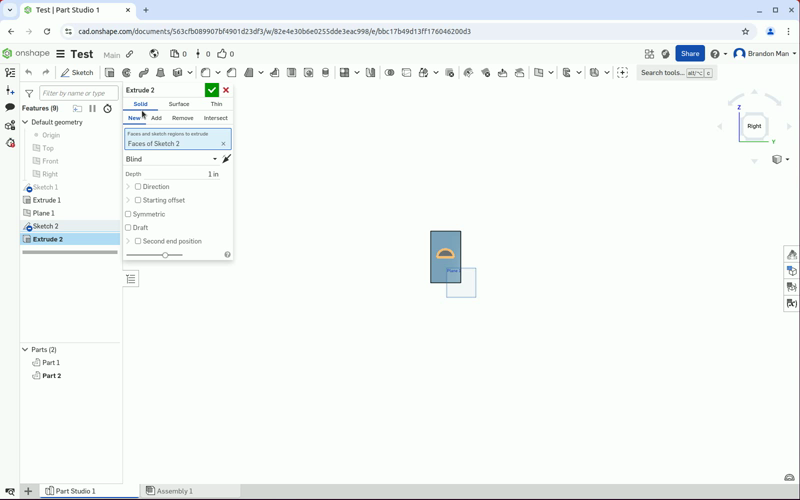
mouse_move(137, 120)
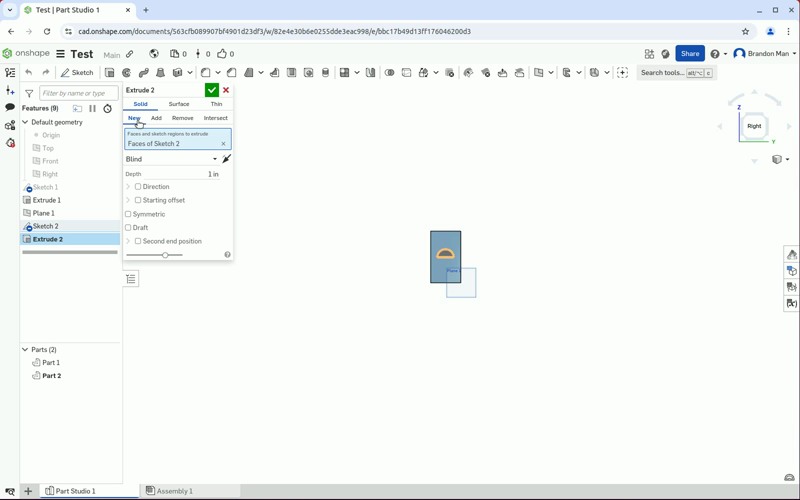
click(137, 120)
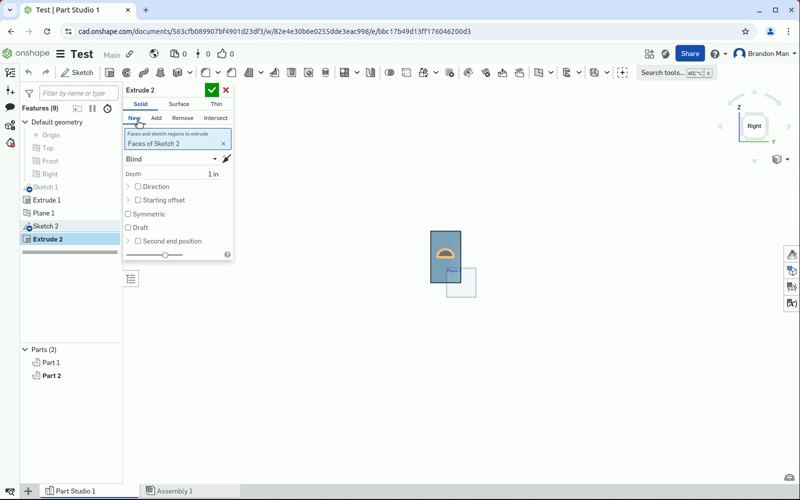
key(tab, 4)
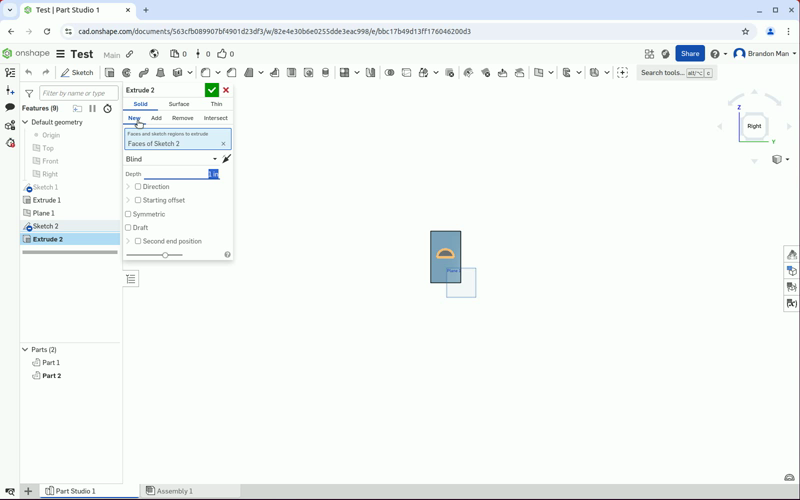
text(2.166)
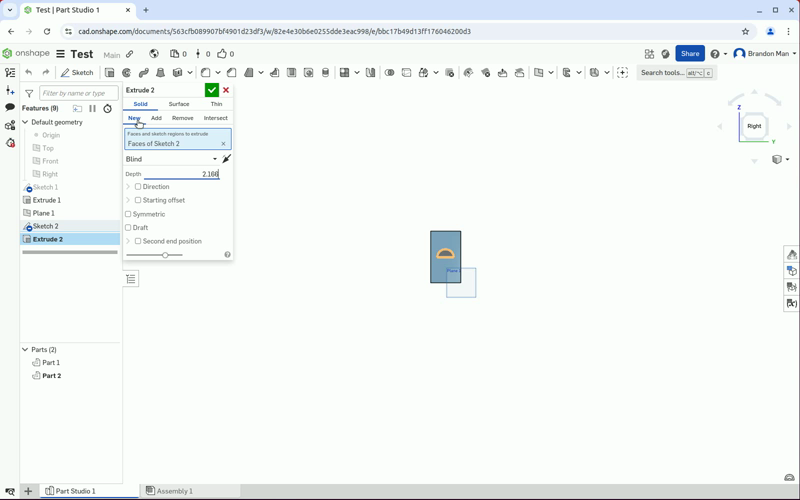
key(enter)
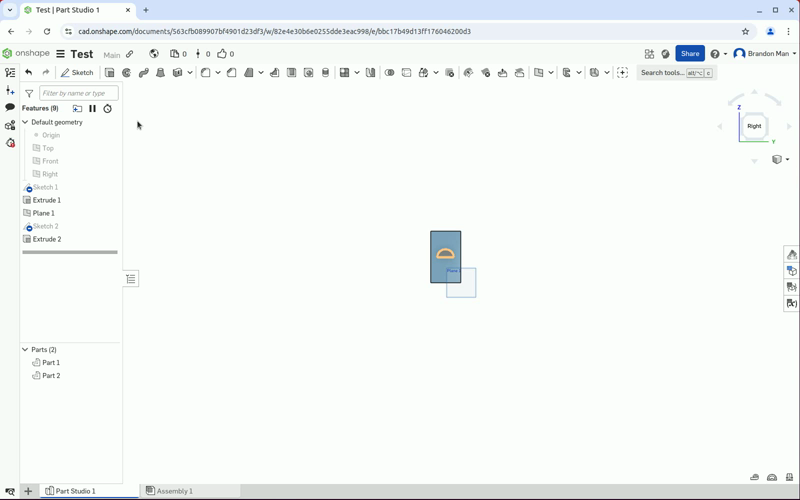
key(shift+h)
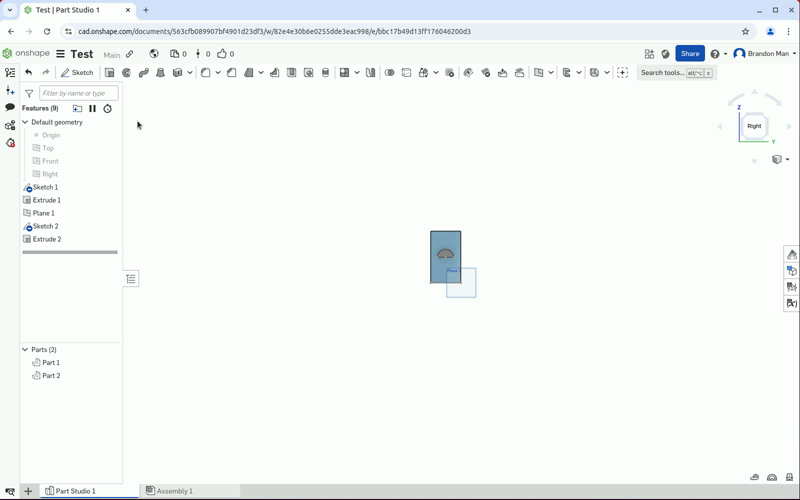
key(shift+h)
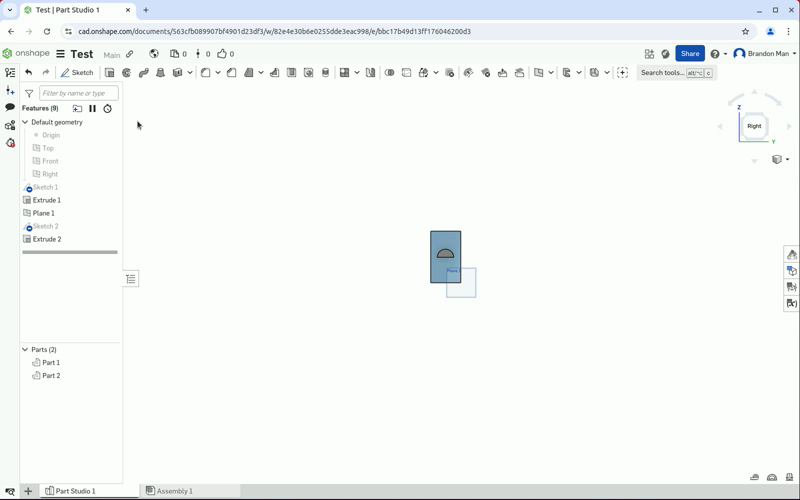
mouse_move(73, 189)
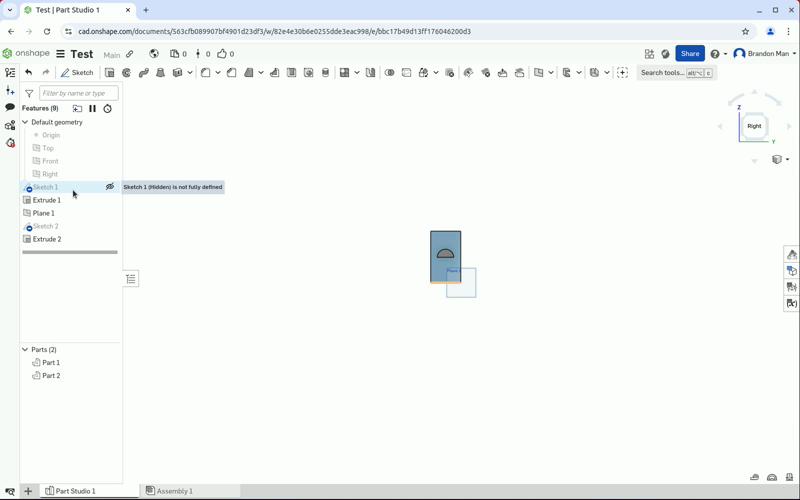
click(73, 189)
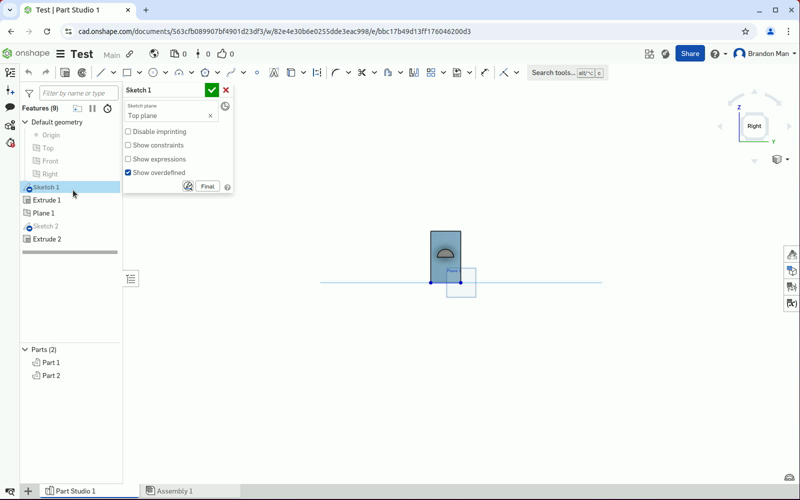
mouse_move(229, 92)
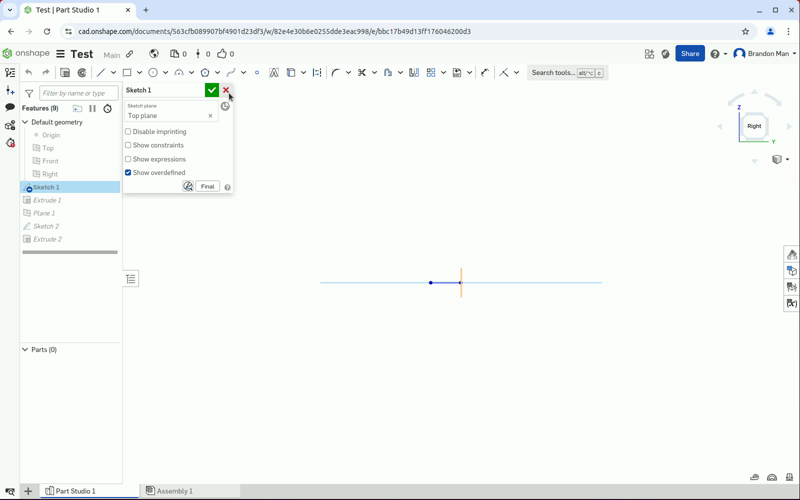
click(229, 92)
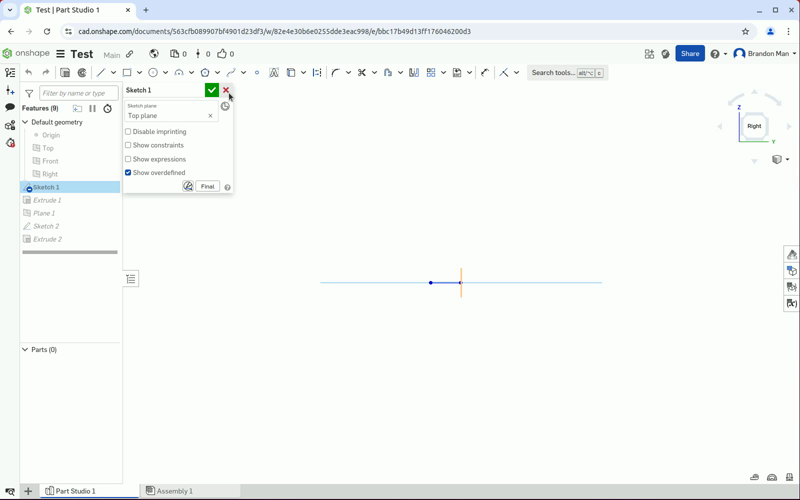
key(shift+s)
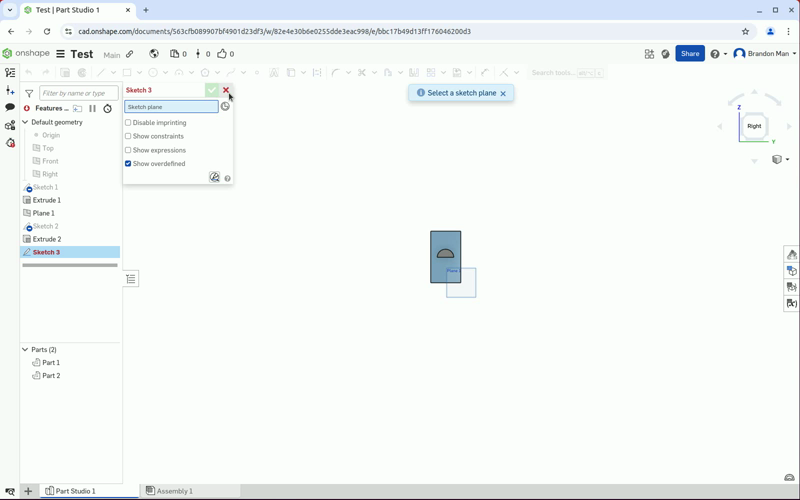
mouse_move(73, 215)
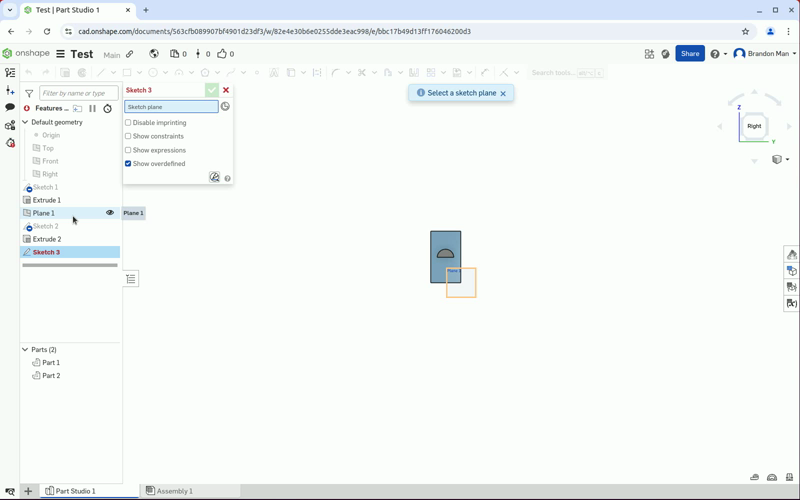
click(73, 215)
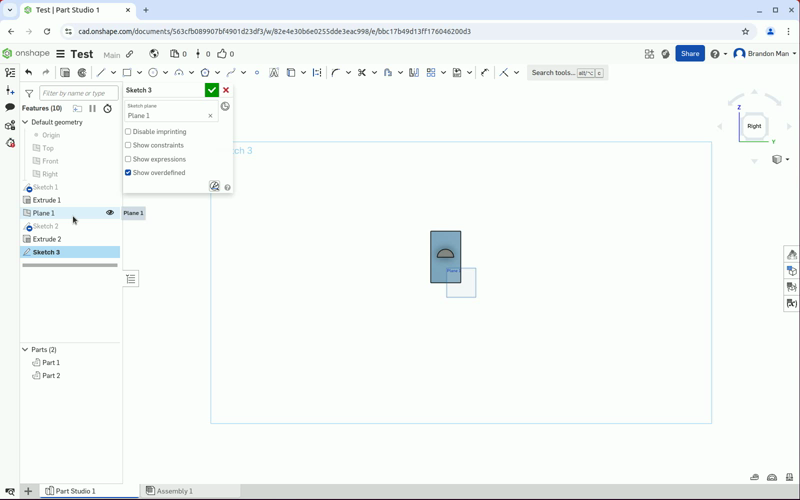
mouse_move(73, 352)
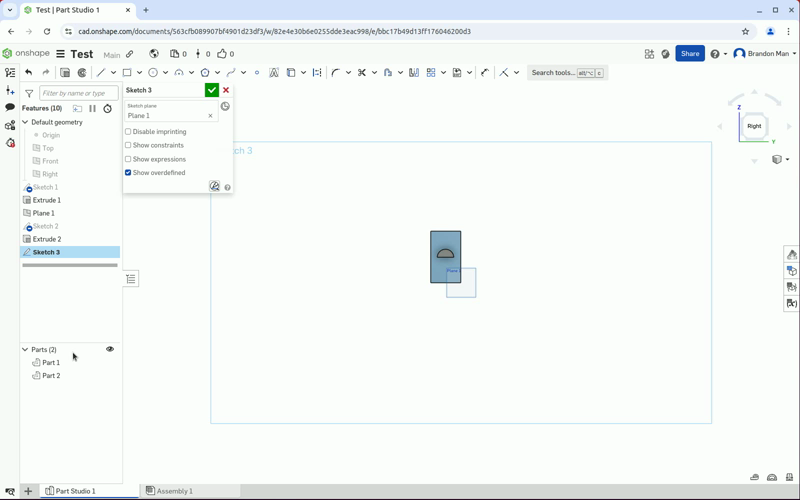
key(y)
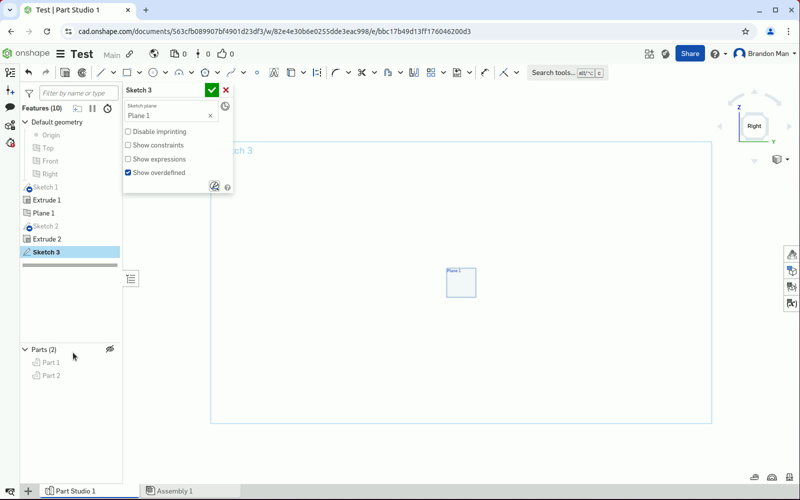
key(a)
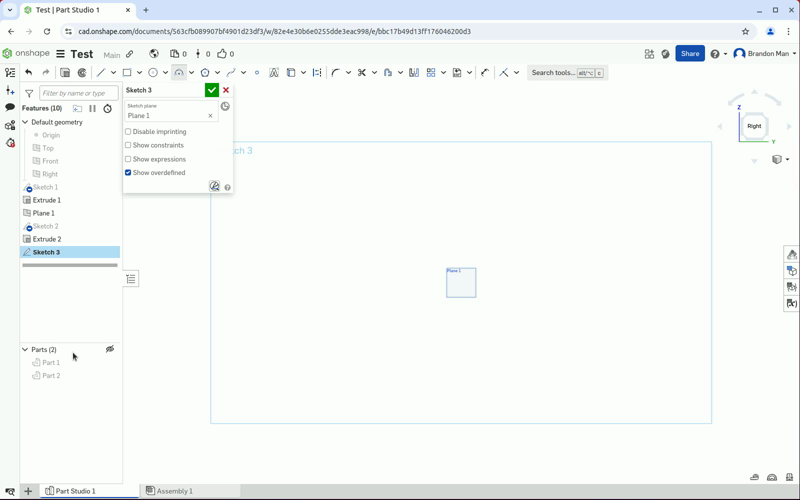
key_down(shift)
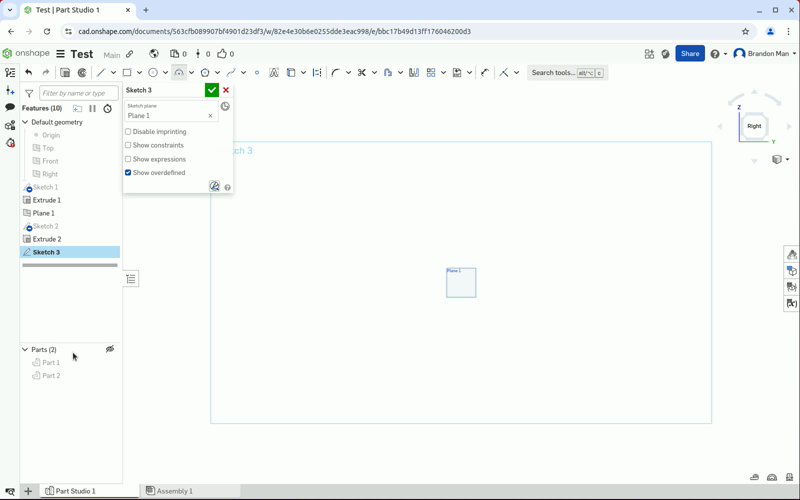
mouse_move(437, 257)
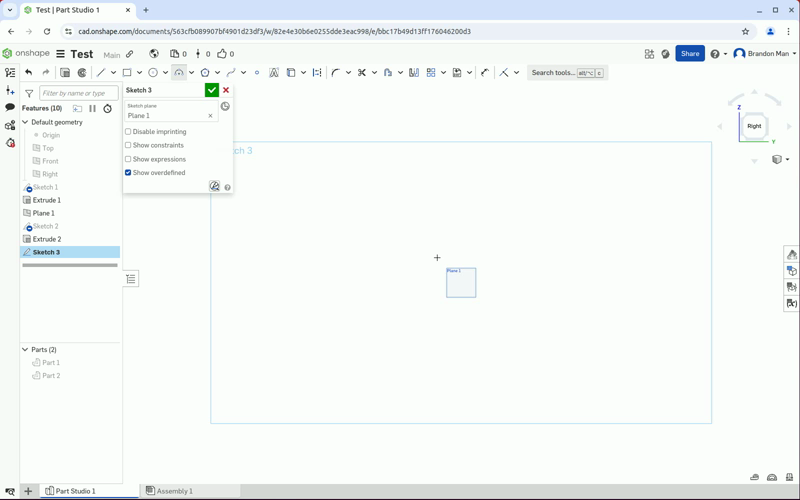
click(437, 257)
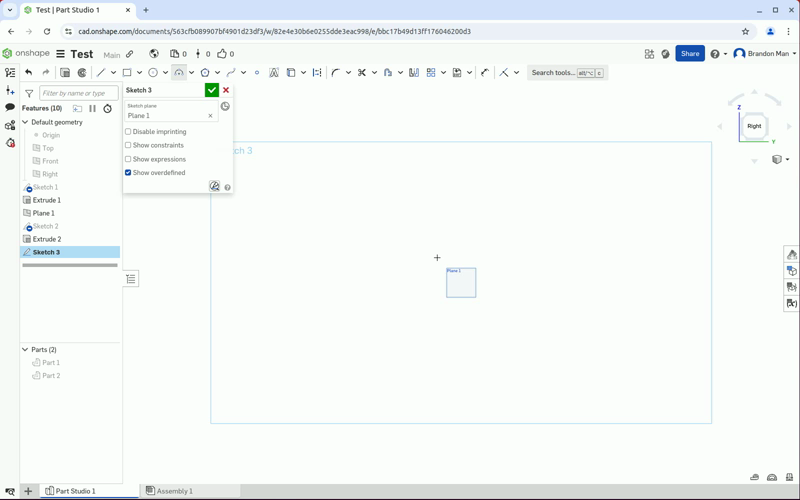
key_up(shift)
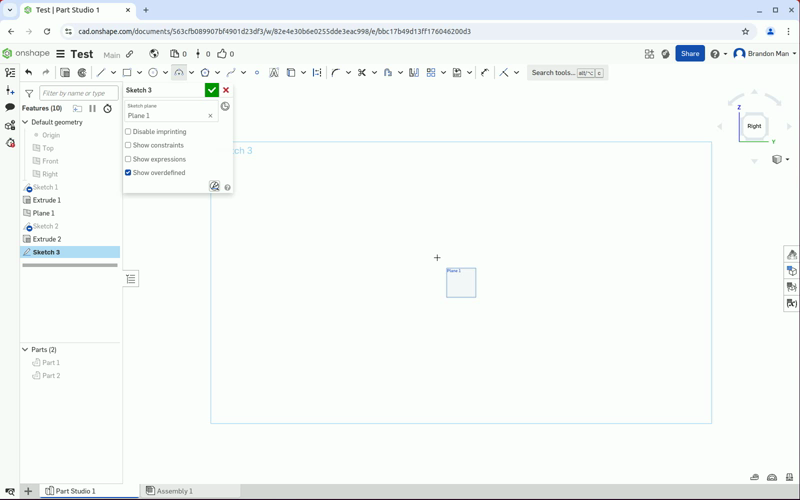
key_down(shift)
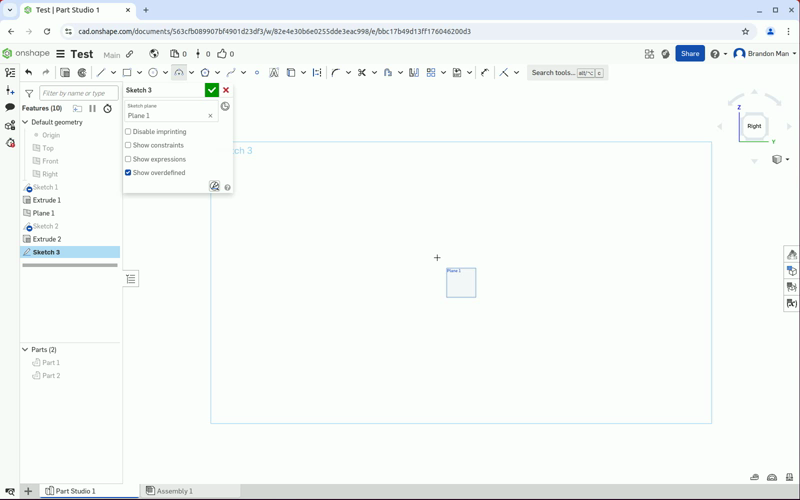
mouse_move(453, 257)
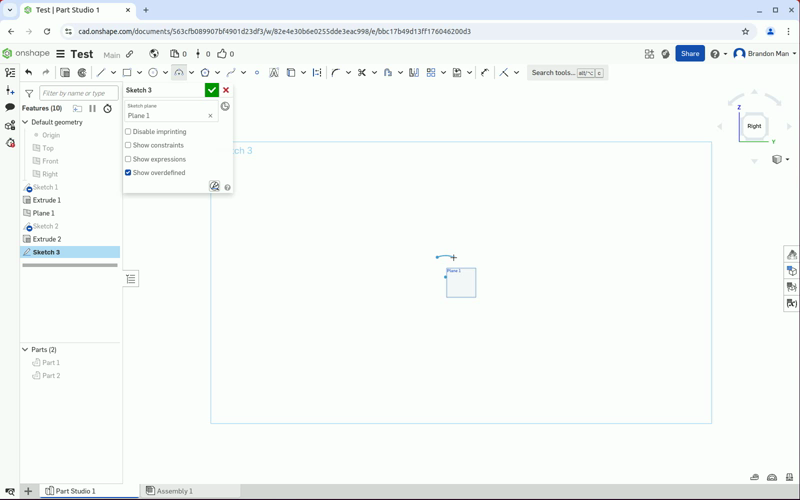
click(453, 257)
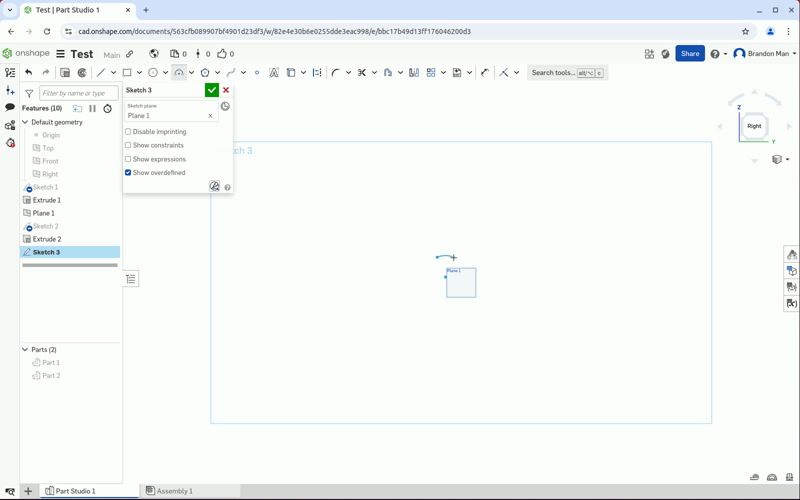
mouse_move(445, 265)
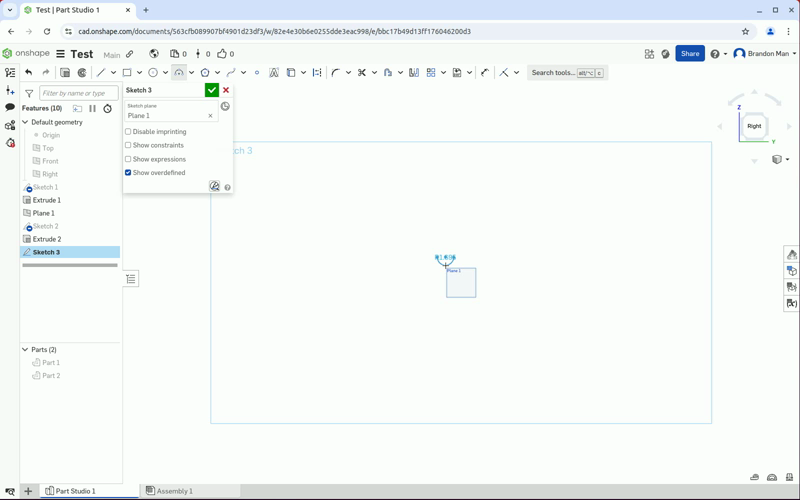
click(445, 265)
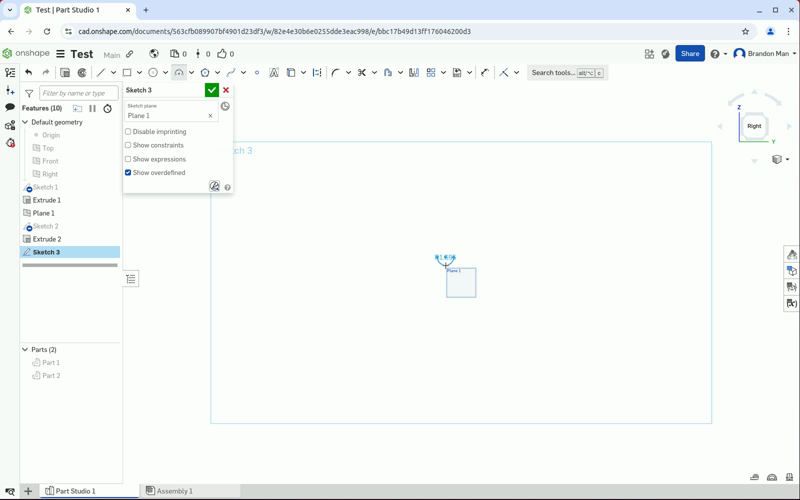
key_up(shift)
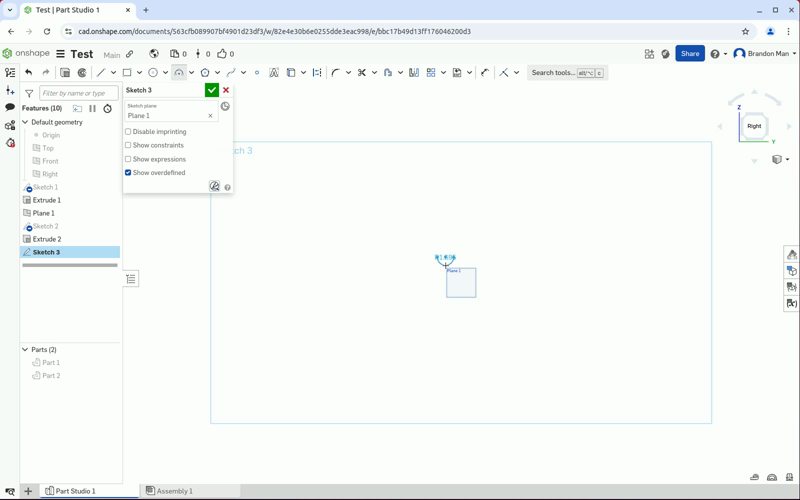
key(esc)
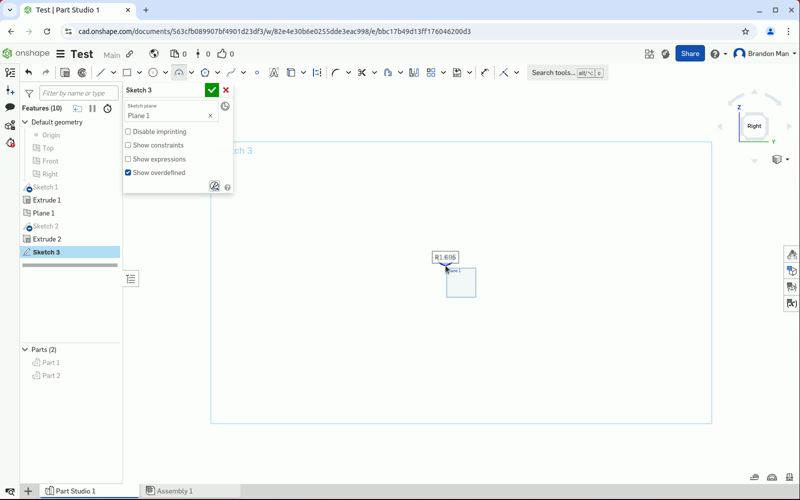
key(l)
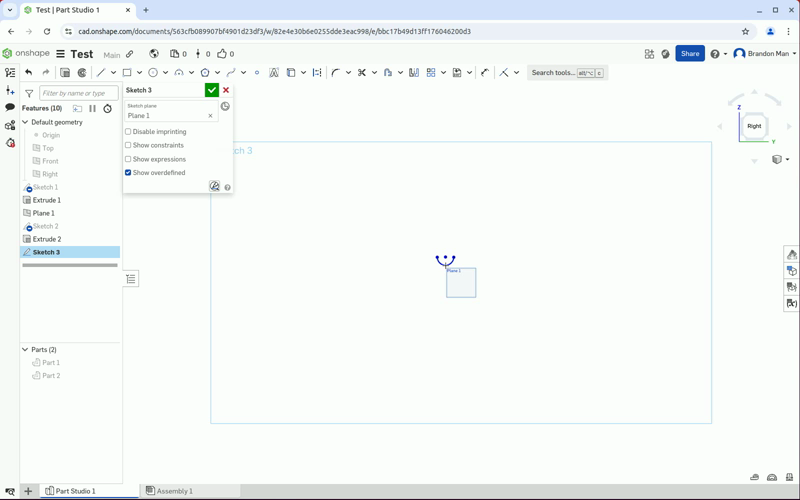
mouse_move(453, 257)
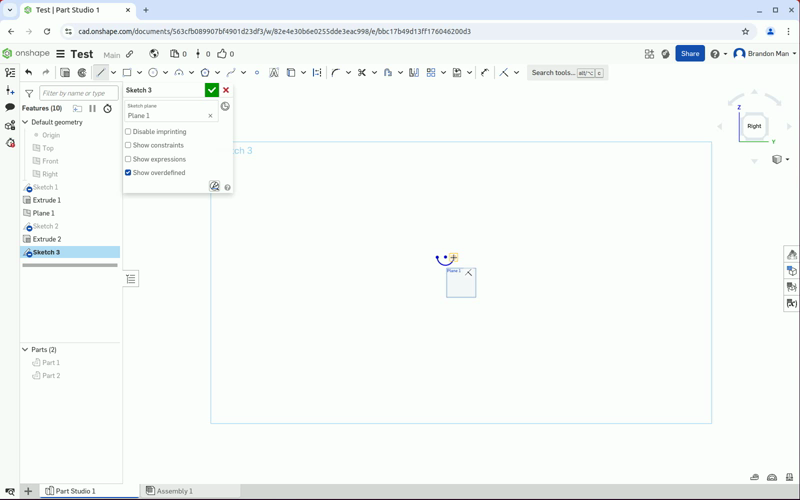
click(453, 257)
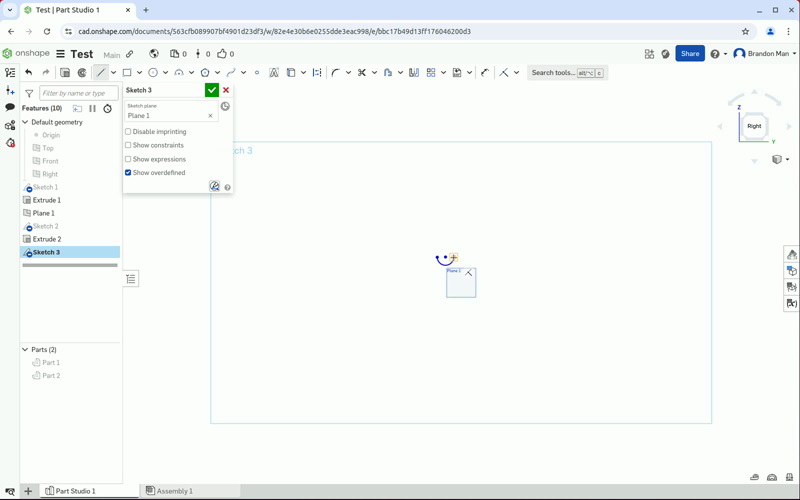
key_down(shift)
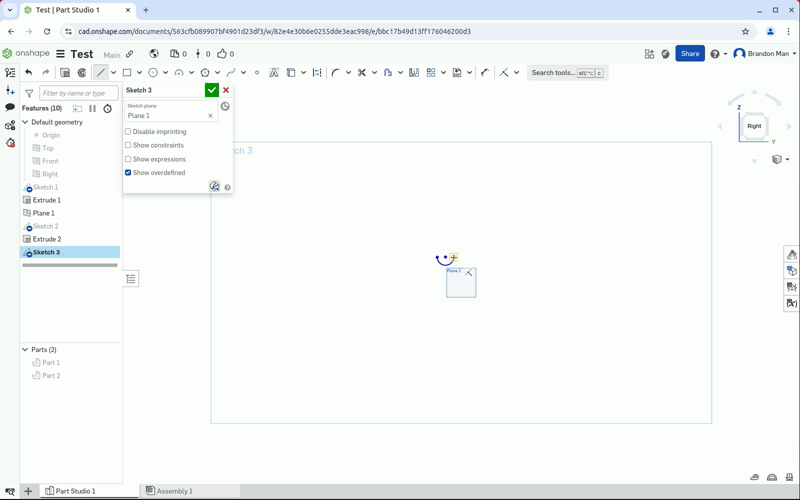
mouse_move(483, 257)
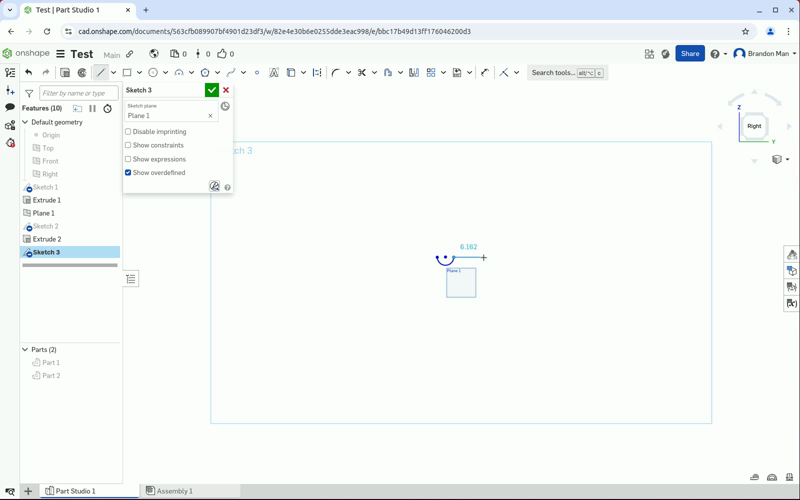
mouse_move(445, 257)
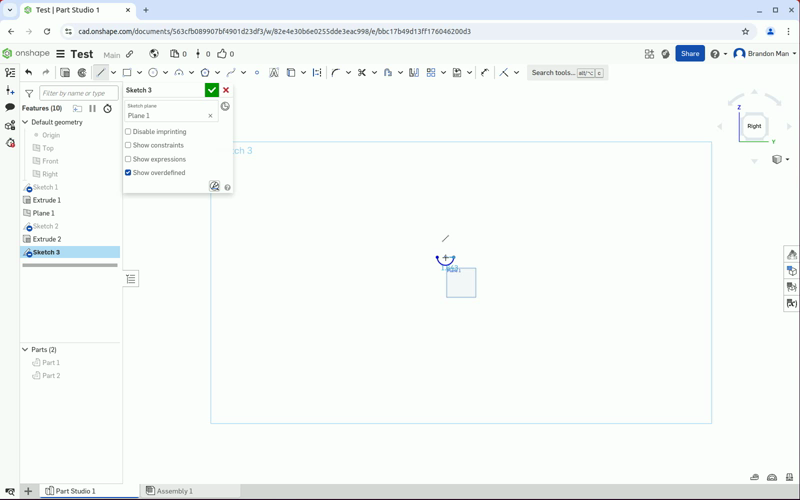
click(445, 257)
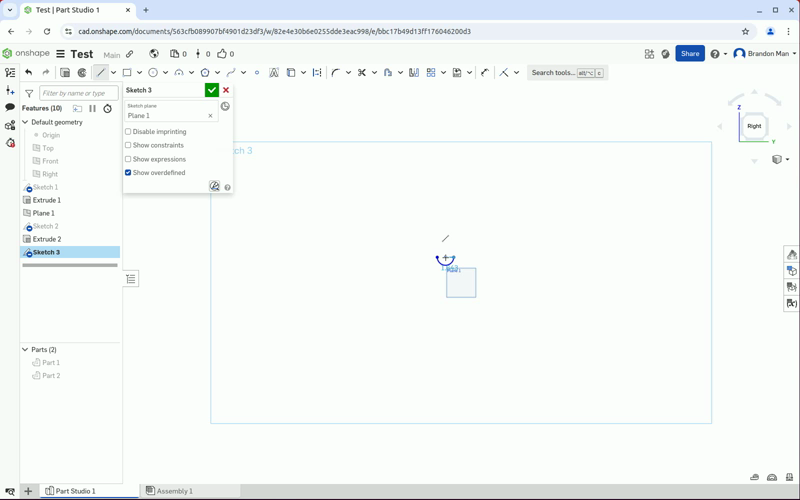
key_up(shift)
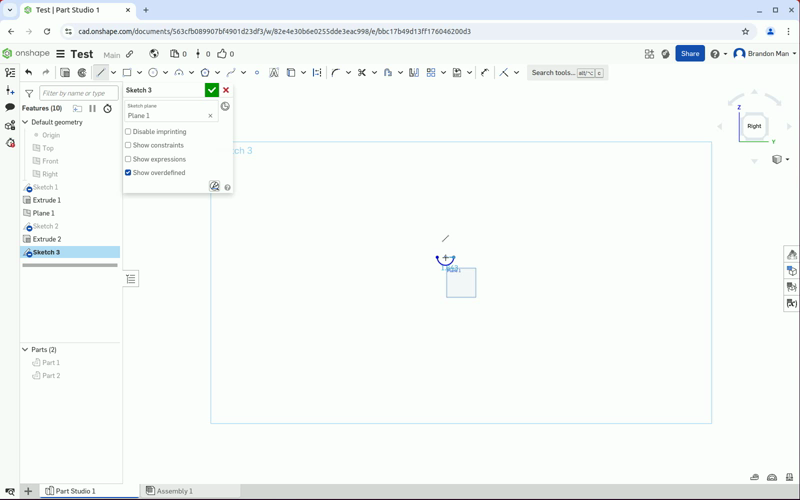
mouse_move(475, 257)
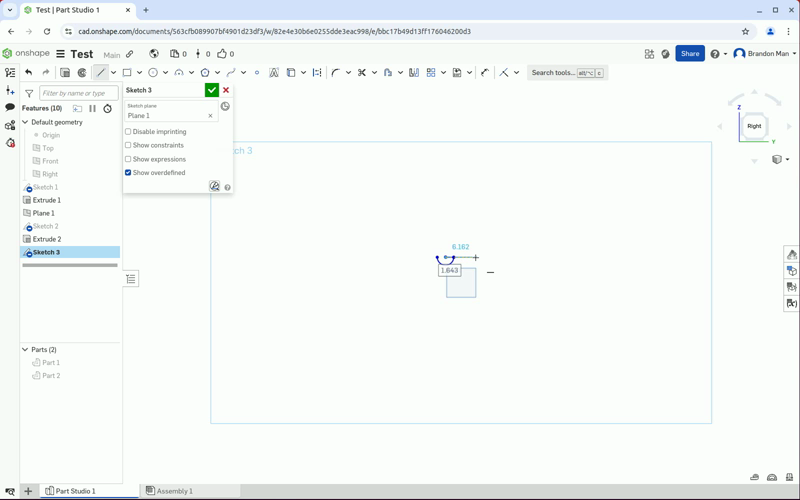
key_down(shift)
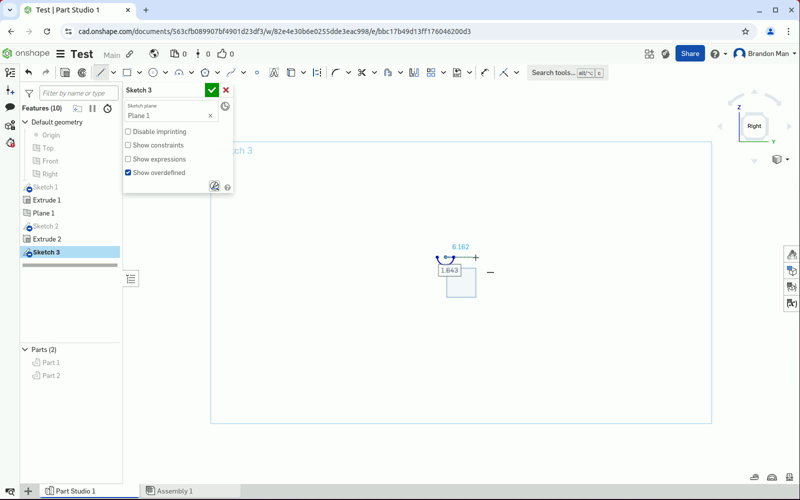
mouse_move(437, 257)
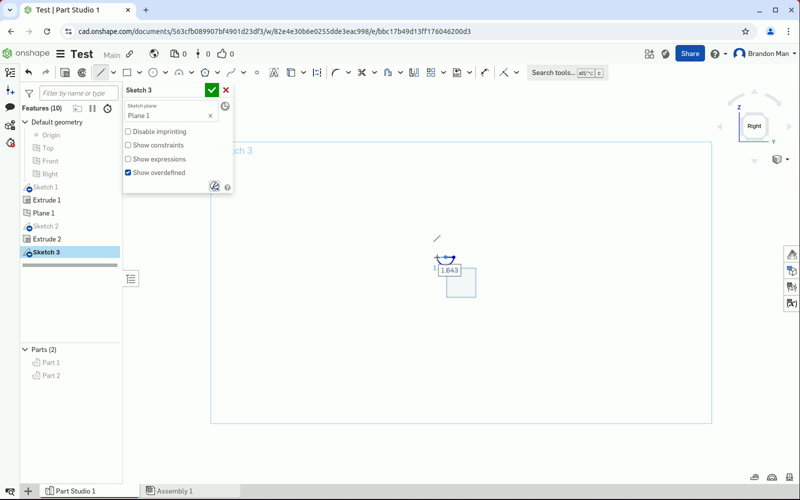
key_up(shift)
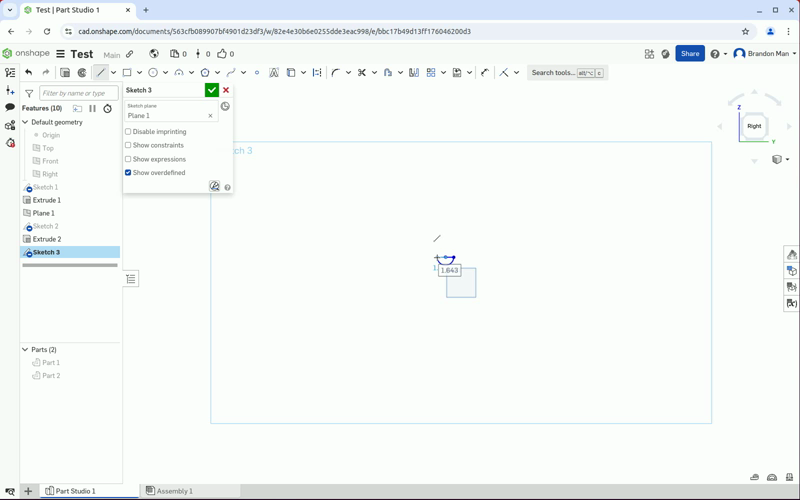
click(437, 257)
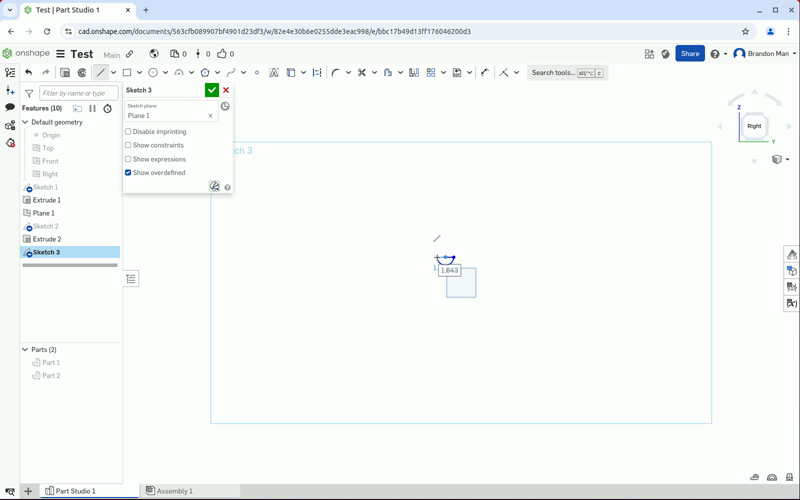
key(esc)
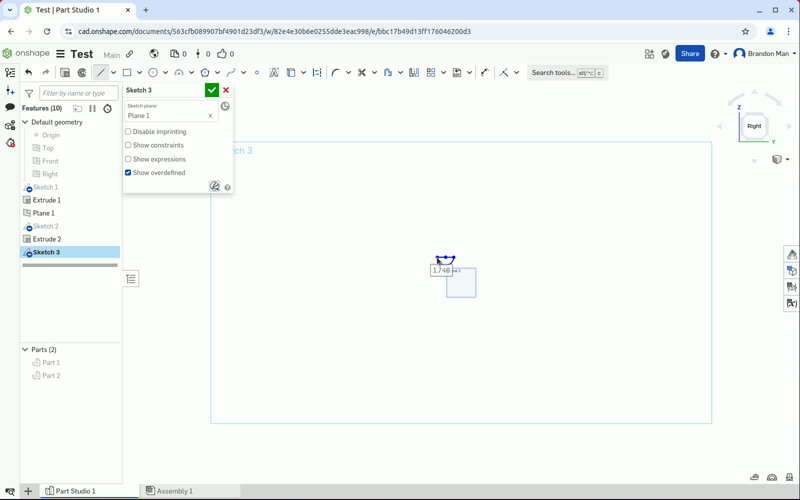
mouse_move(448, 261)
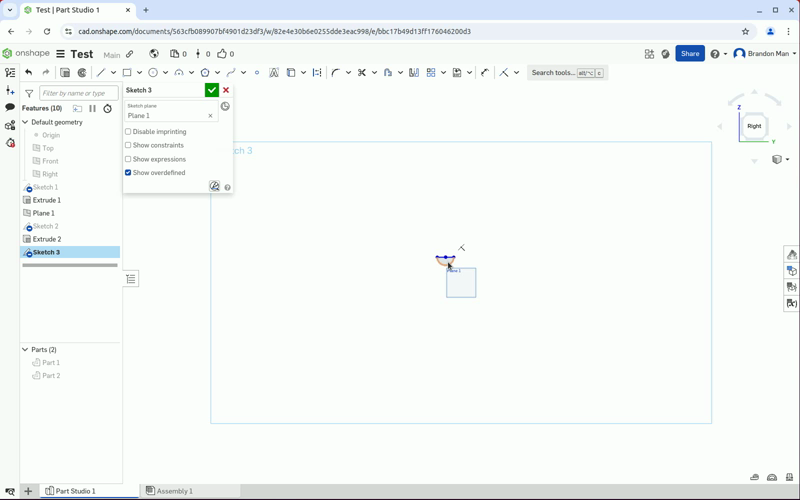
scroll(6)
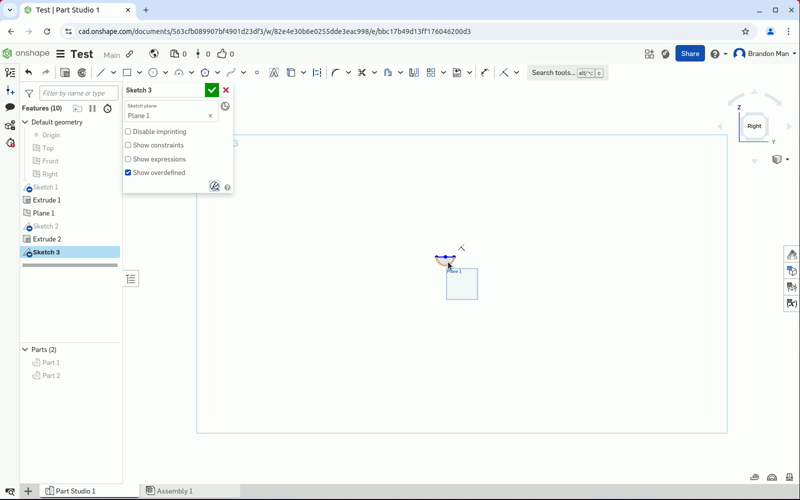
scroll(6)
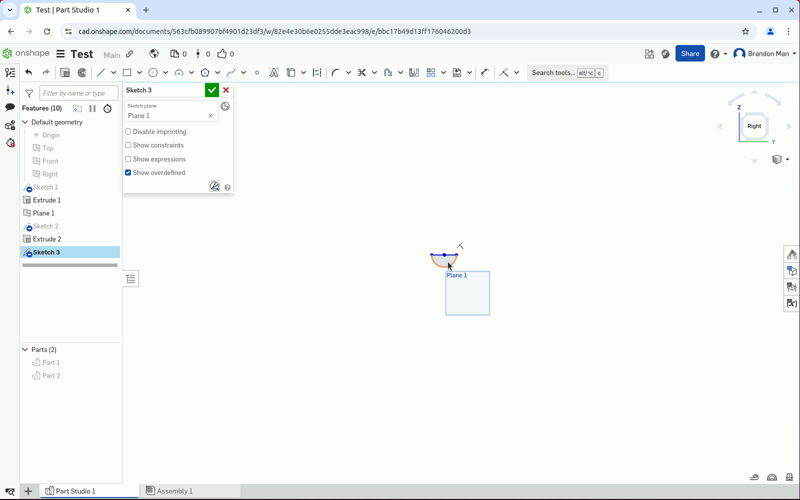
scroll(6)
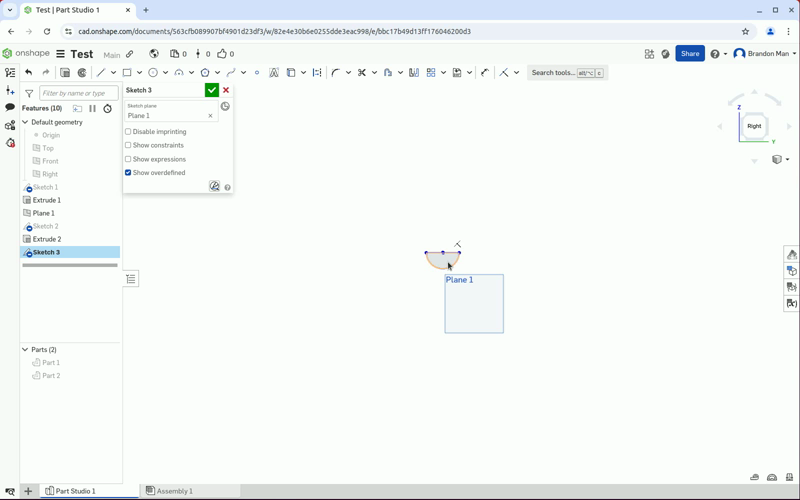
scroll(6)
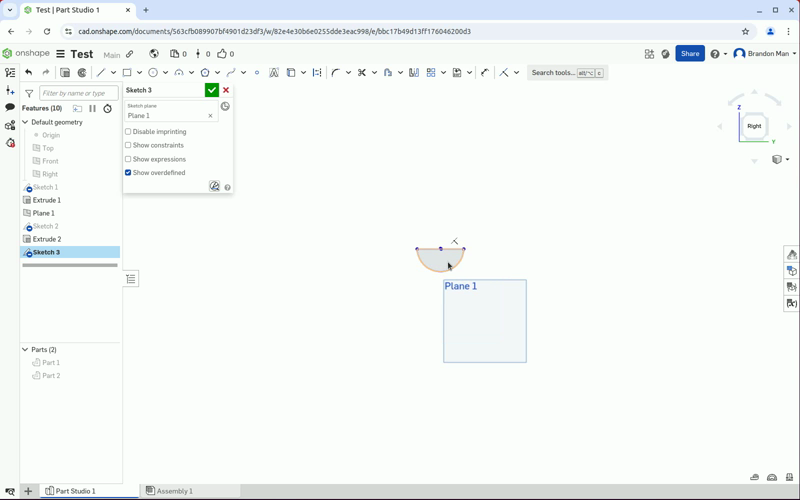
scroll(6)
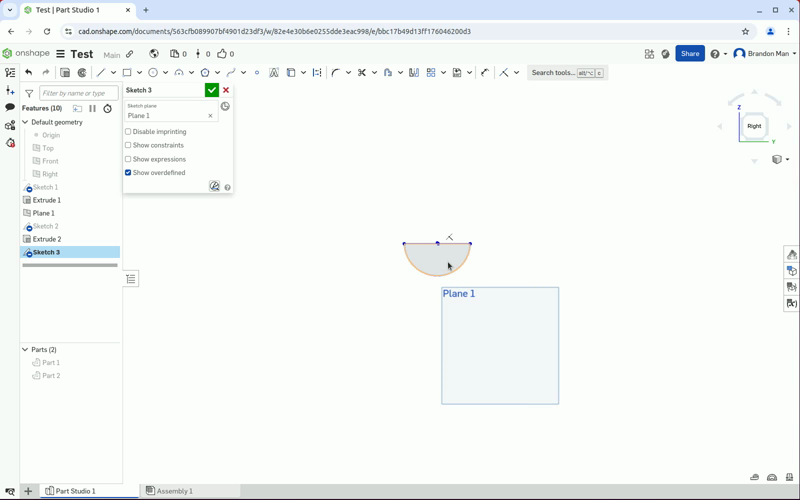
scroll(6)
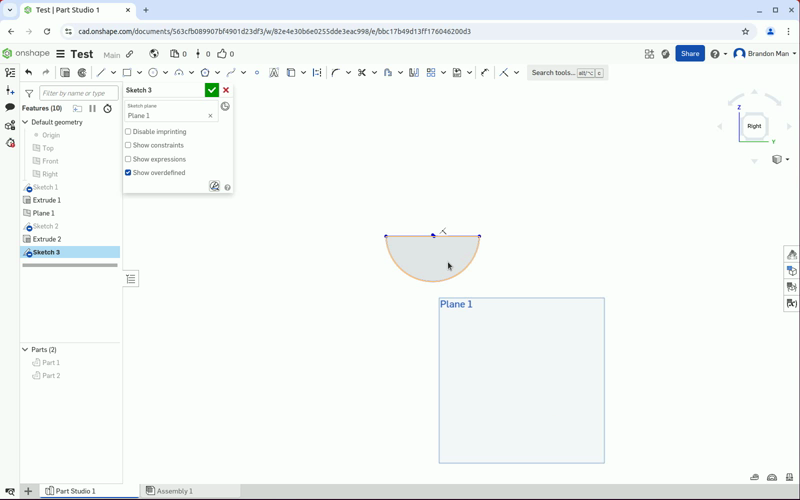
scroll(6)
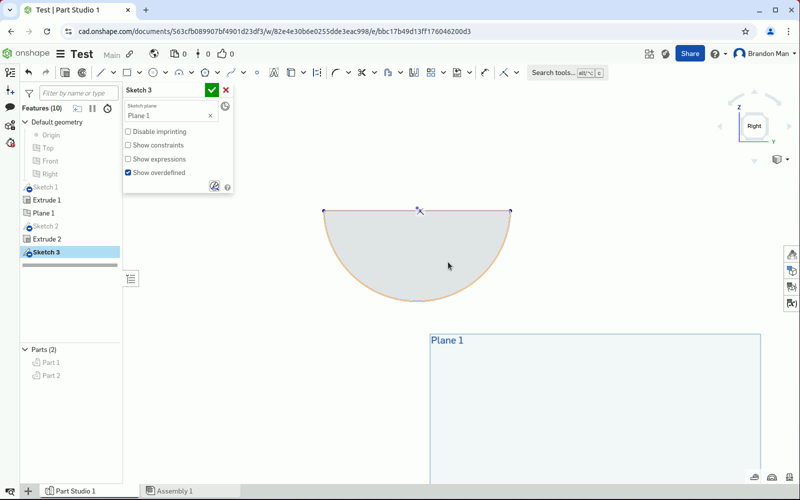
click(448, 261)
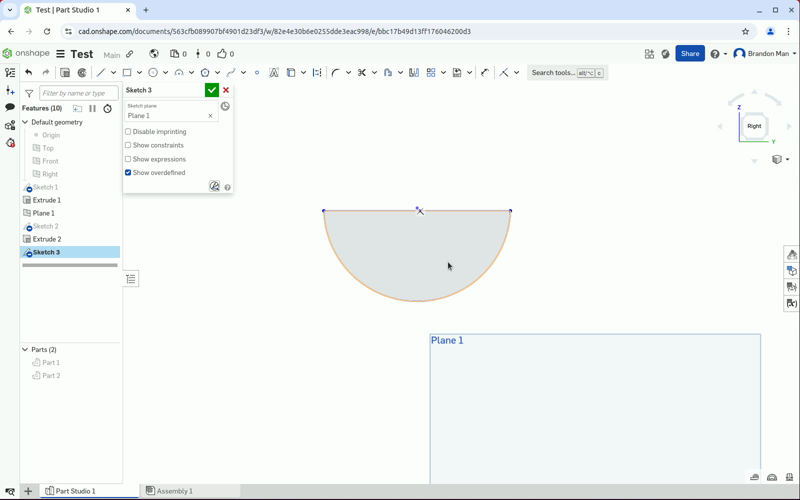
scroll(-6)
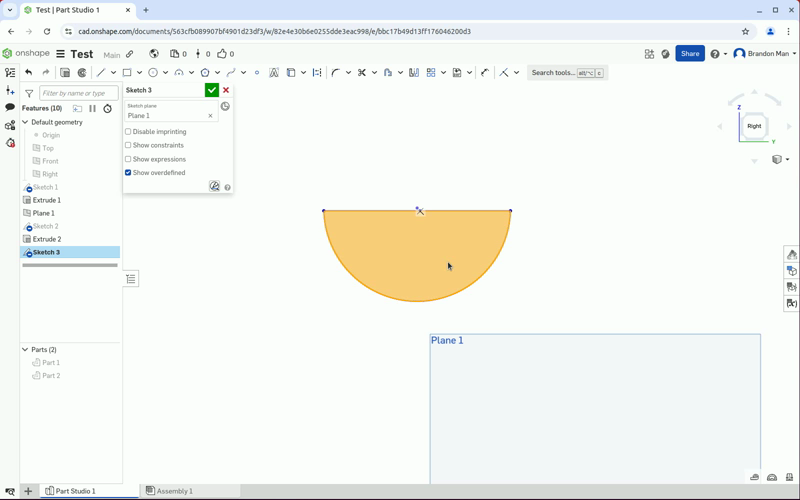
scroll(-6)
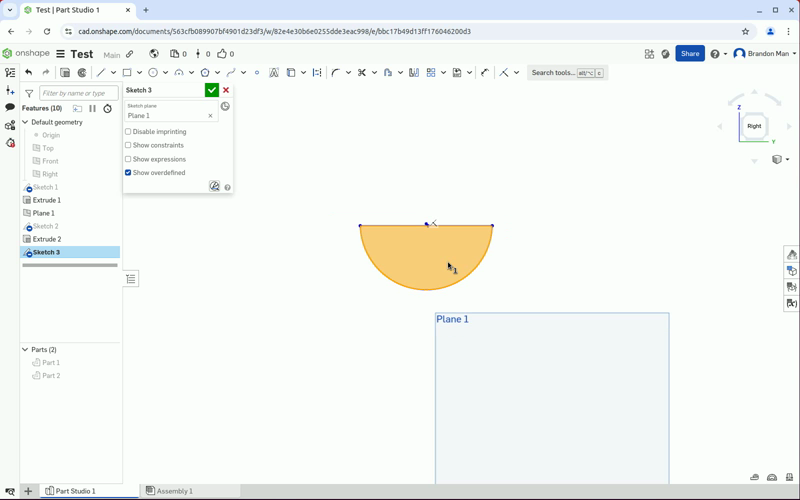
scroll(-6)
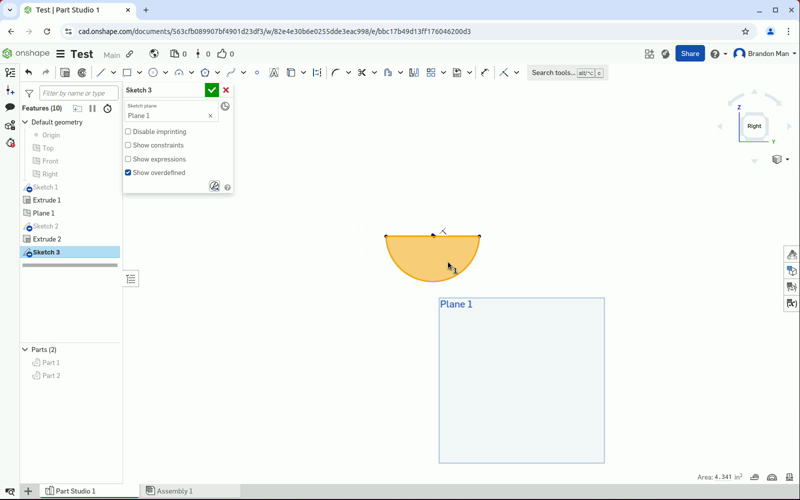
scroll(-6)
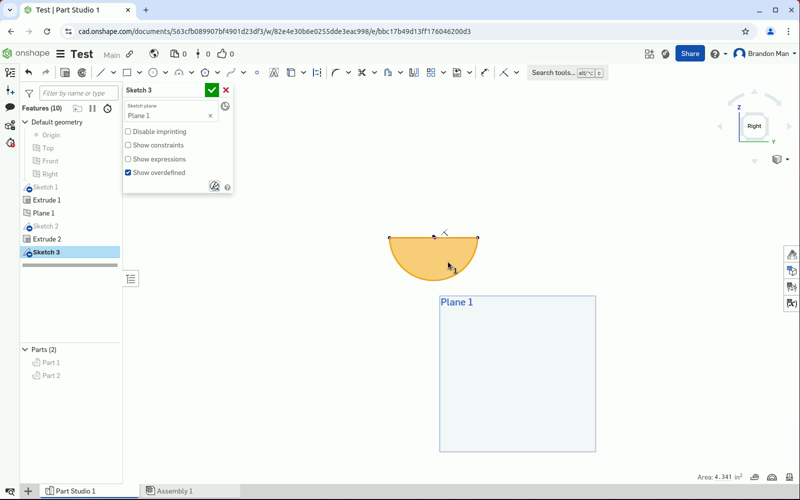
scroll(-6)
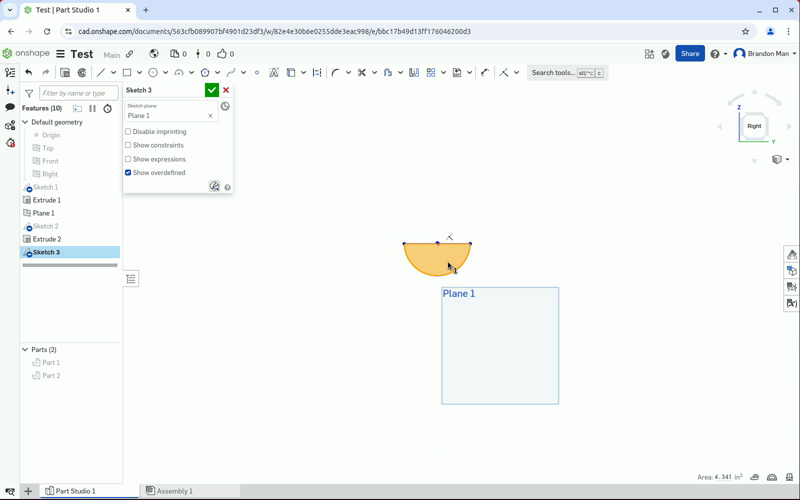
scroll(-6)
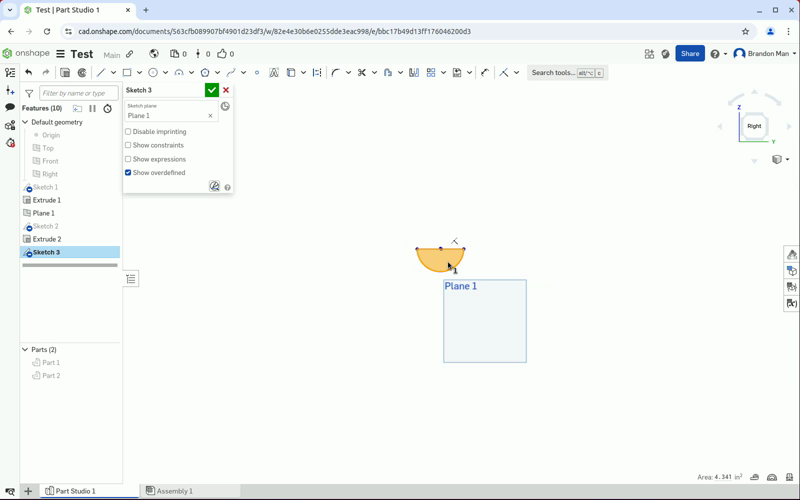
scroll(-6)
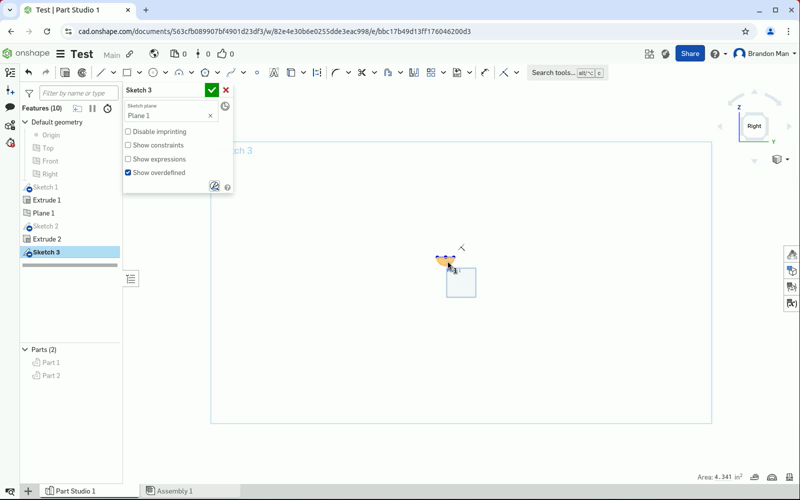
mouse_move(73, 352)
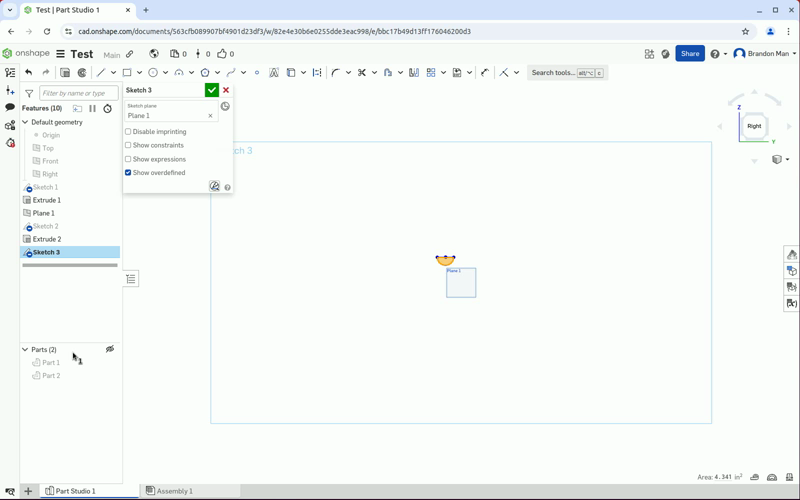
key(shift+y)
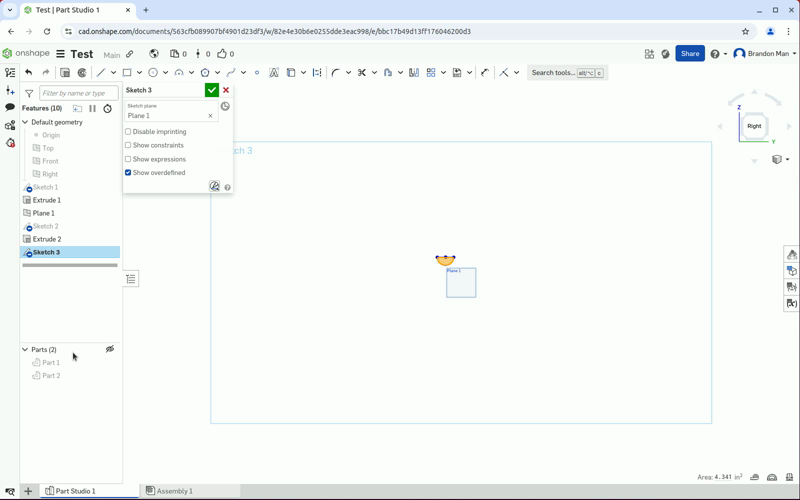
key(shift+e)
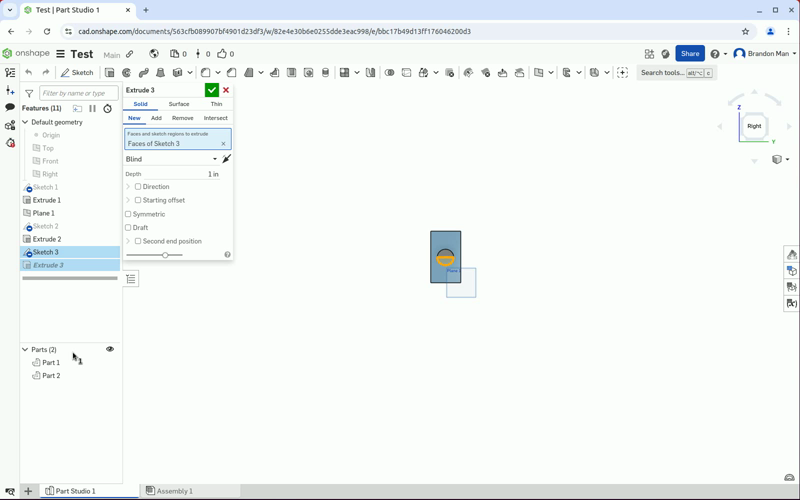
mouse_move(143, 106)
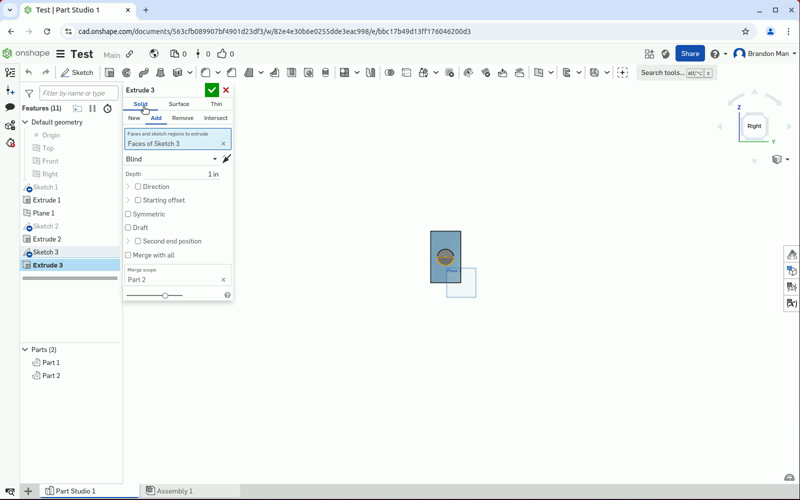
click(143, 106)
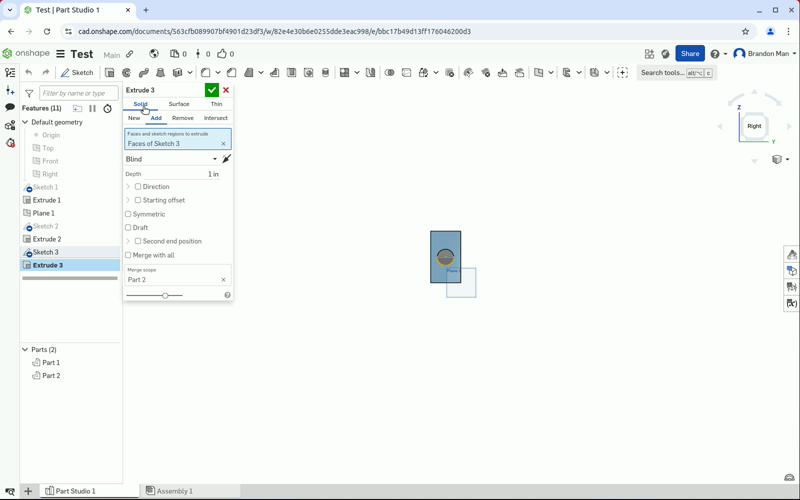
mouse_move(137, 120)
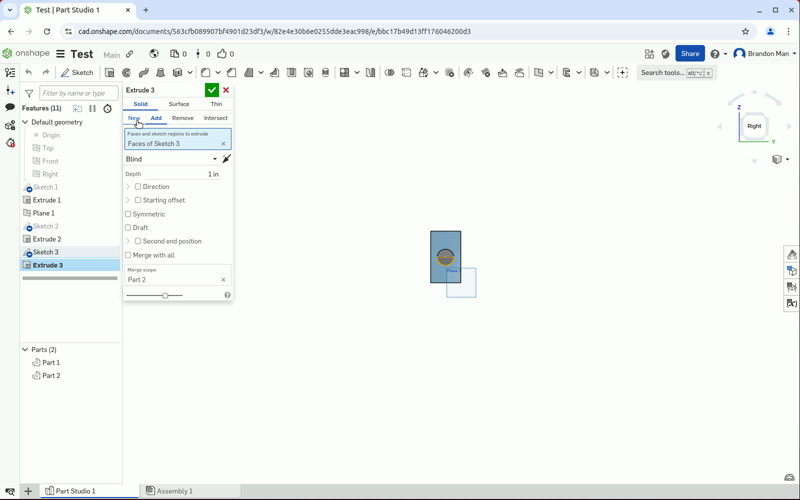
click(137, 120)
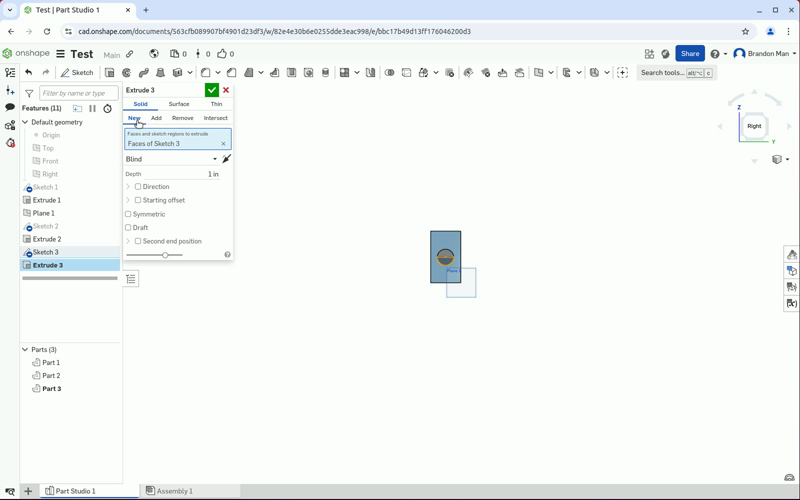
key(tab, 4)
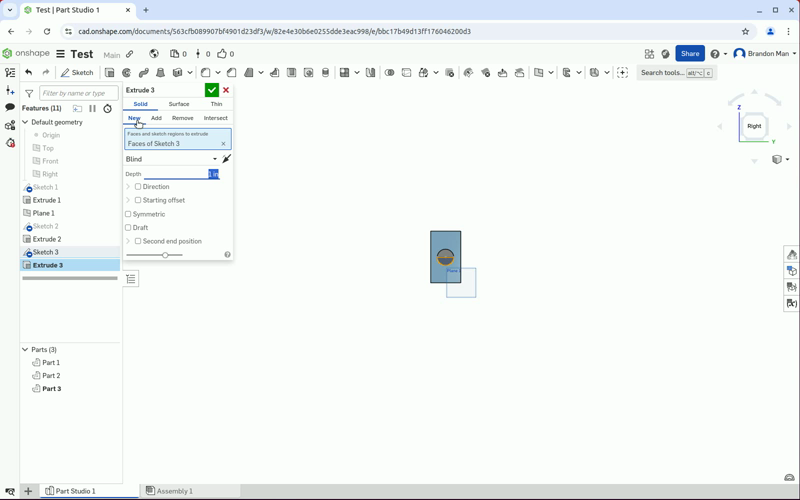
text(2.166)
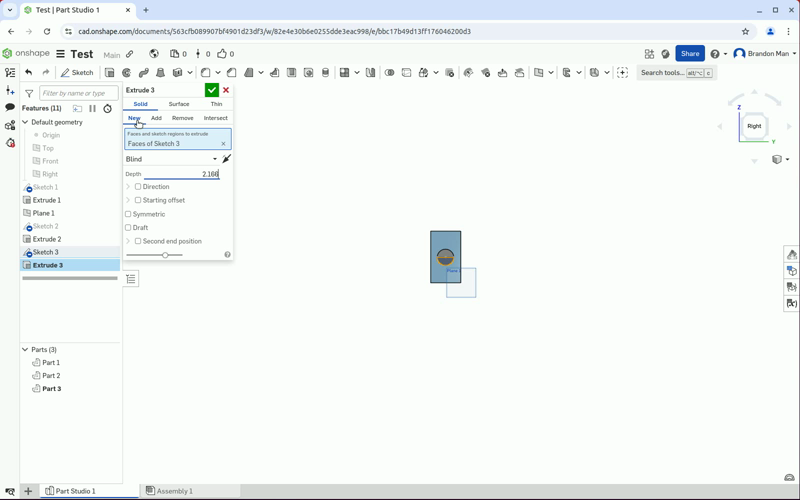
key(enter)
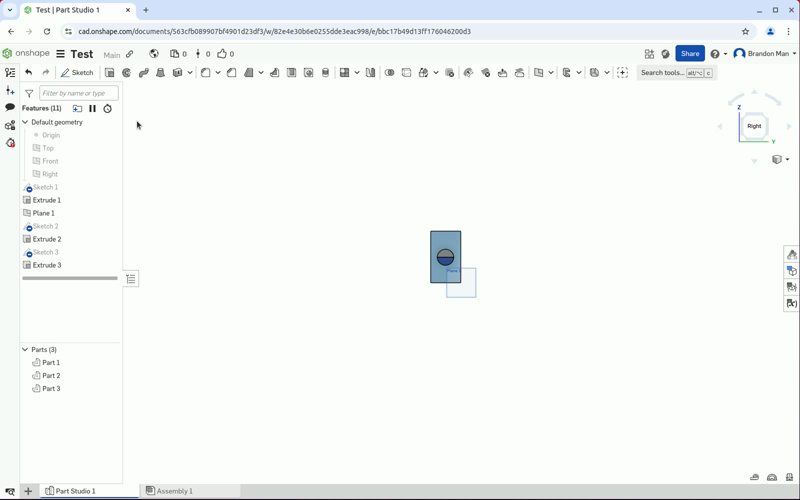
key(shift+h)
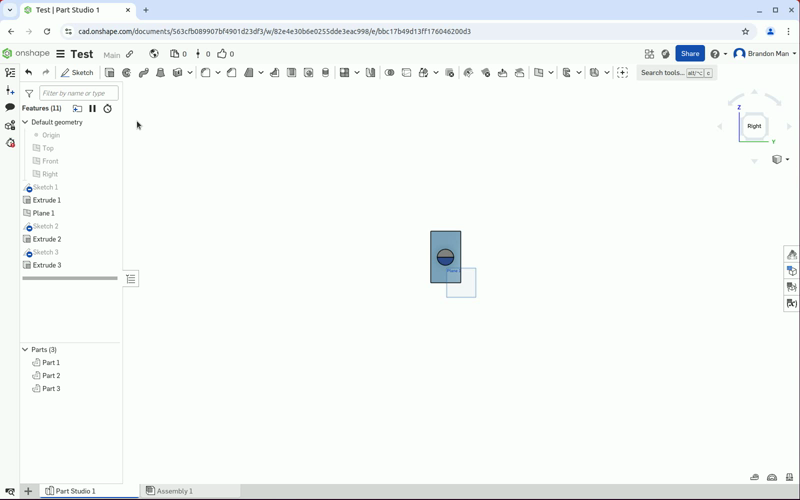
key(shift+h)
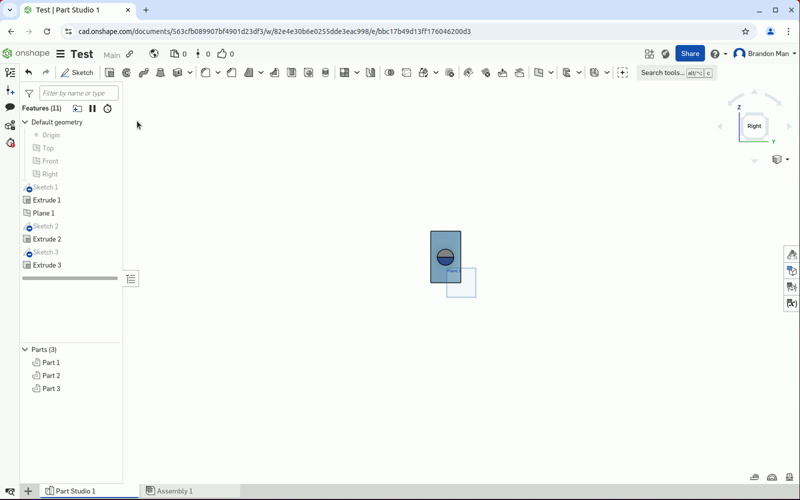
mouse_move(73, 189)
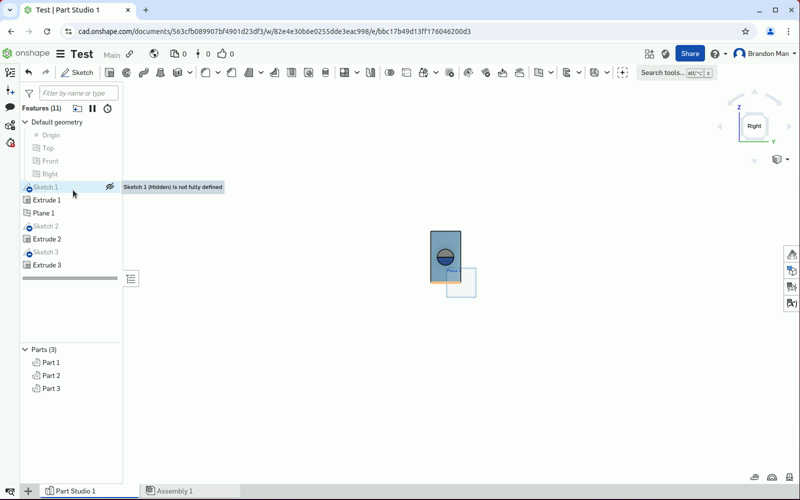
click(73, 189)
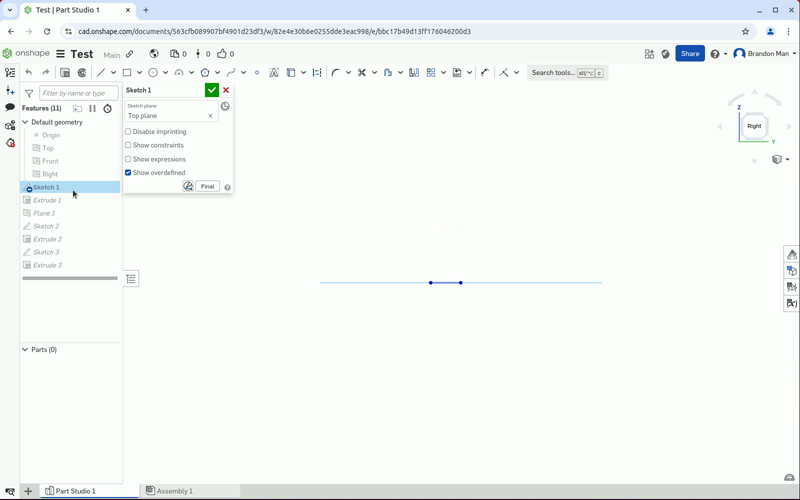
mouse_move(229, 92)
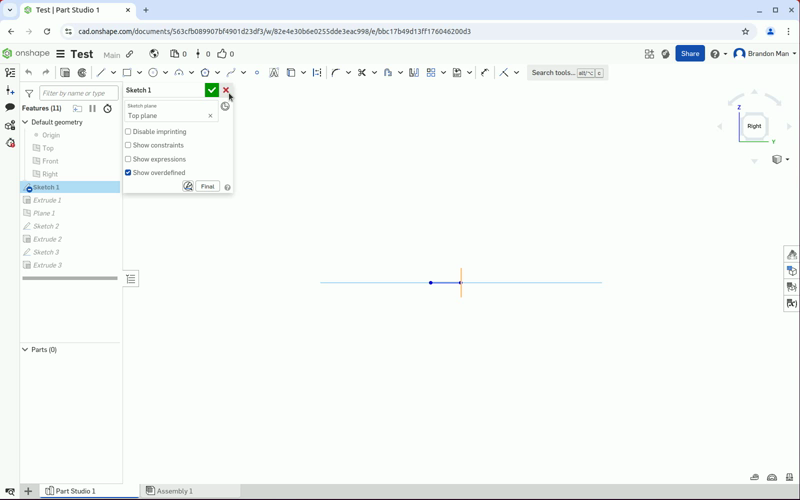
click(229, 92)
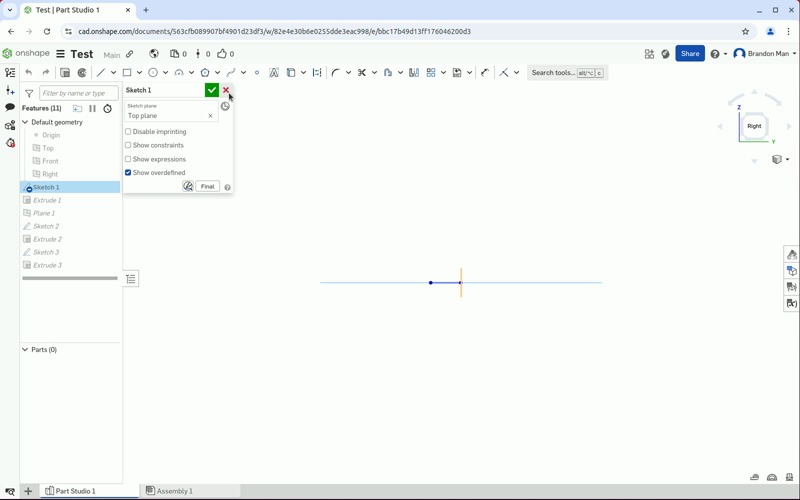
key(shift+s)
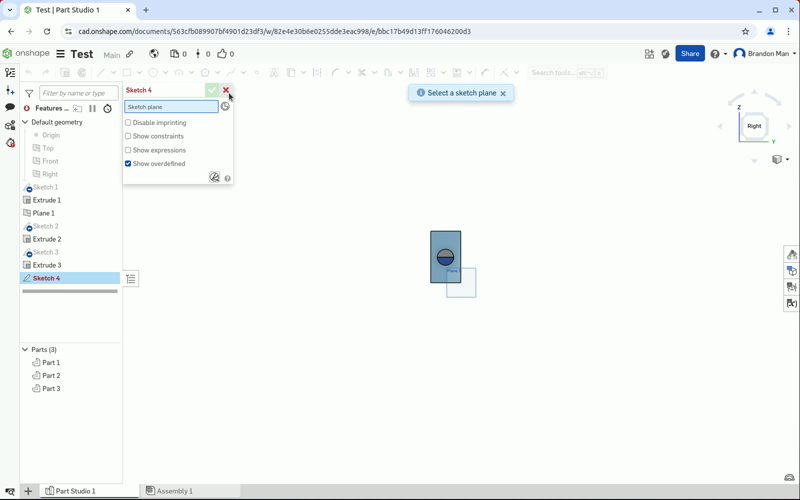
mouse_move(73, 176)
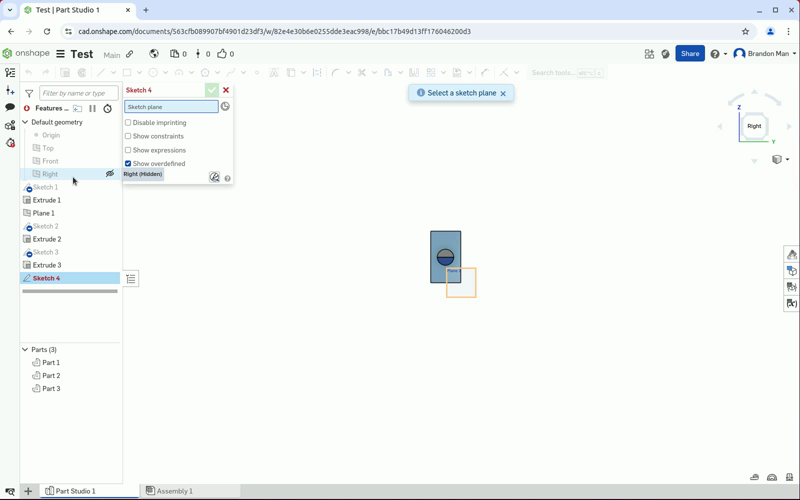
click(73, 176)
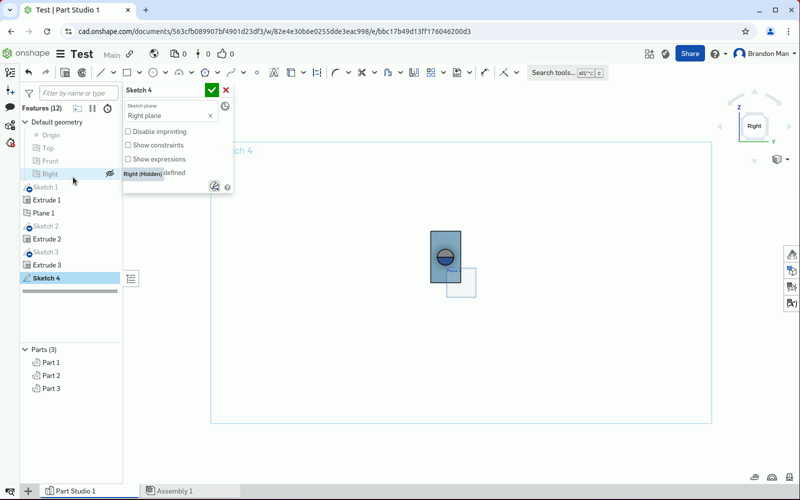
mouse_move(73, 352)
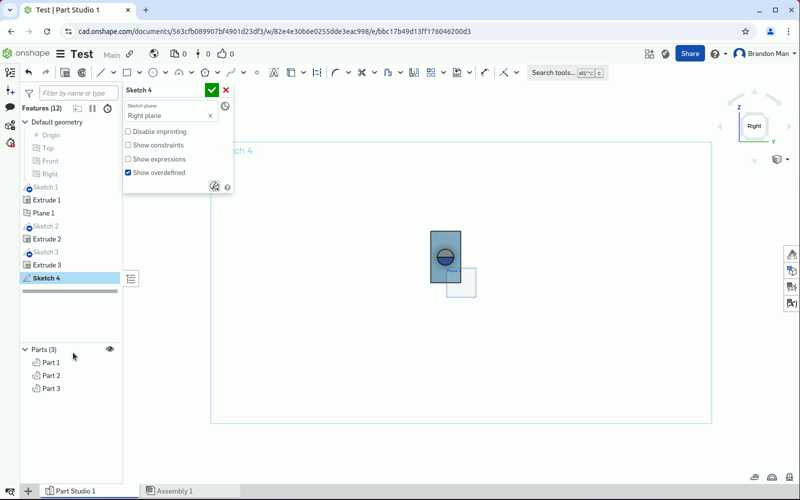
key(y)
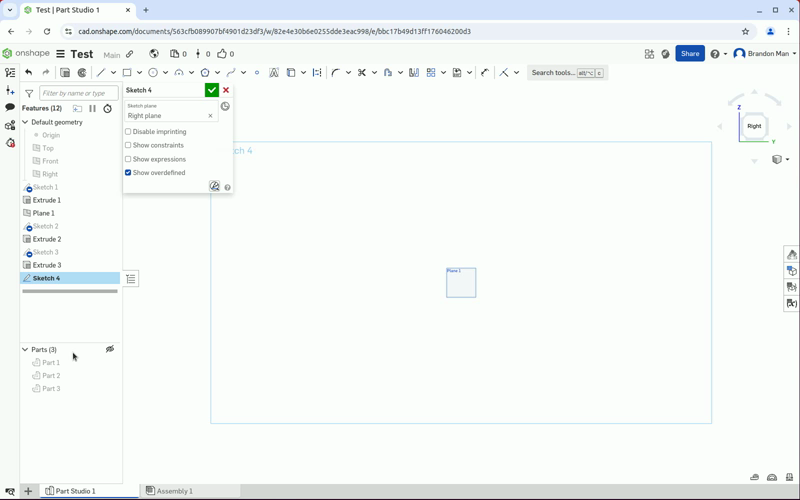
key(l)
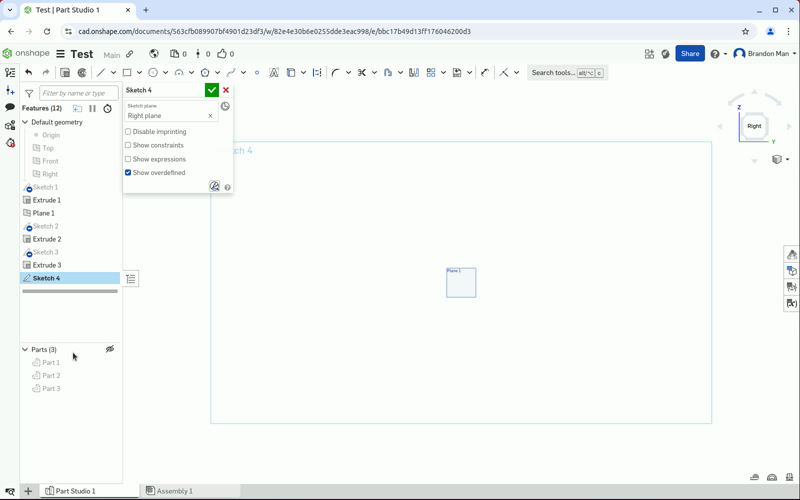
key_down(shift)
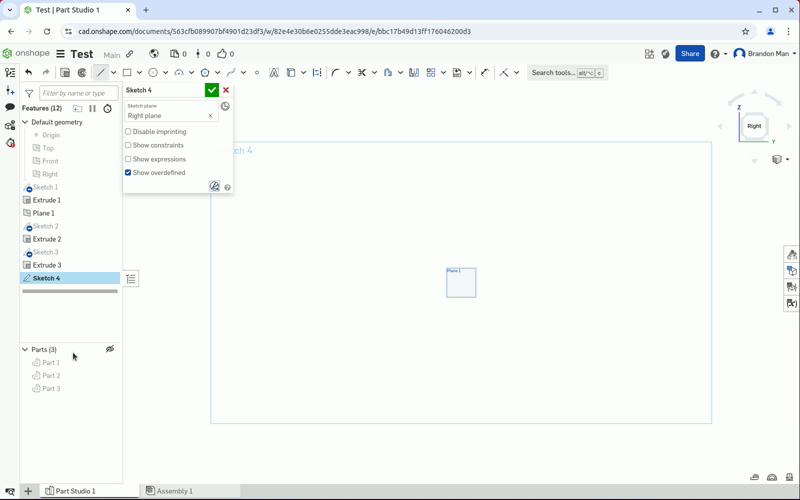
mouse_move(437, 257)
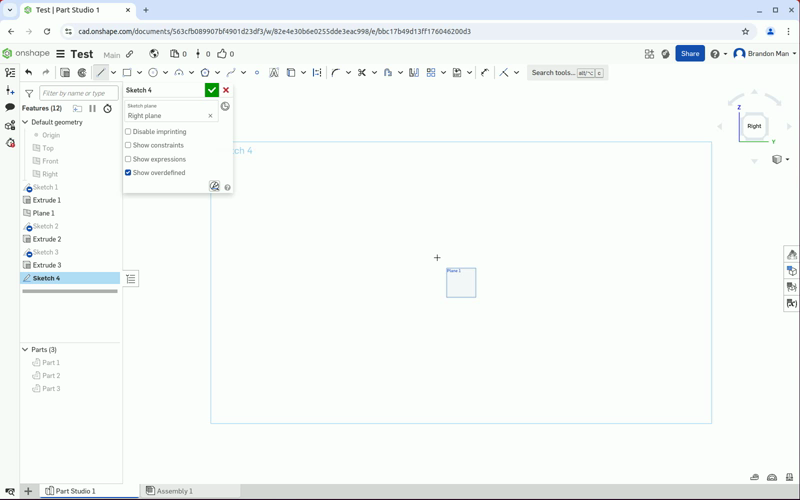
click(437, 257)
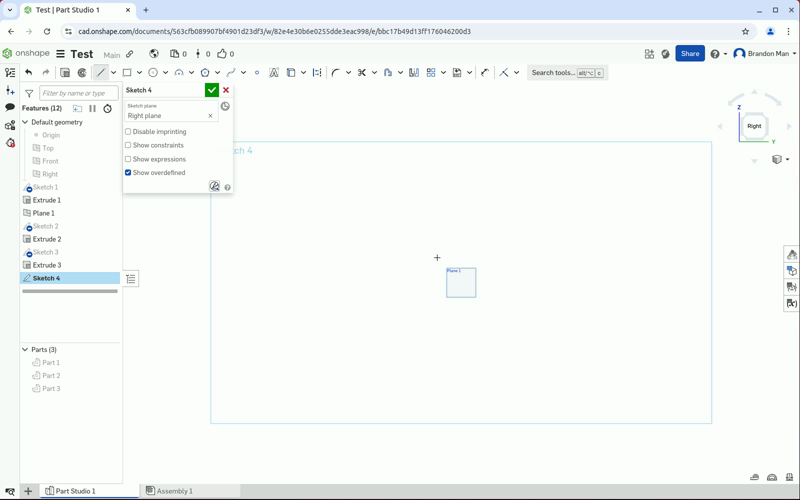
key_up(shift)
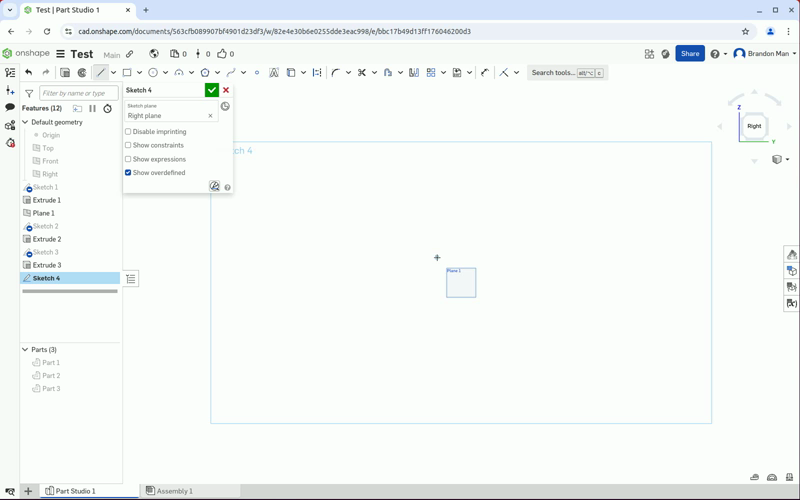
key_down(shift)
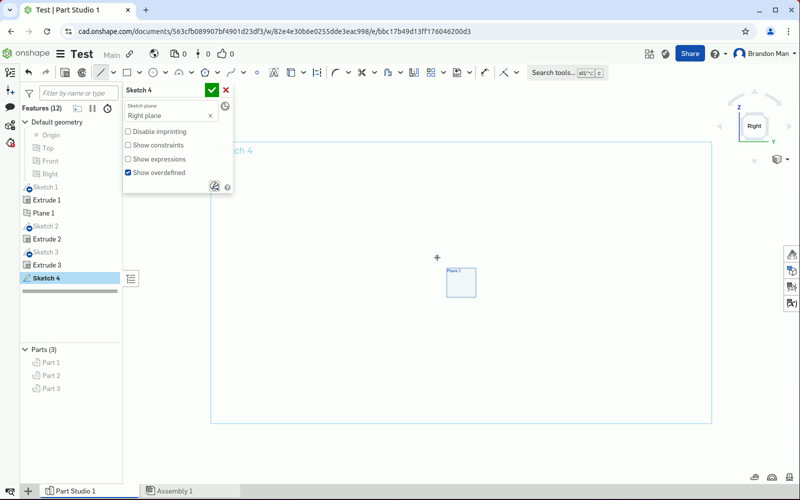
mouse_move(467, 257)
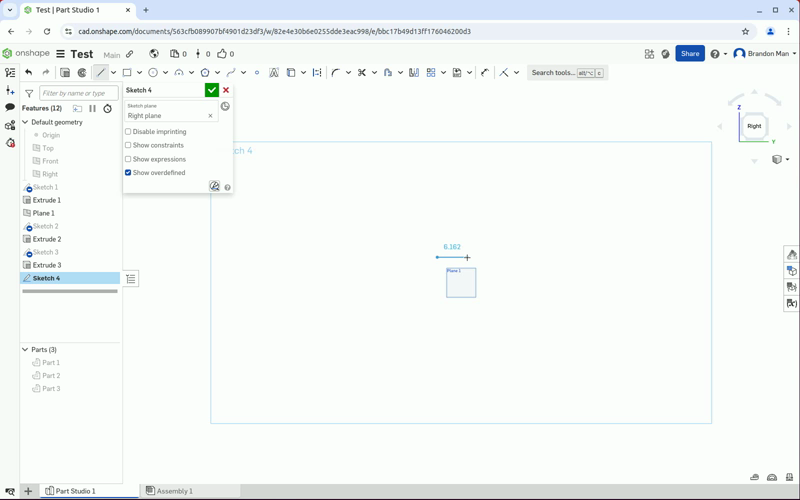
mouse_move(445, 257)
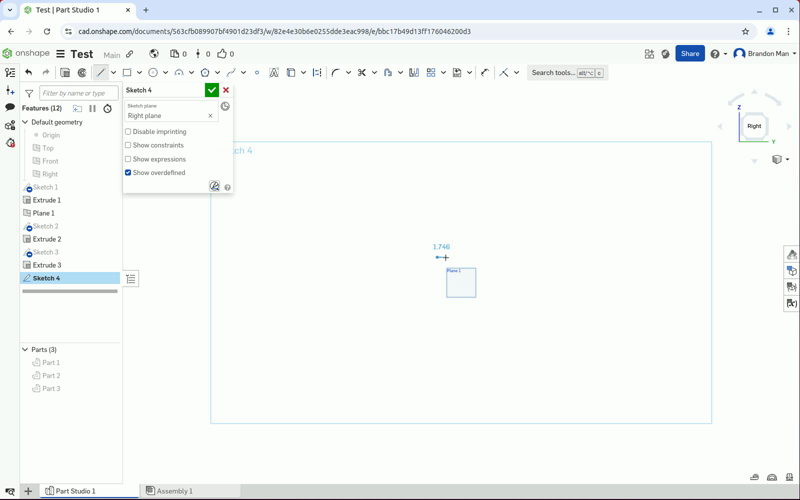
click(445, 257)
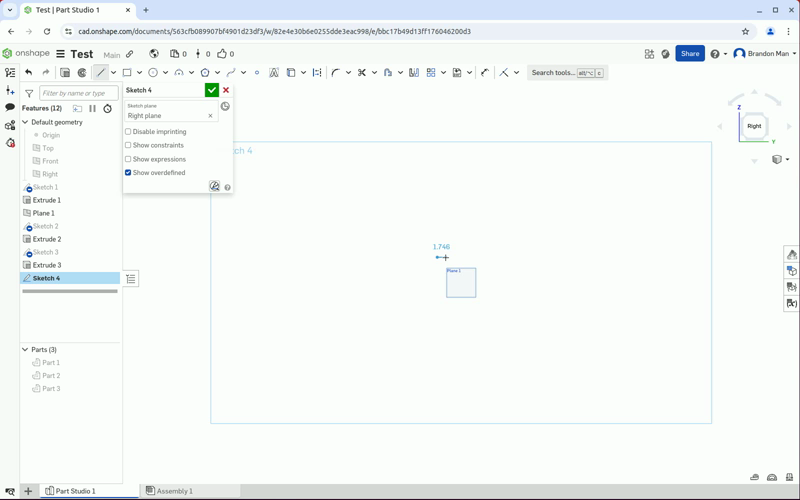
key_up(shift)
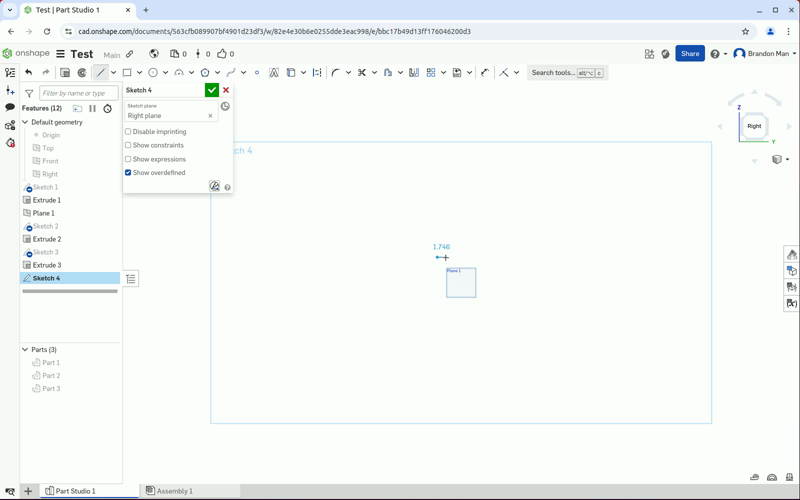
key_down(shift)
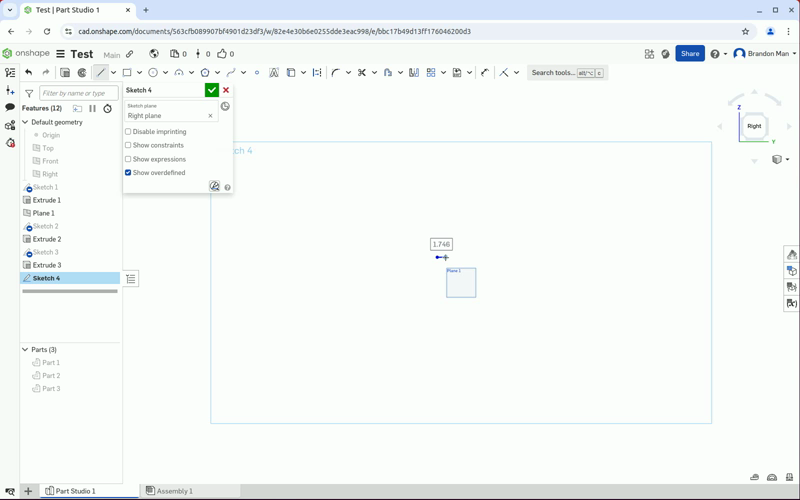
mouse_move(475, 257)
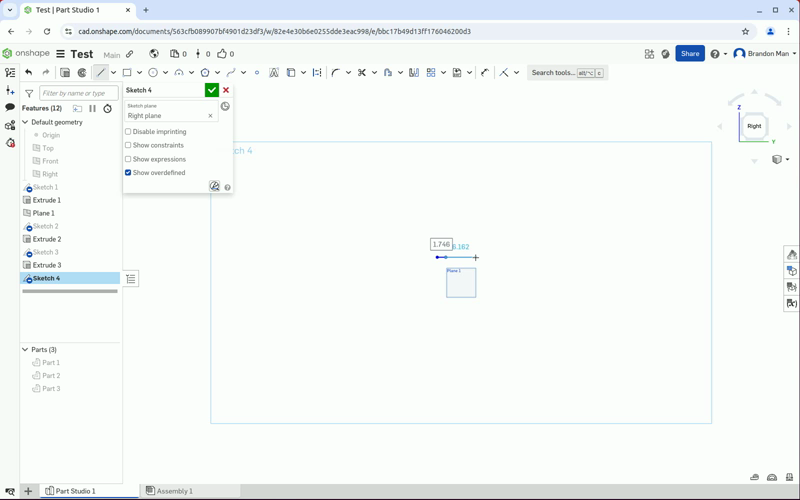
mouse_move(453, 257)
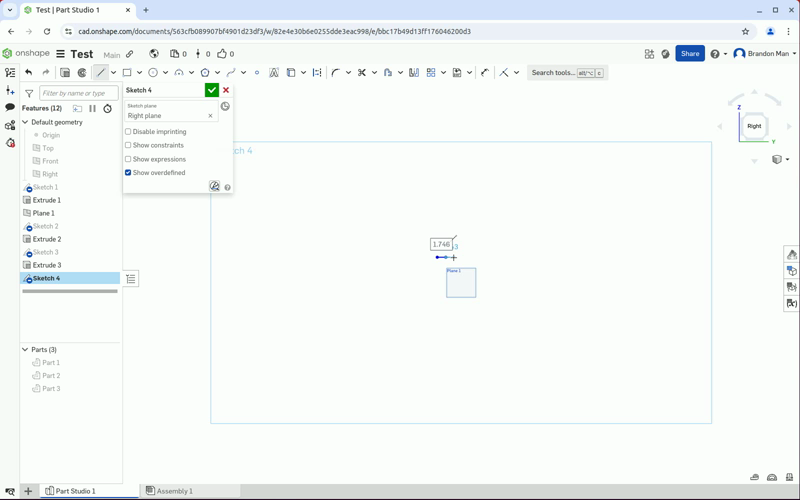
click(453, 257)
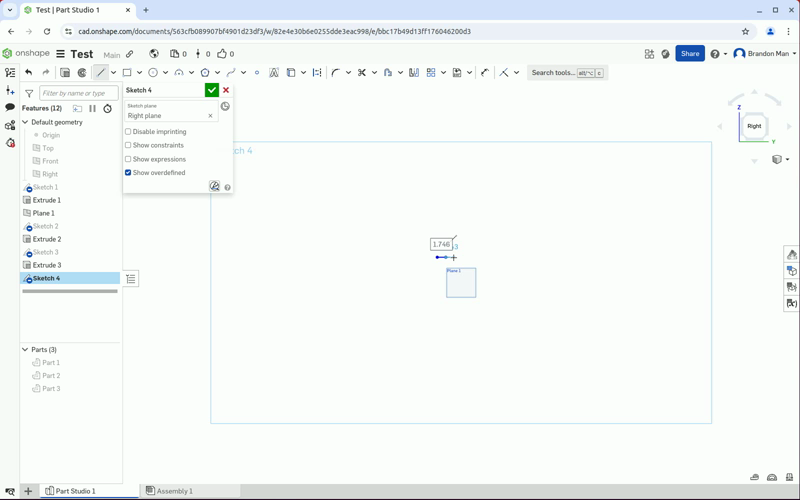
key_up(shift)
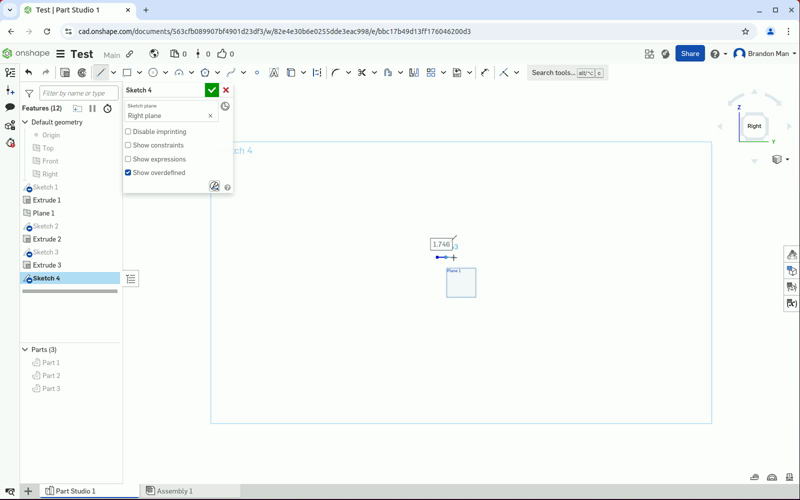
key(esc)
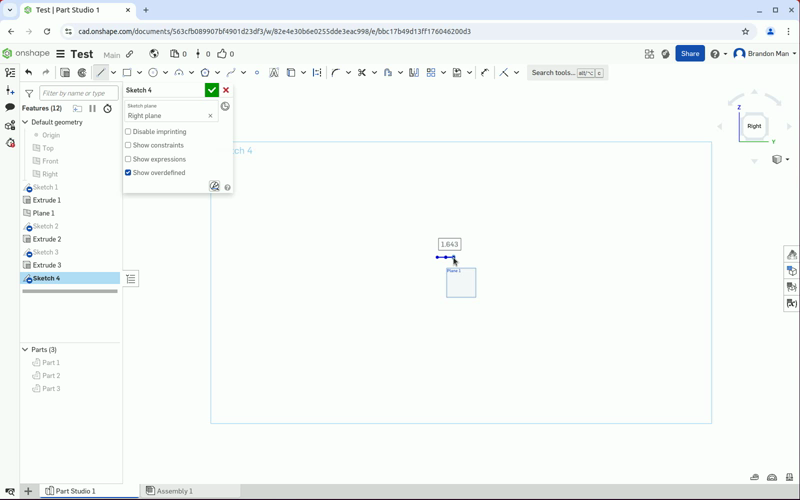
key(a)
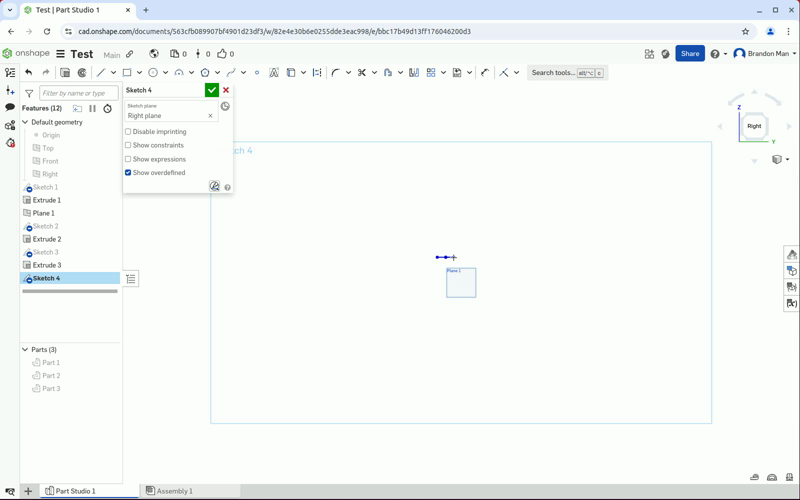
mouse_move(453, 257)
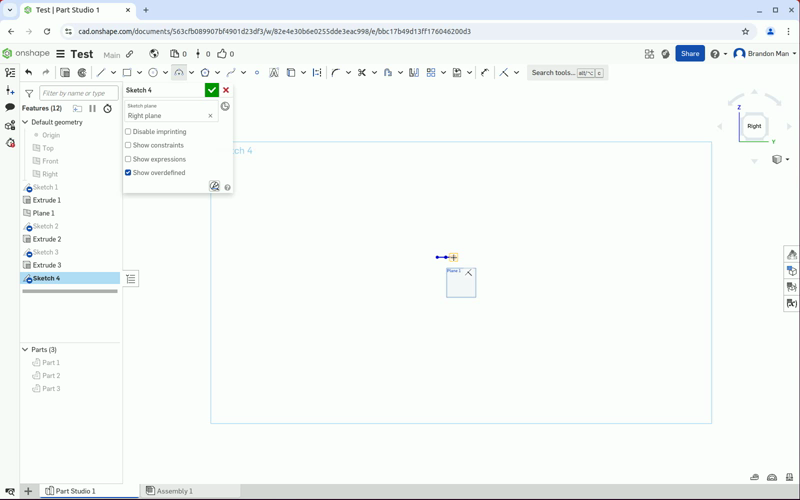
click(453, 257)
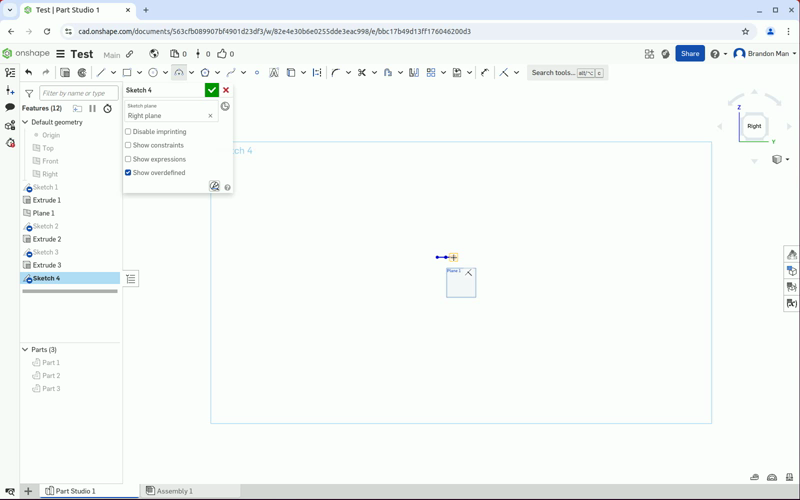
mouse_move(437, 257)
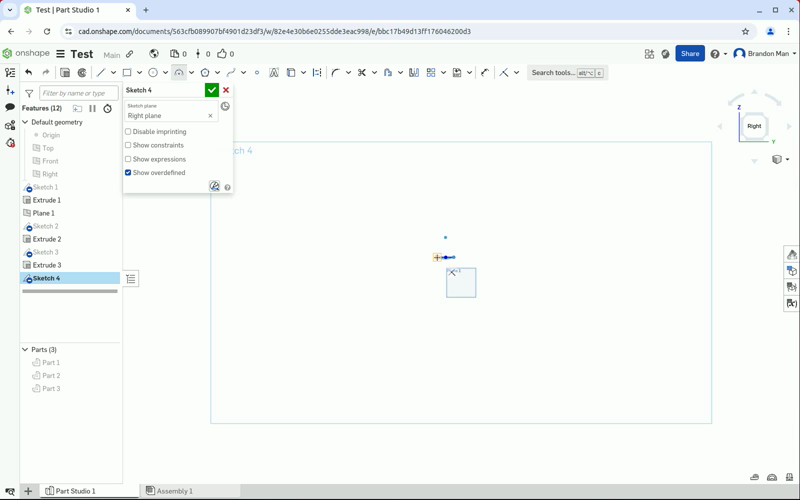
click(437, 257)
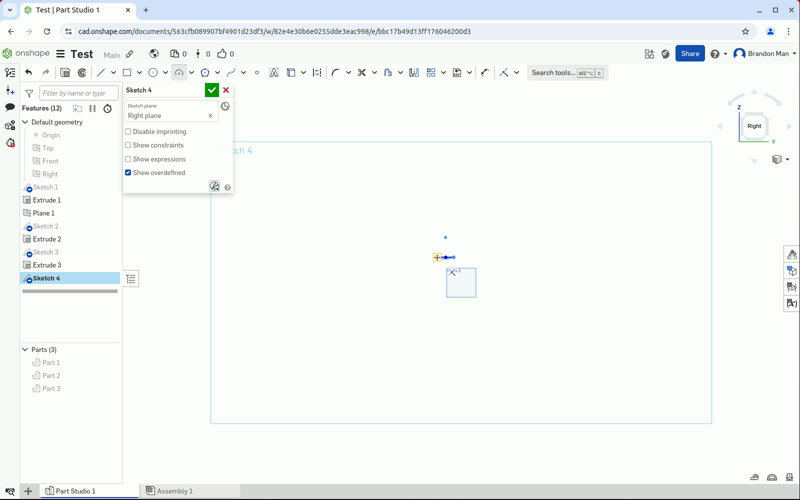
key_down(shift)
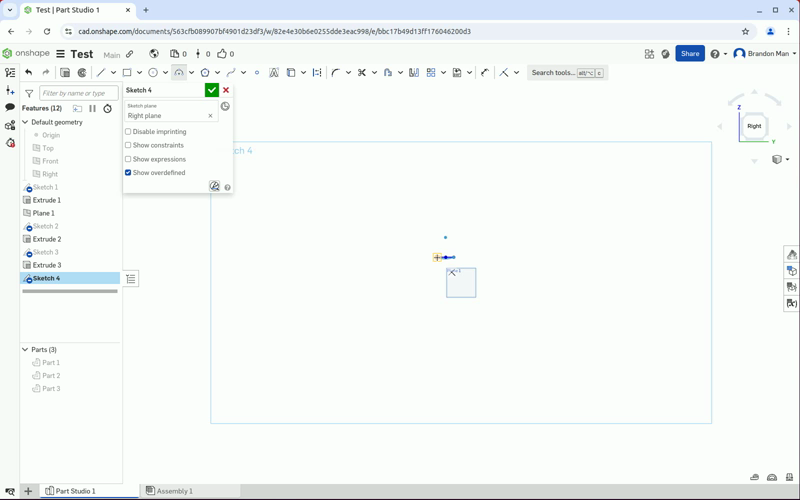
mouse_move(445, 249)
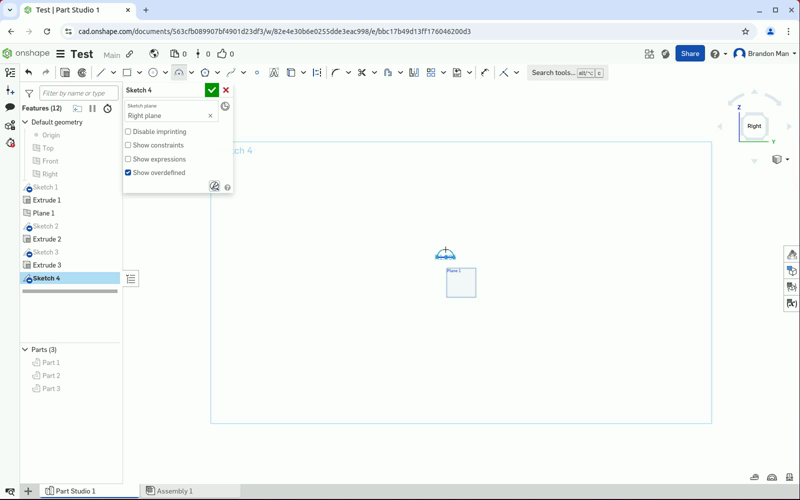
click(445, 249)
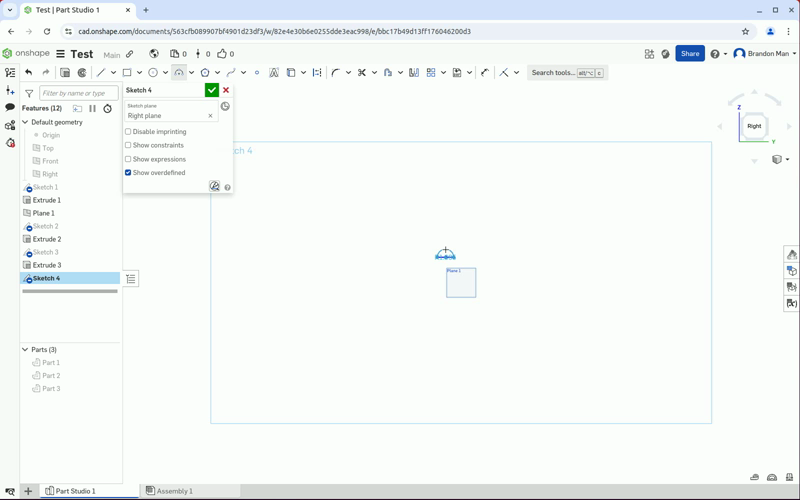
key_up(shift)
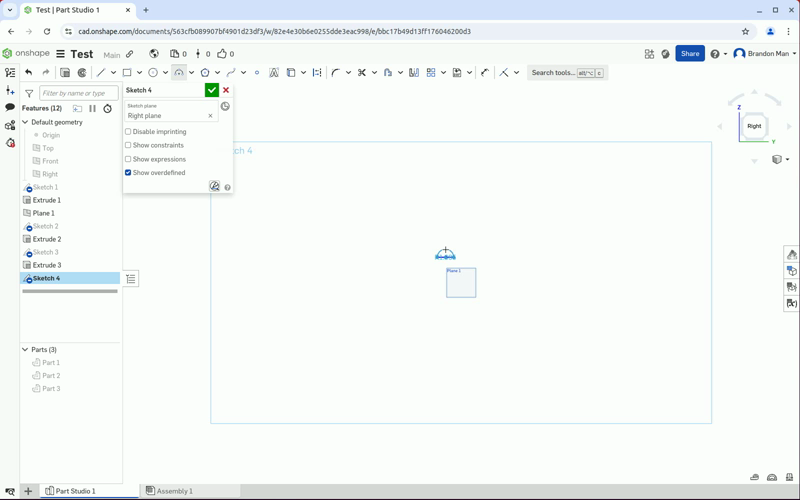
key(esc)
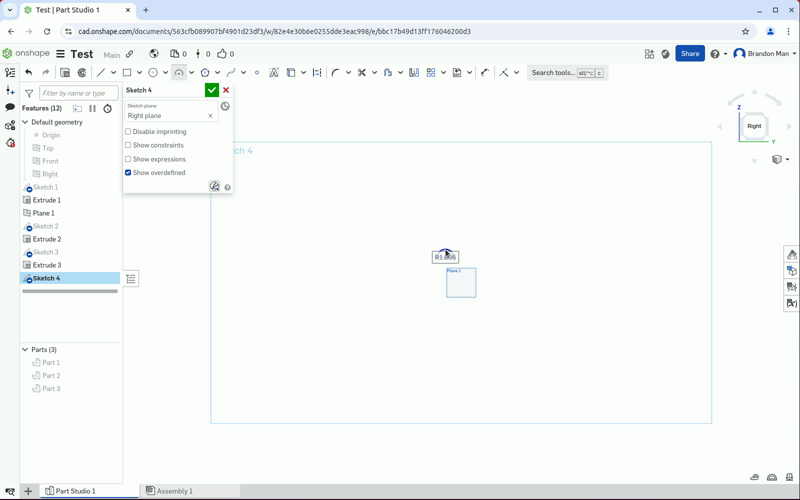
mouse_move(447, 255)
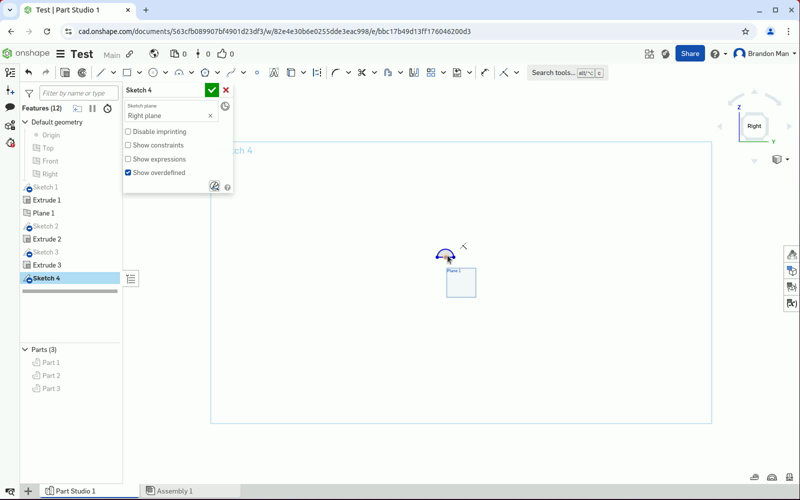
scroll(6)
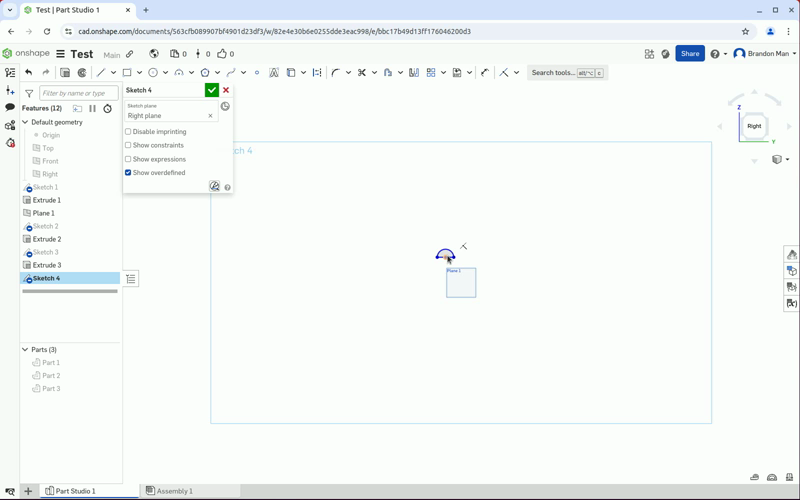
scroll(6)
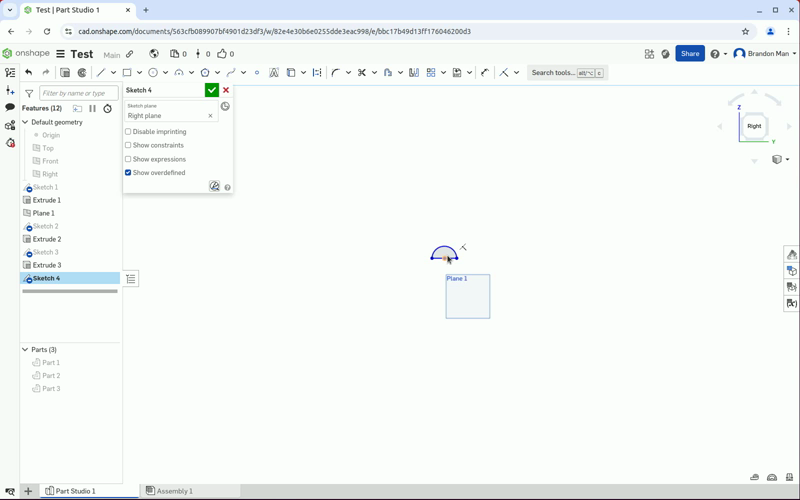
scroll(6)
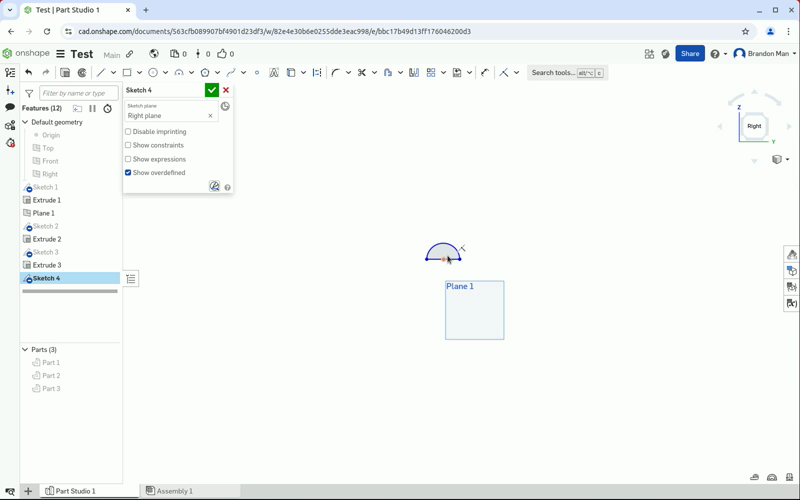
scroll(6)
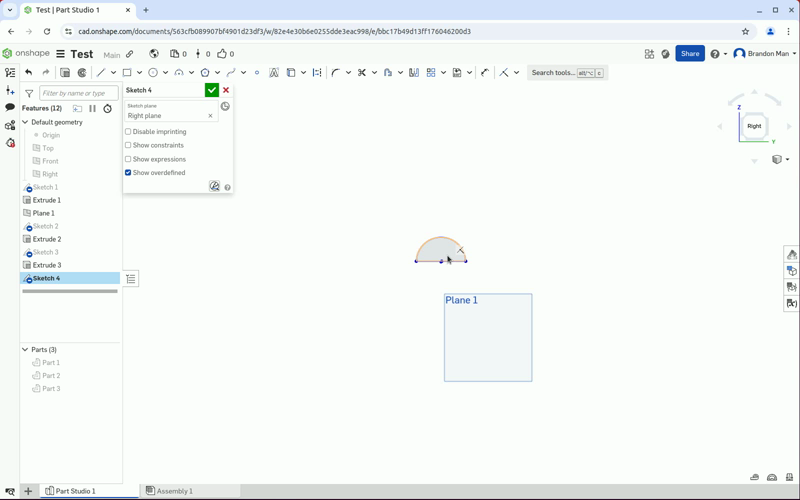
scroll(6)
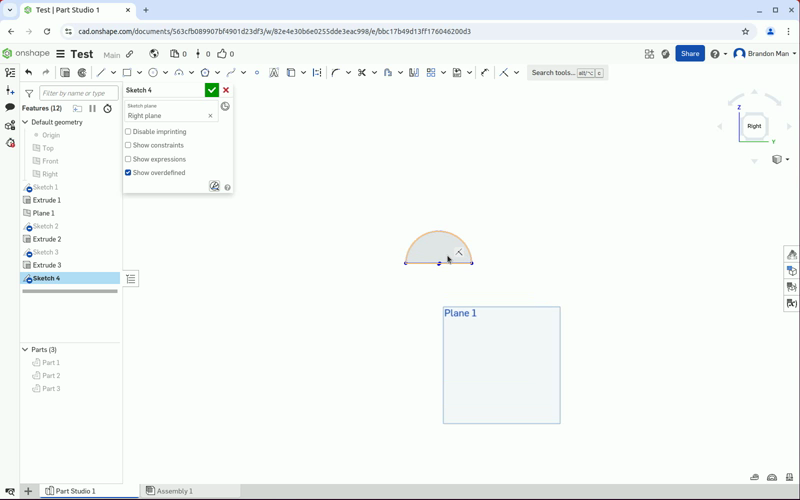
scroll(6)
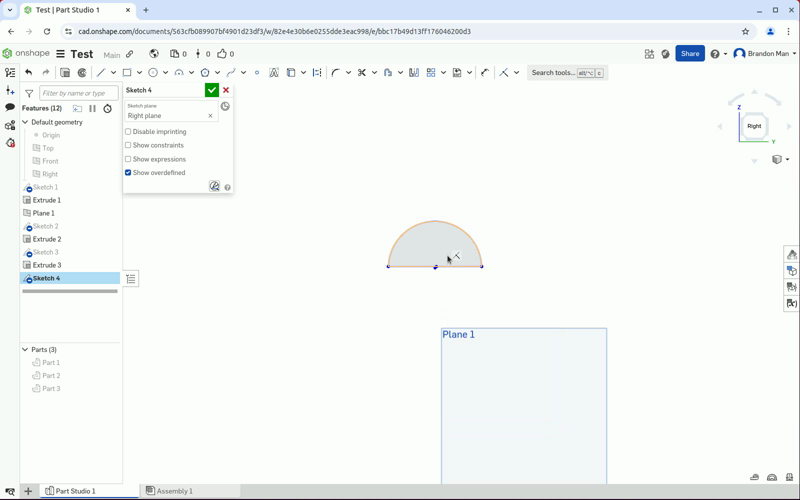
scroll(6)
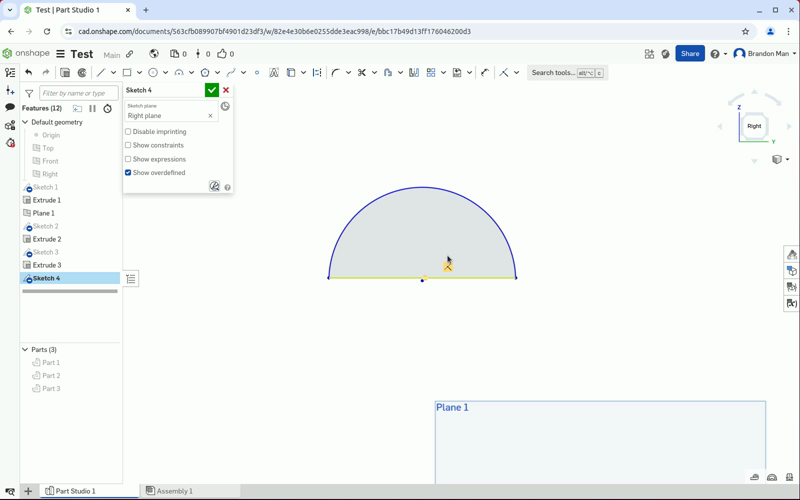
click(447, 255)
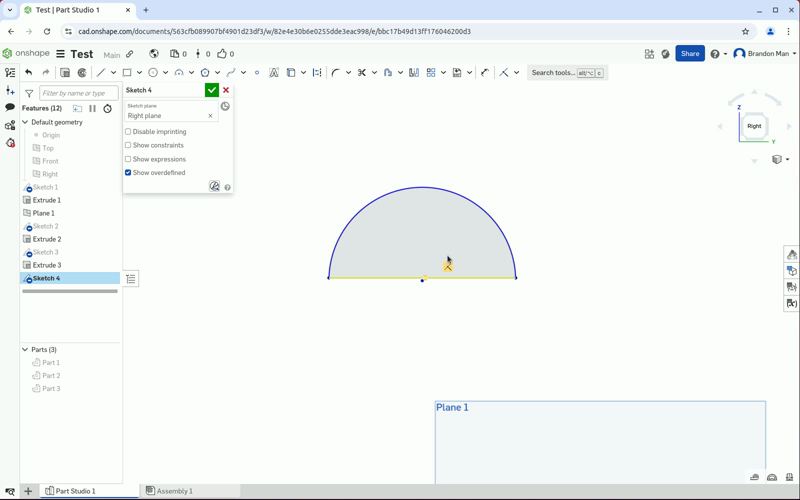
scroll(-6)
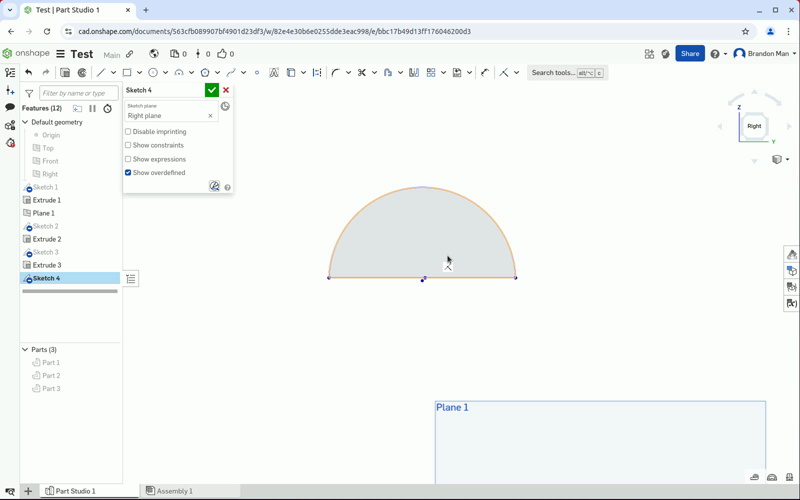
scroll(-6)
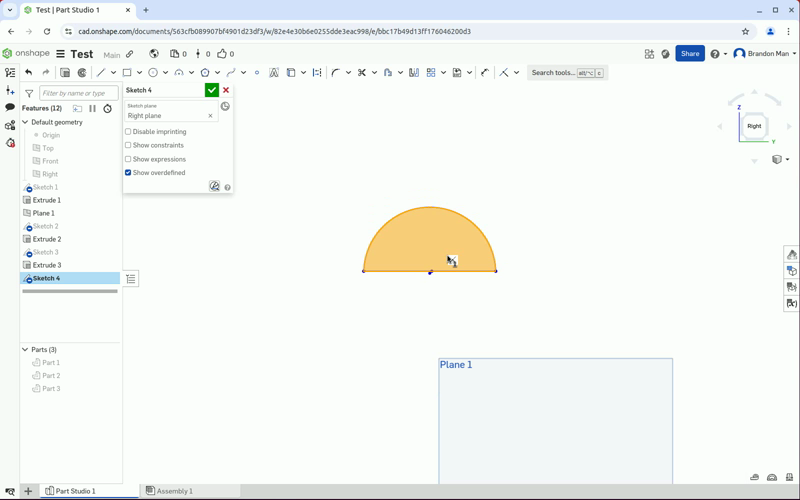
scroll(-6)
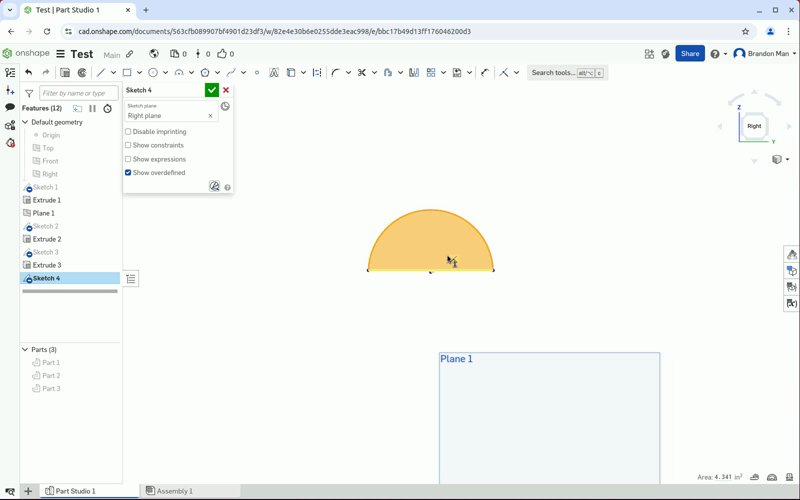
scroll(-6)
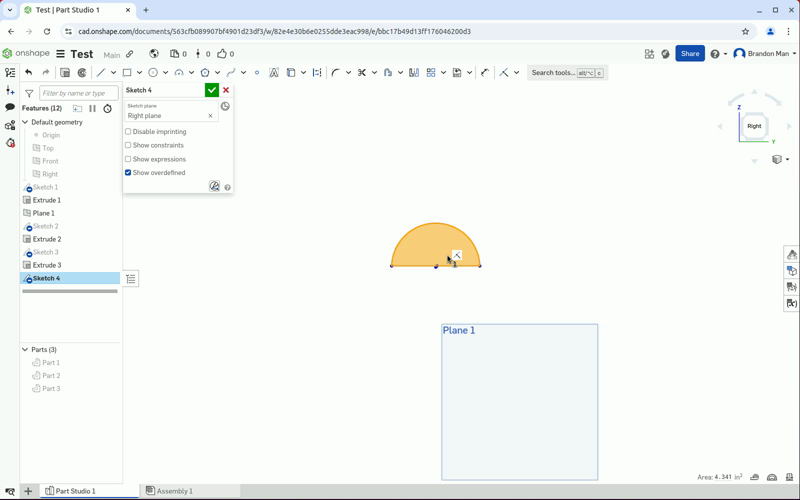
scroll(-6)
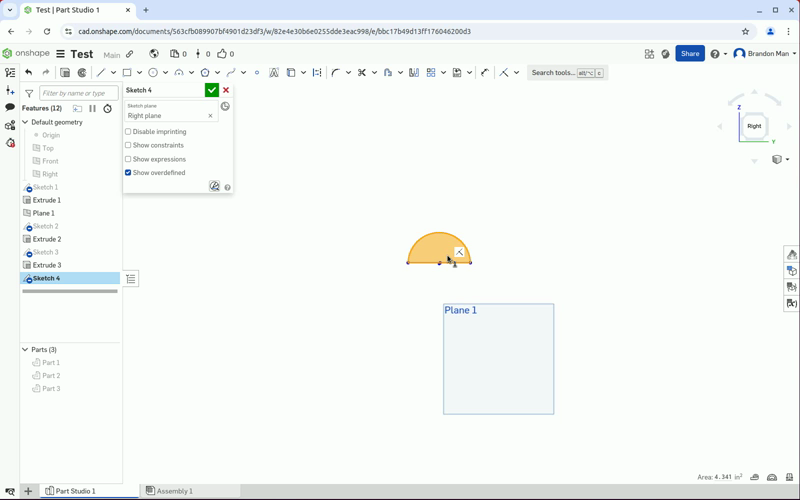
scroll(-6)
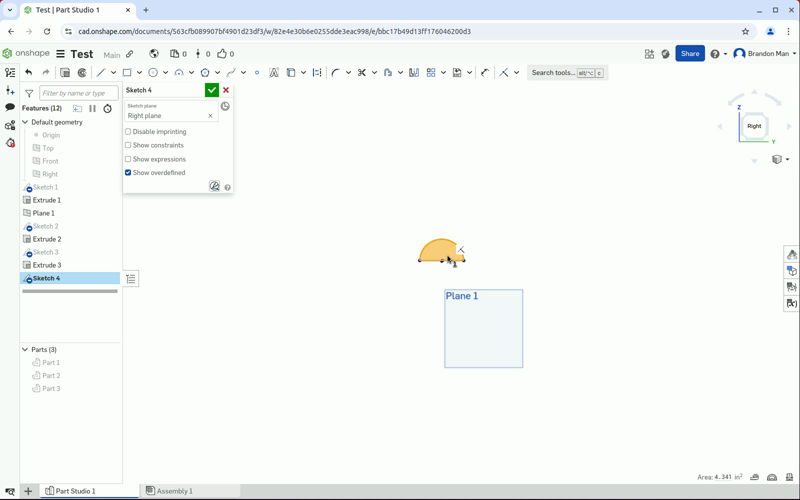
scroll(-6)
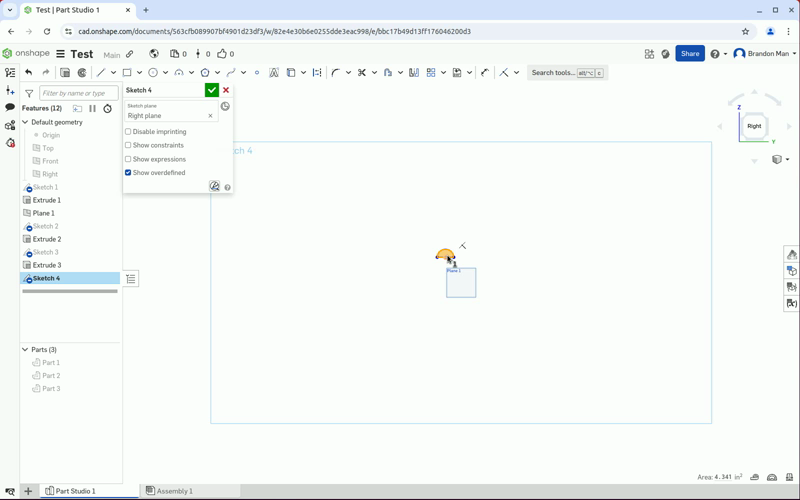
mouse_move(73, 352)
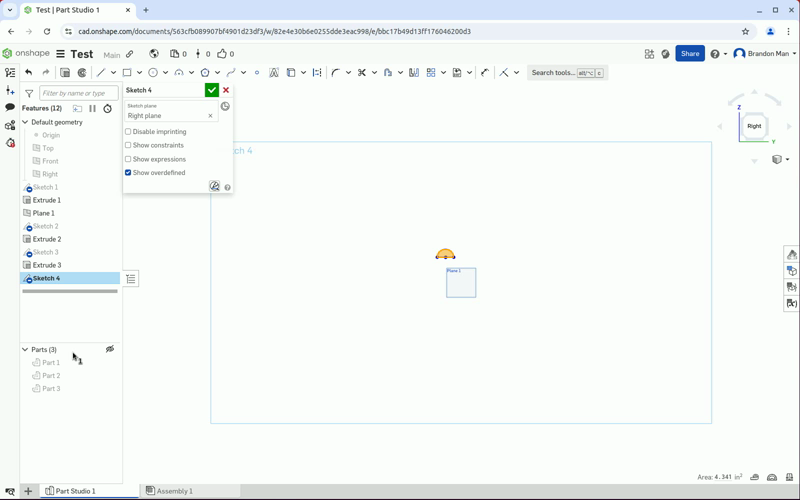
key(shift+y)
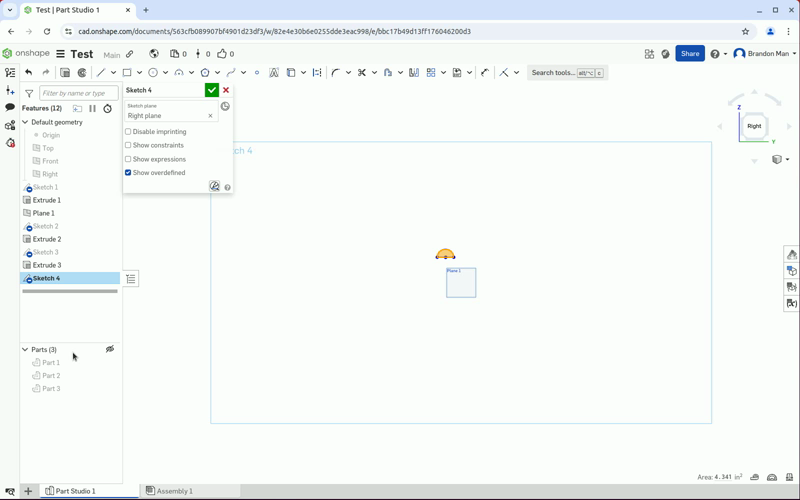
key(shift+e)
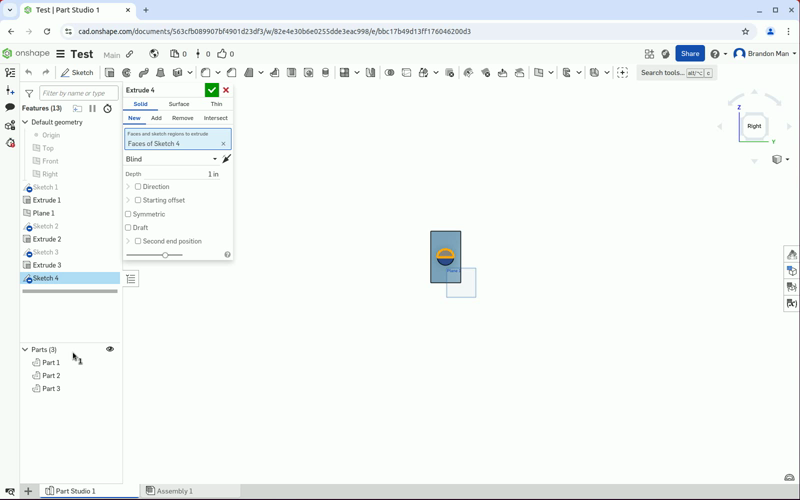
mouse_move(143, 106)
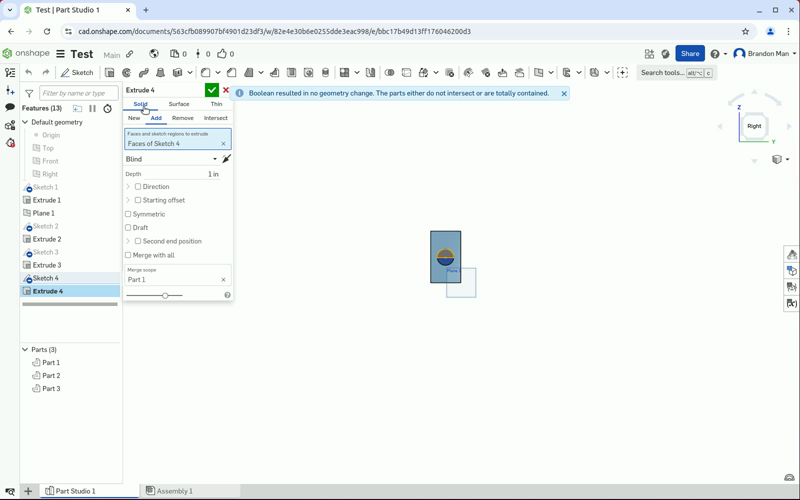
click(143, 106)
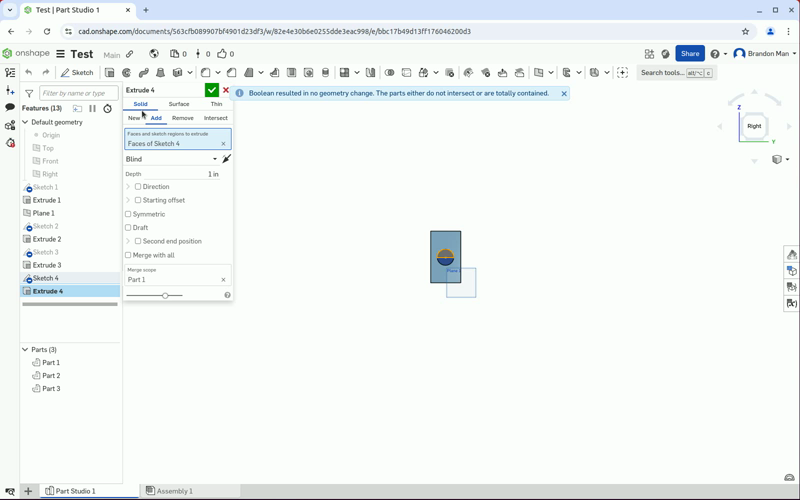
mouse_move(137, 120)
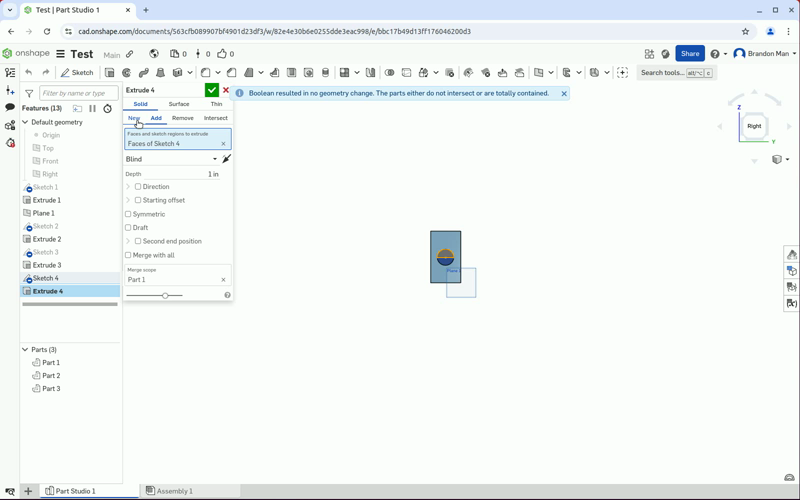
click(137, 120)
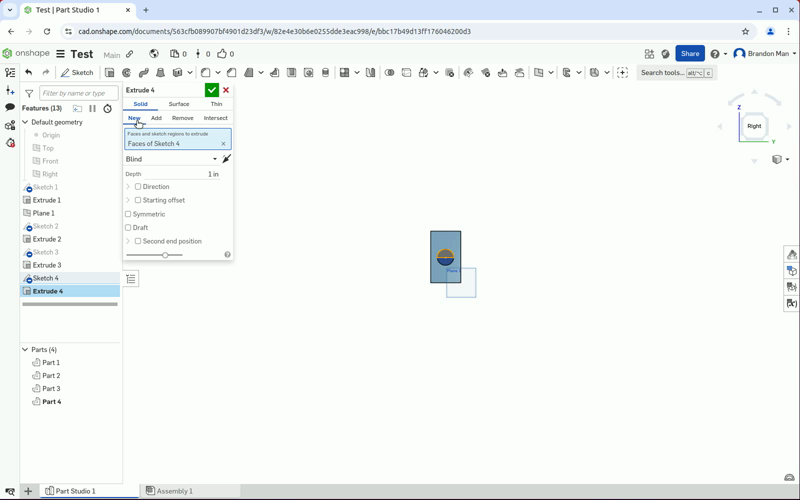
key(tab, 4)
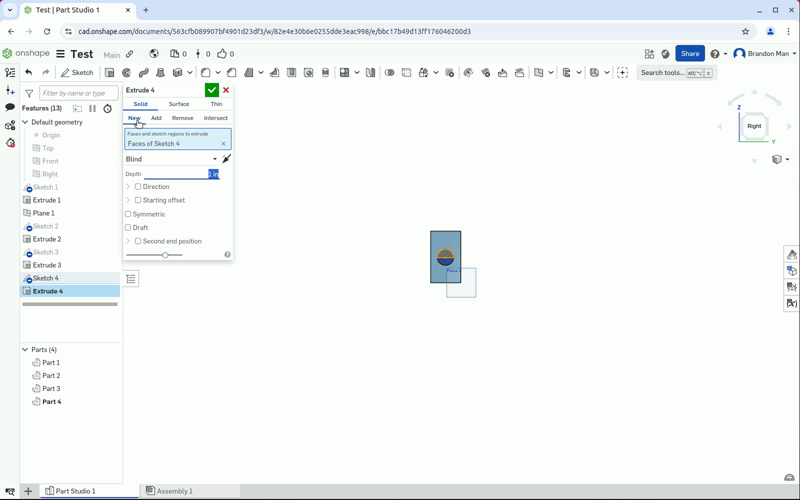
text(2.166)
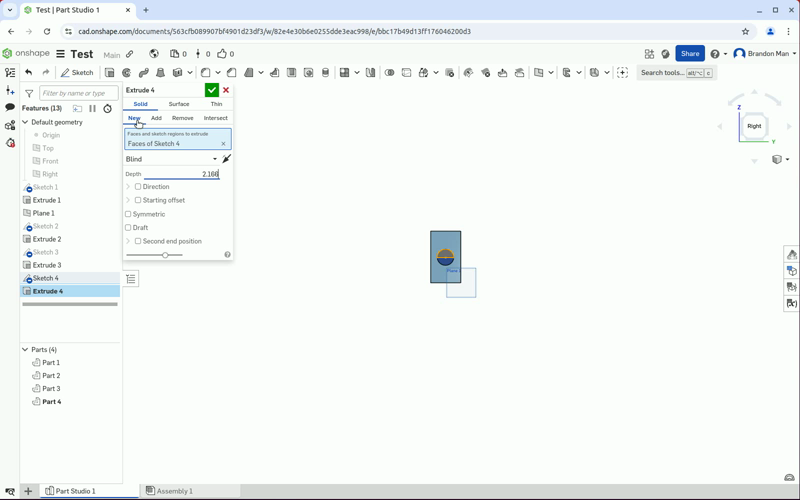
key(enter)
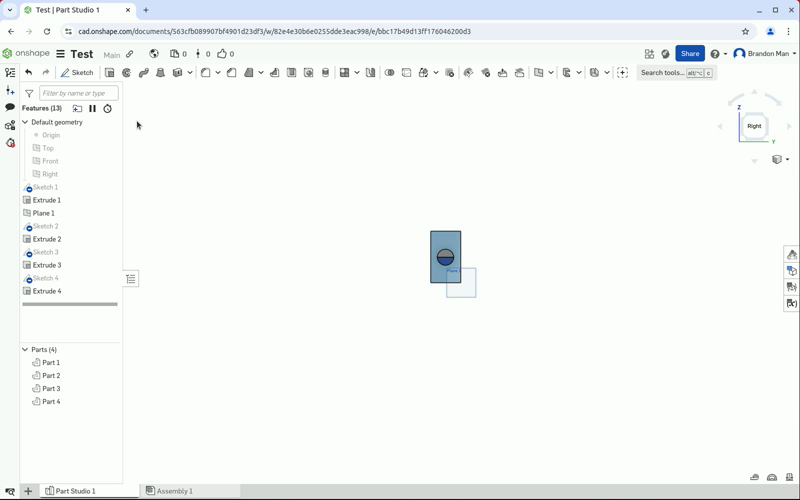
key(shift+h)
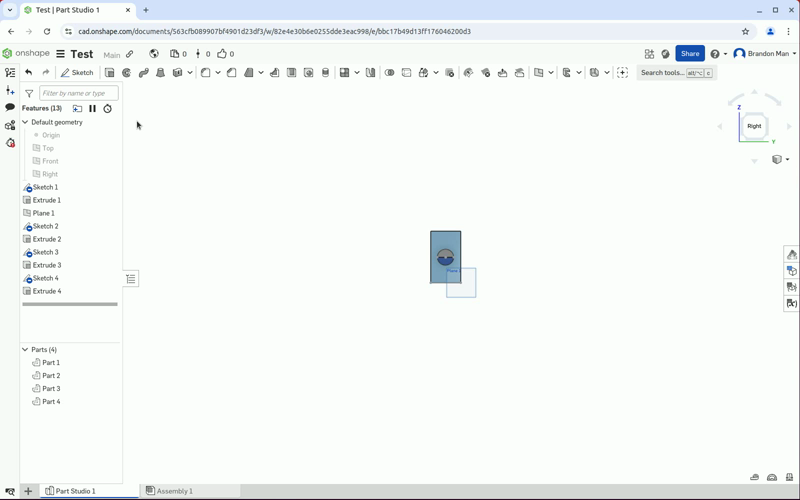
key(shift+h)
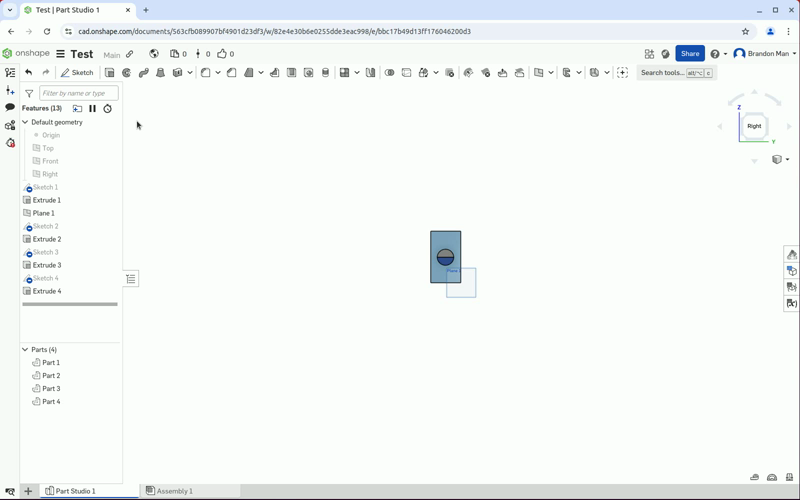
mouse_move(73, 189)
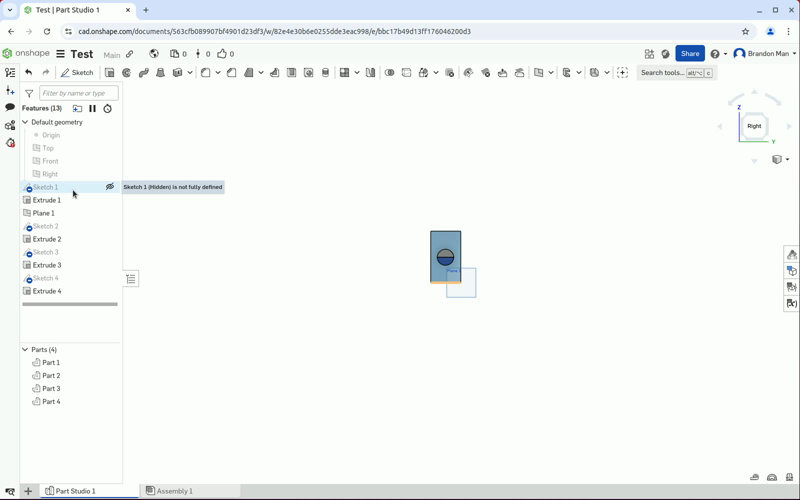
click(73, 189)
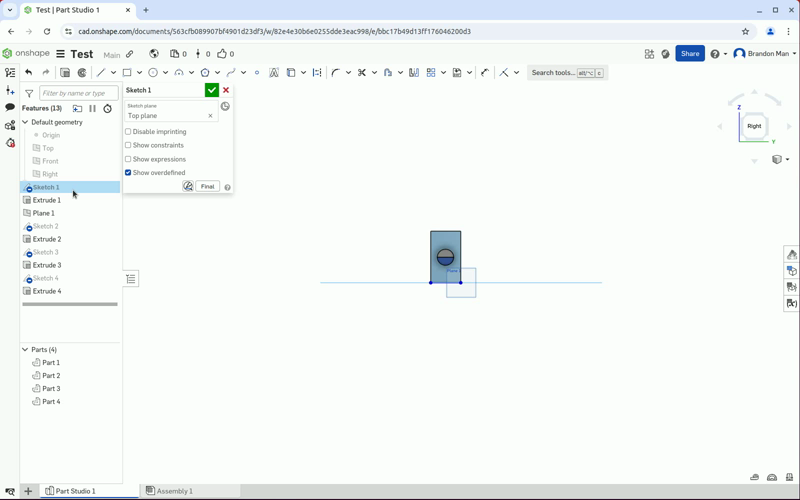
mouse_move(229, 92)
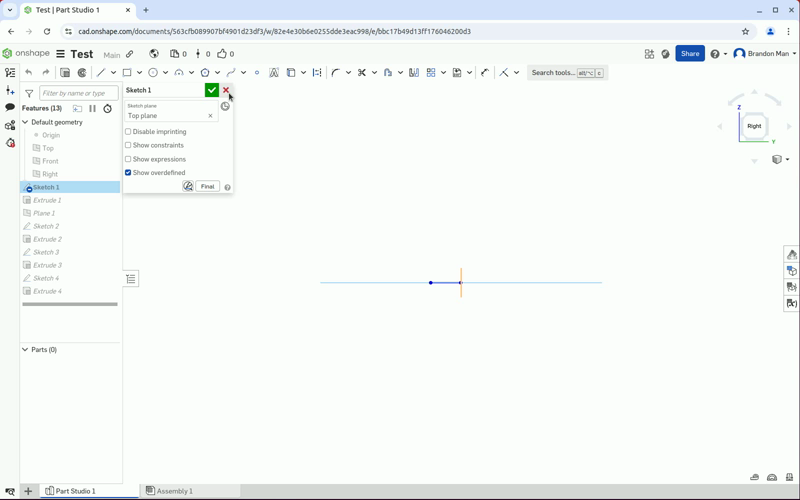
click(229, 92)
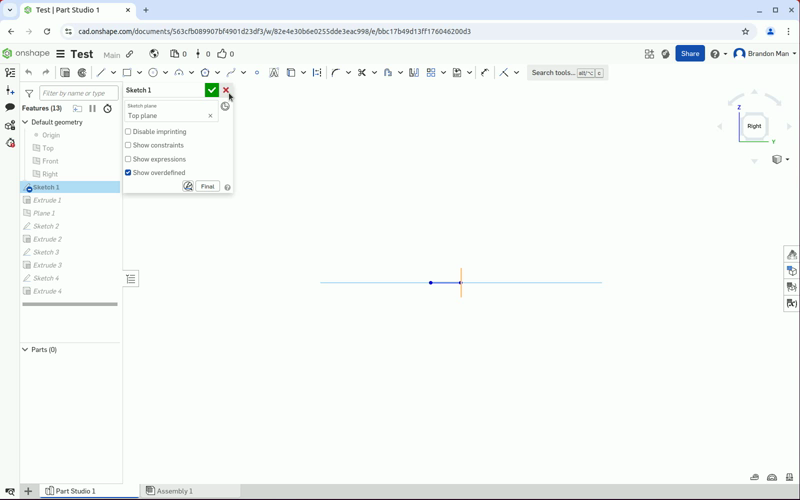
key(shift+s)
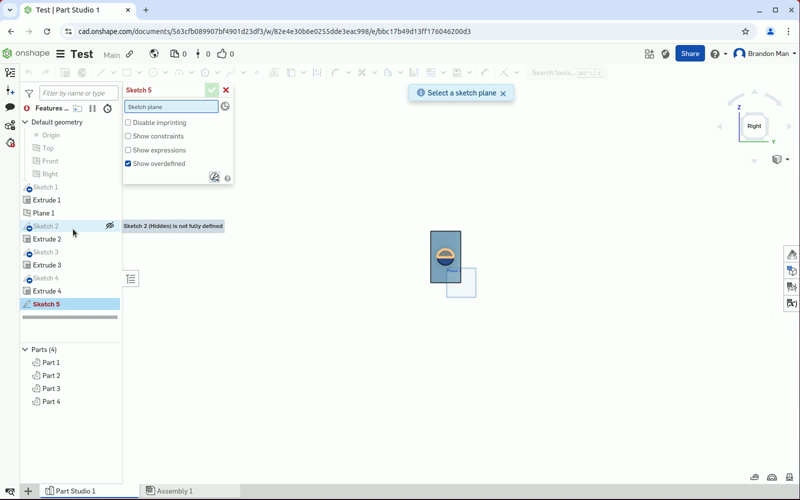
scroll(3)
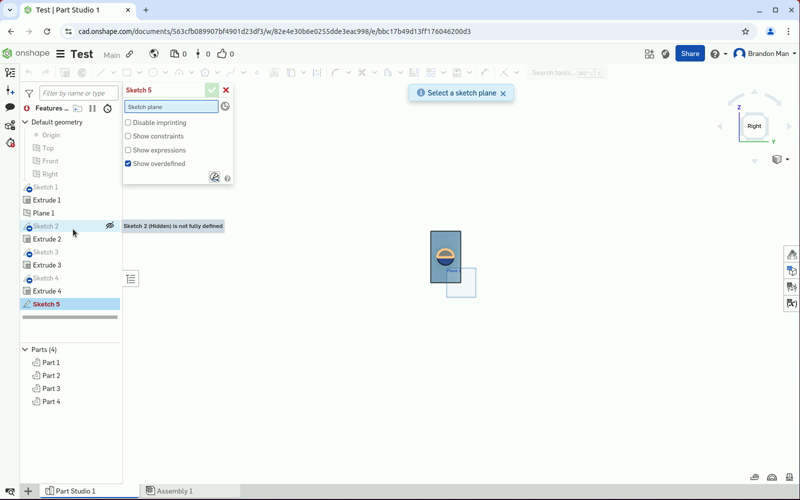
mouse_move(73, 176)
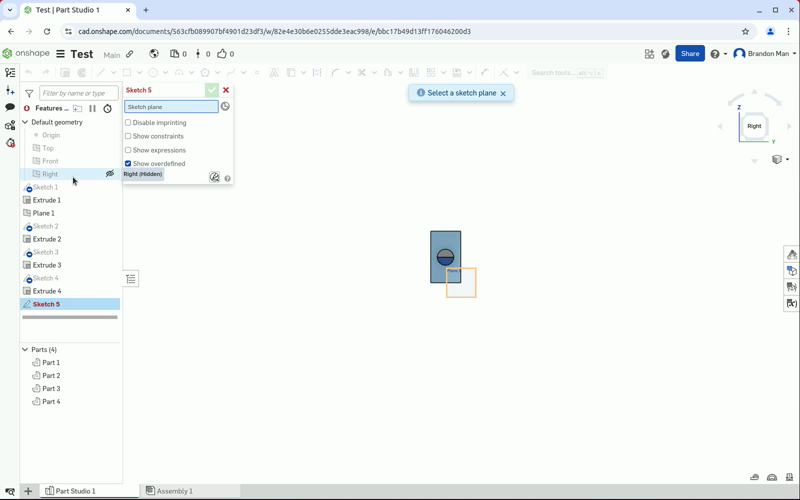
click(73, 176)
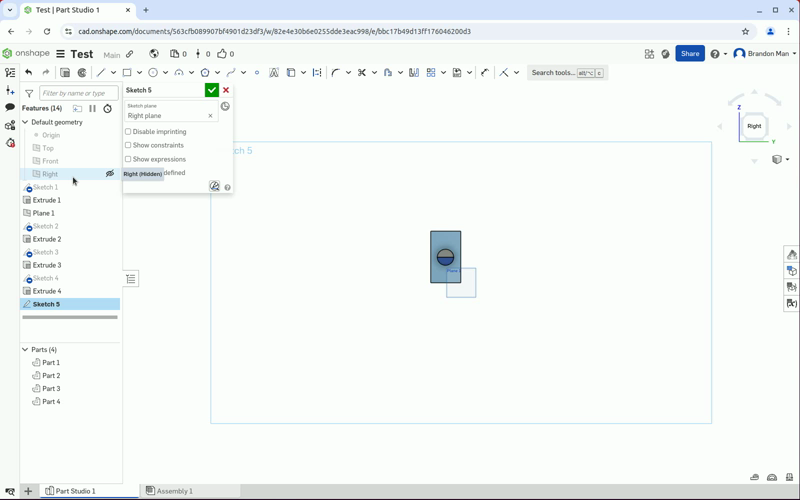
mouse_move(73, 352)
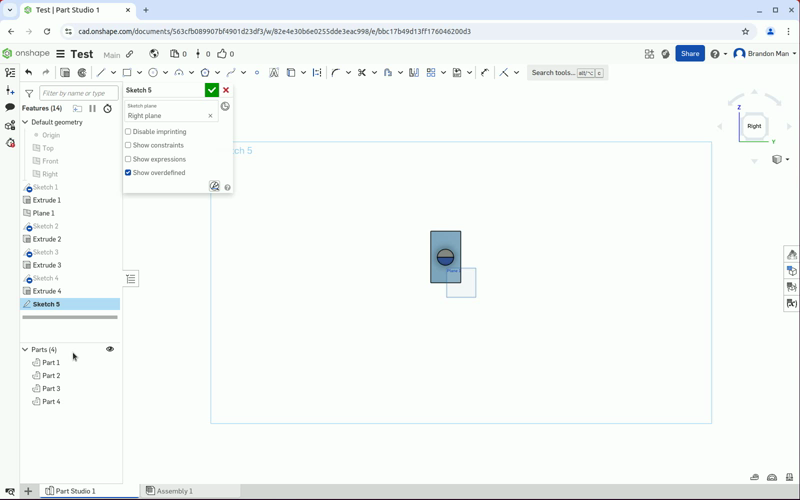
key(y)
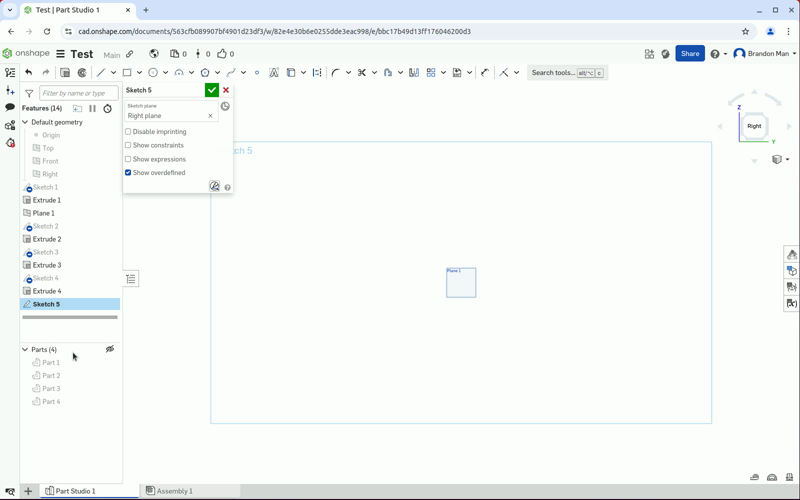
key(a)
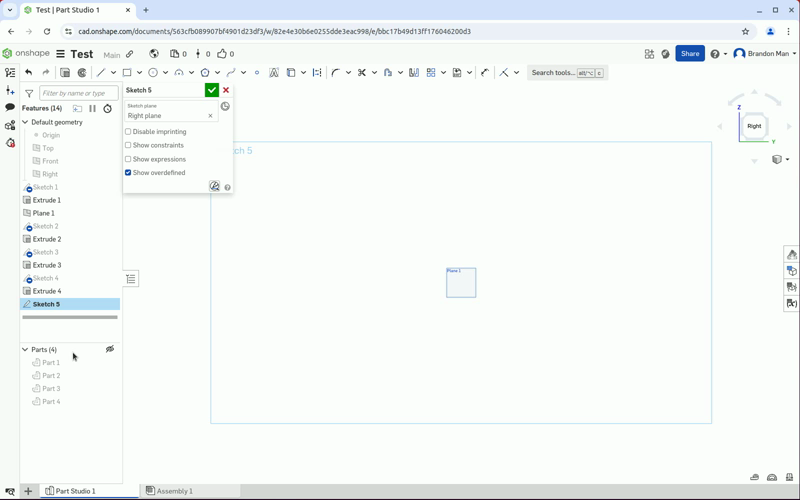
key_down(shift)
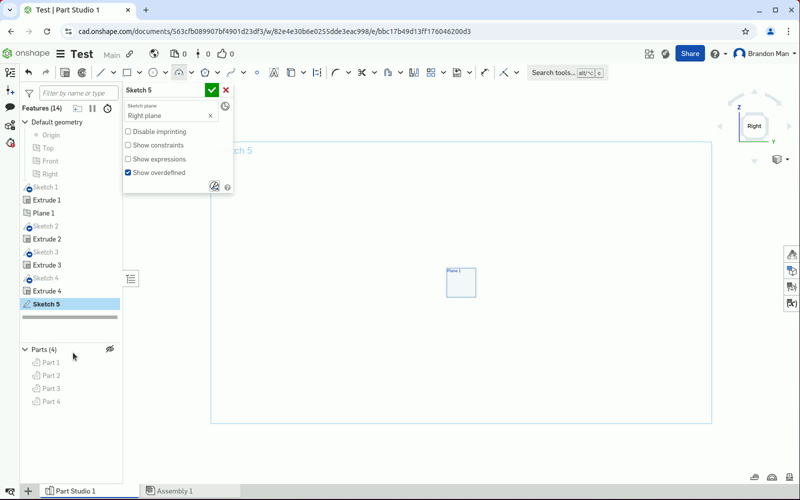
mouse_move(437, 257)
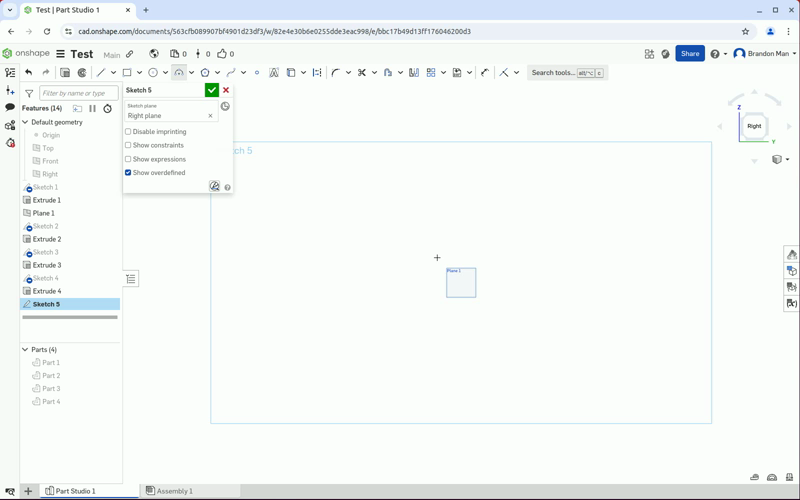
click(437, 257)
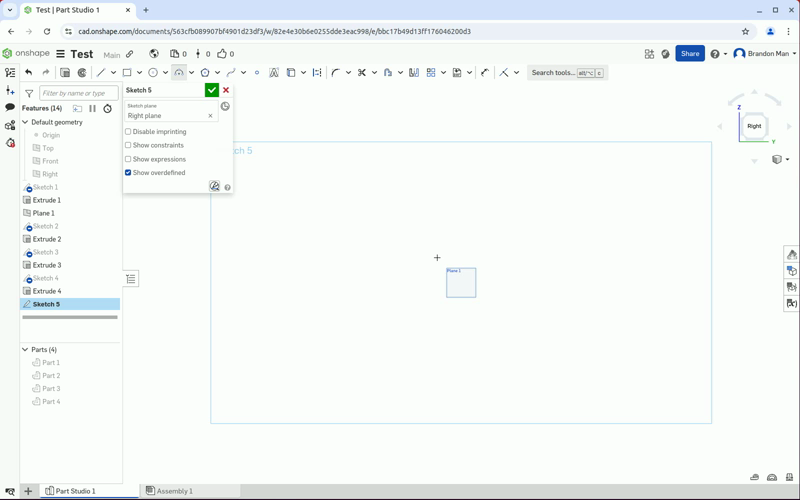
key_up(shift)
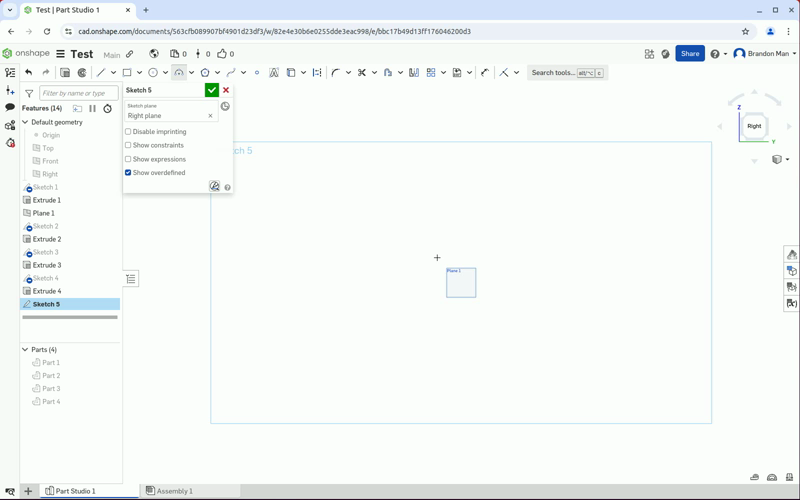
key_down(shift)
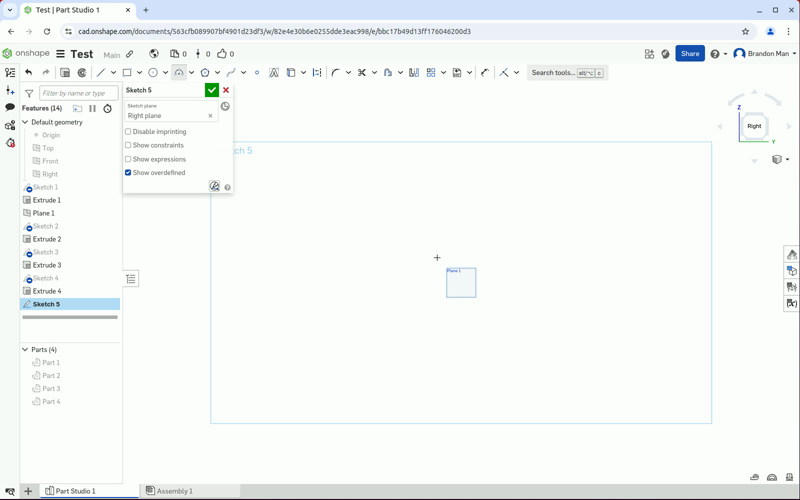
mouse_move(453, 257)
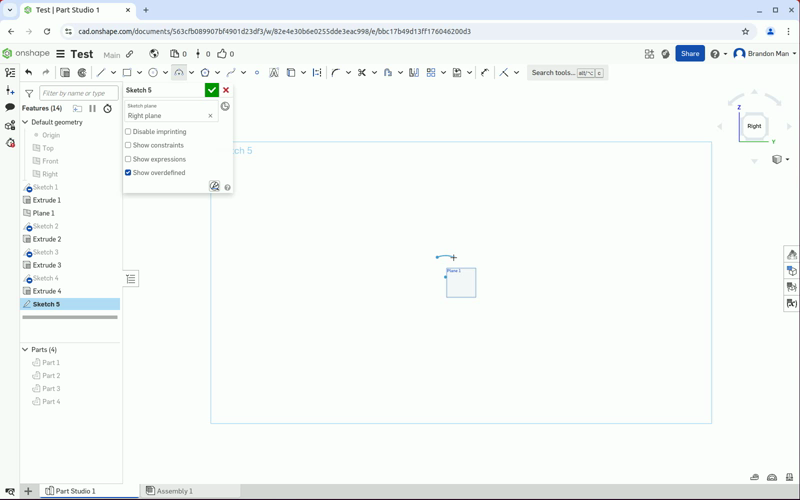
click(453, 257)
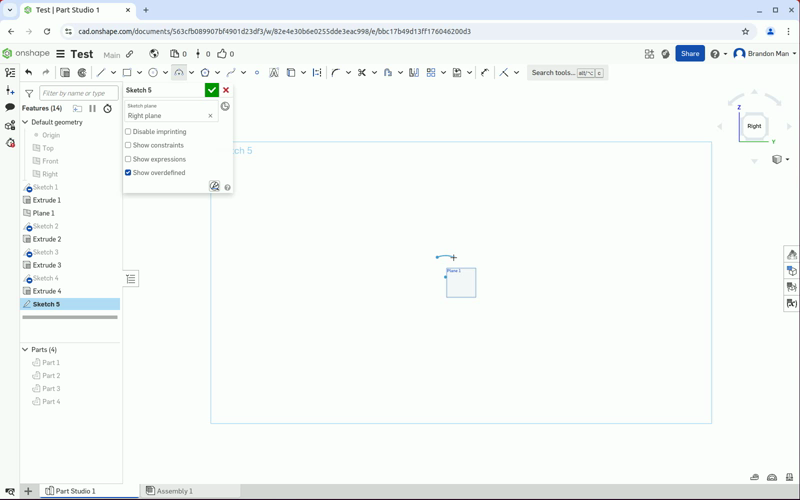
mouse_move(445, 265)
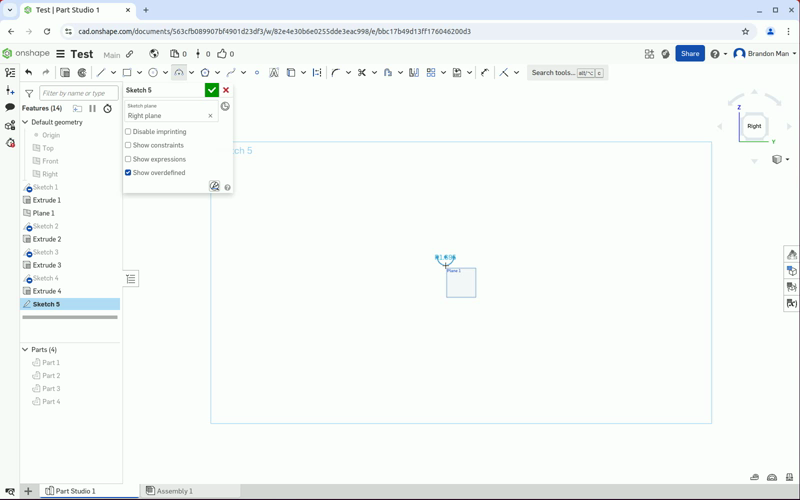
click(445, 265)
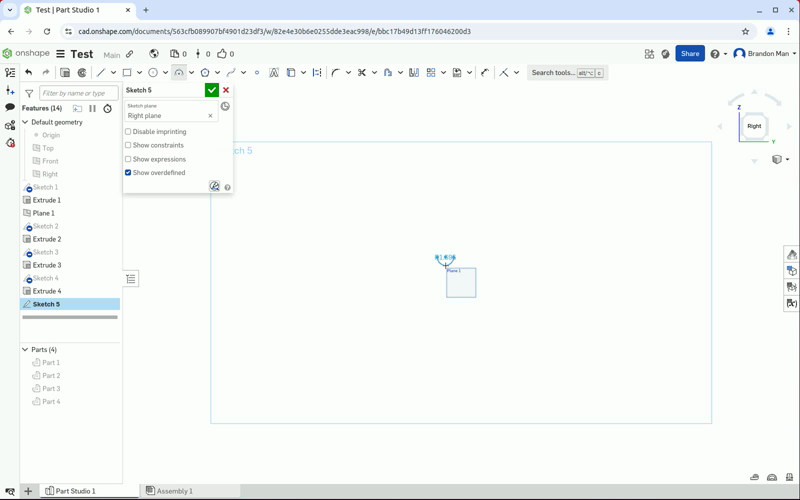
key_up(shift)
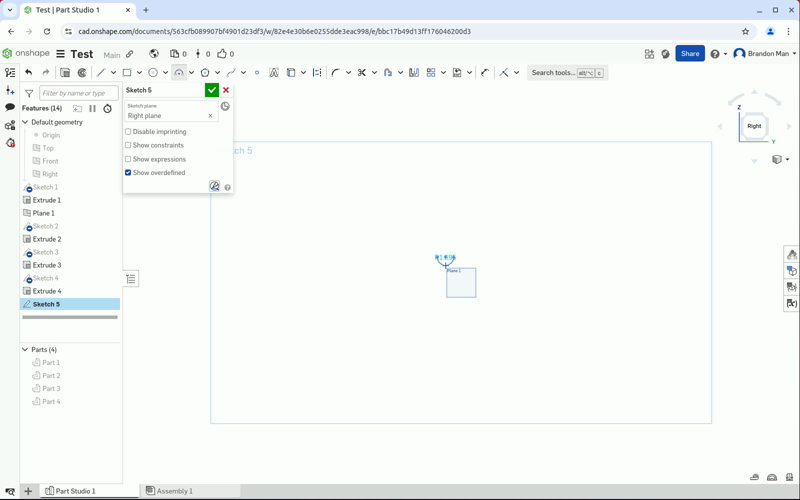
key(esc)
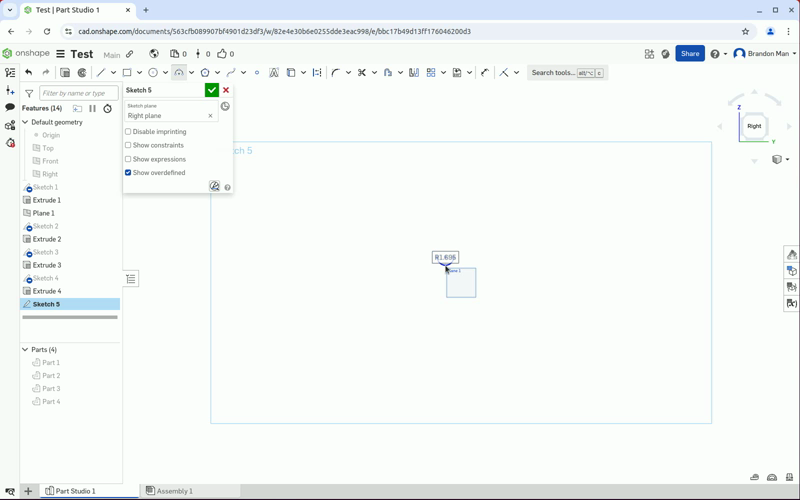
key(l)
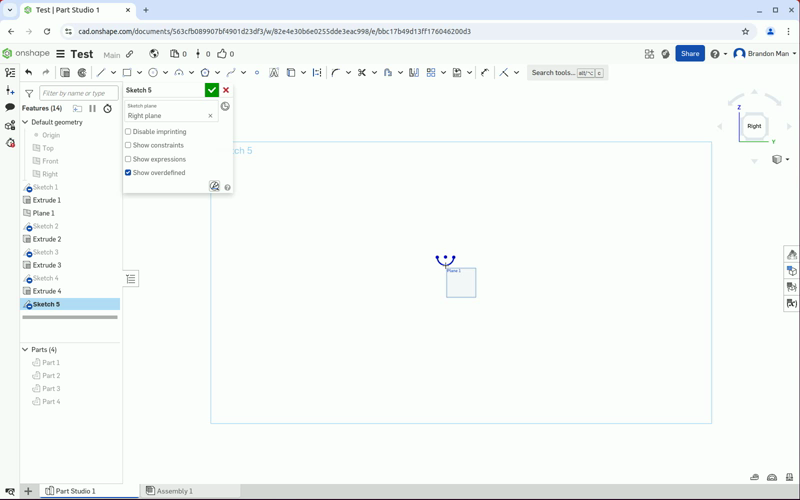
mouse_move(453, 257)
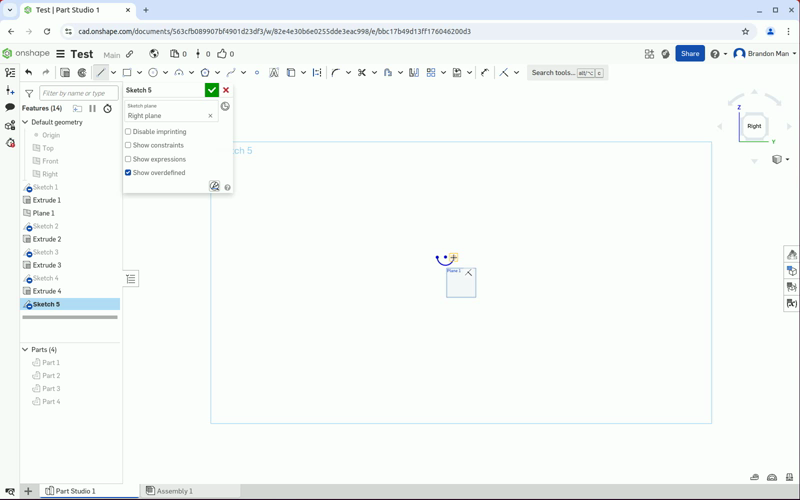
click(453, 257)
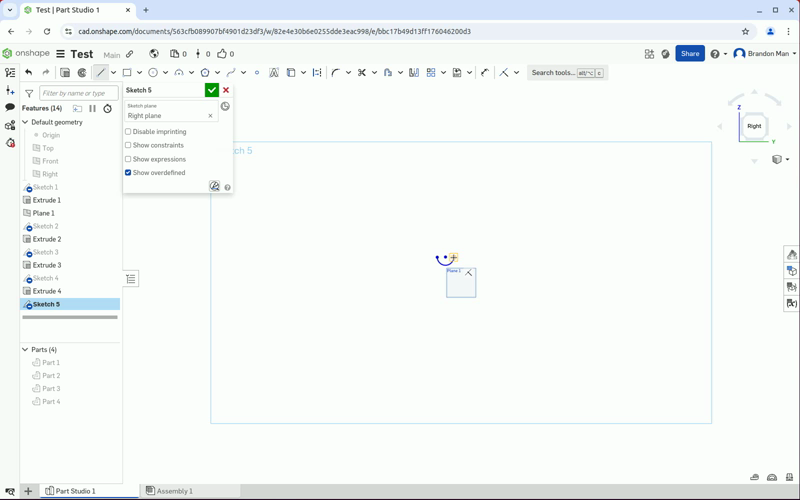
key_down(shift)
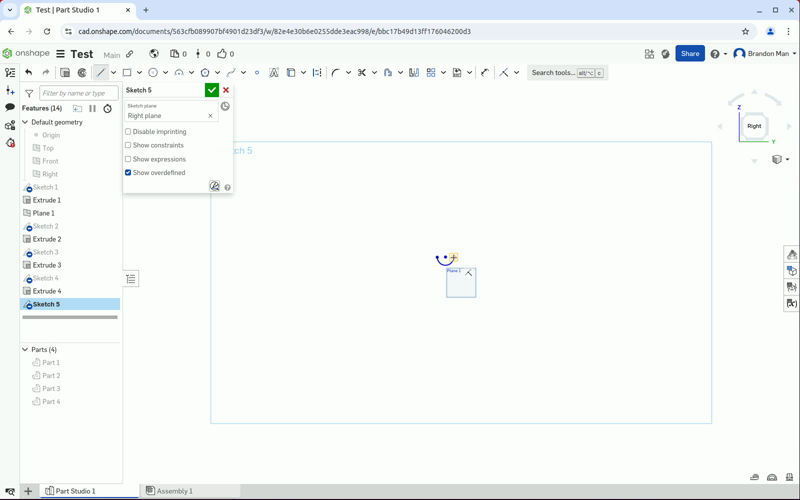
mouse_move(483, 257)
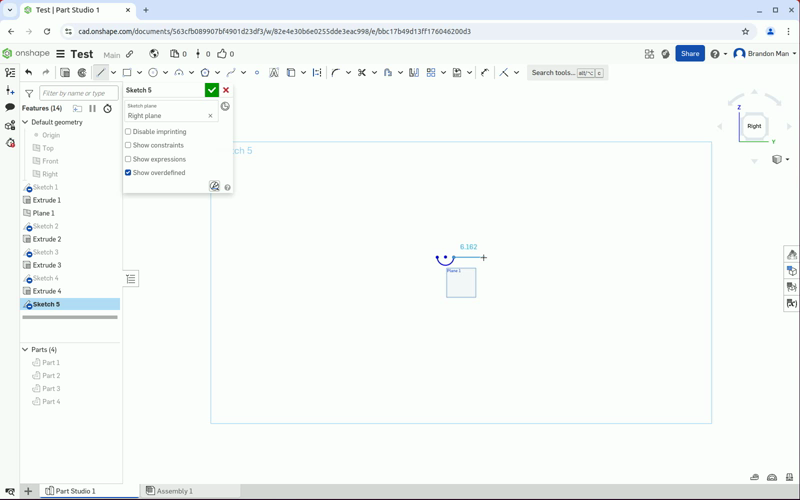
mouse_move(445, 257)
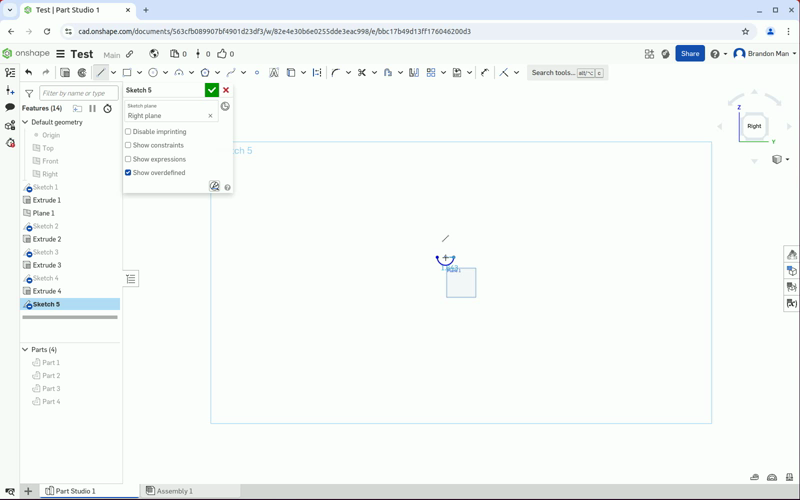
click(445, 257)
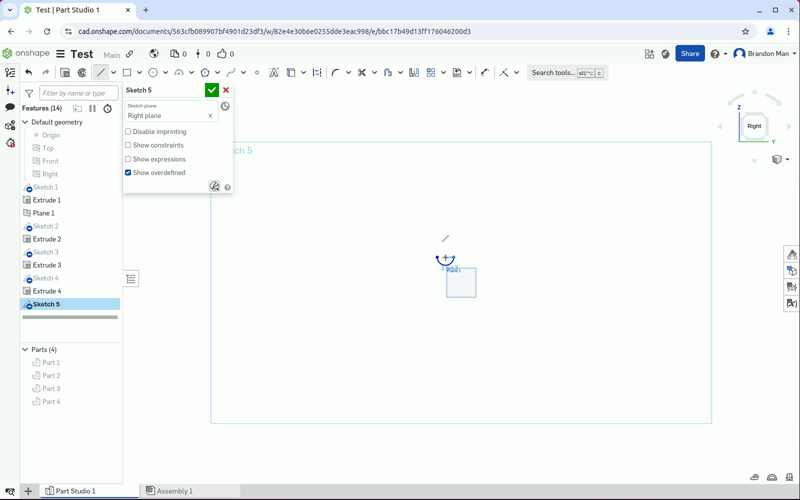
key_up(shift)
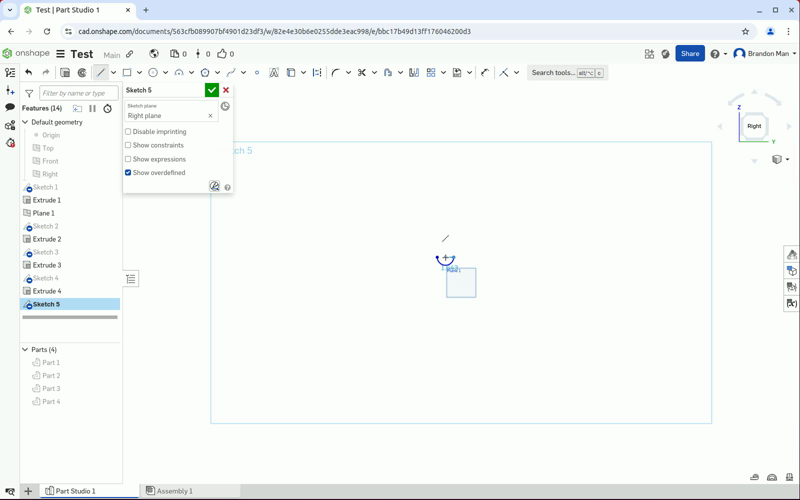
mouse_move(475, 257)
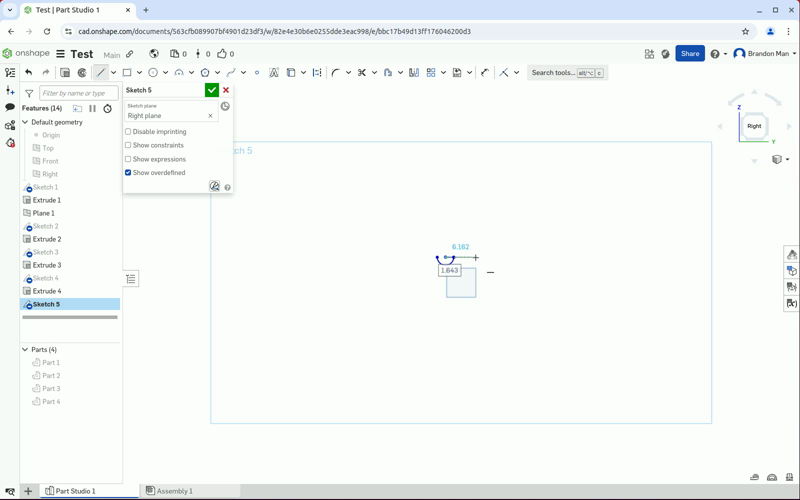
key_down(shift)
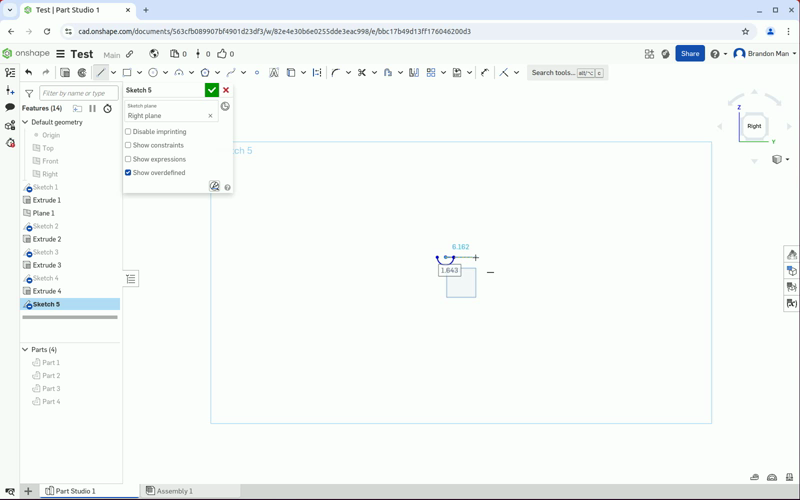
mouse_move(437, 257)
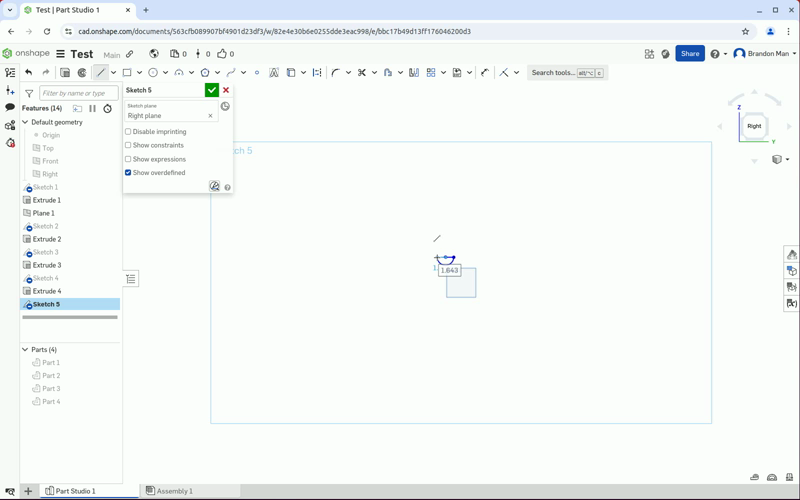
key_up(shift)
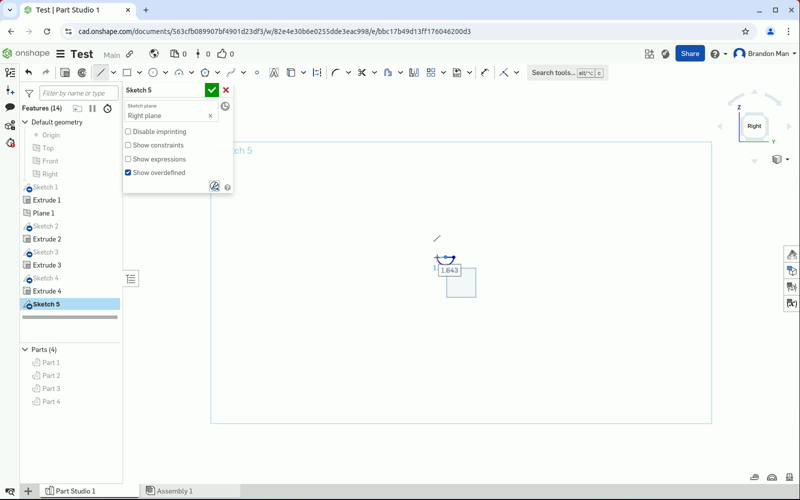
click(437, 257)
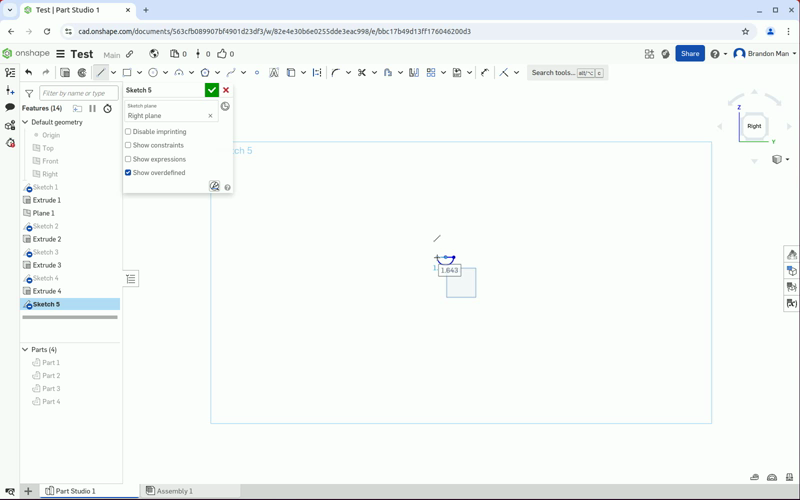
key(esc)
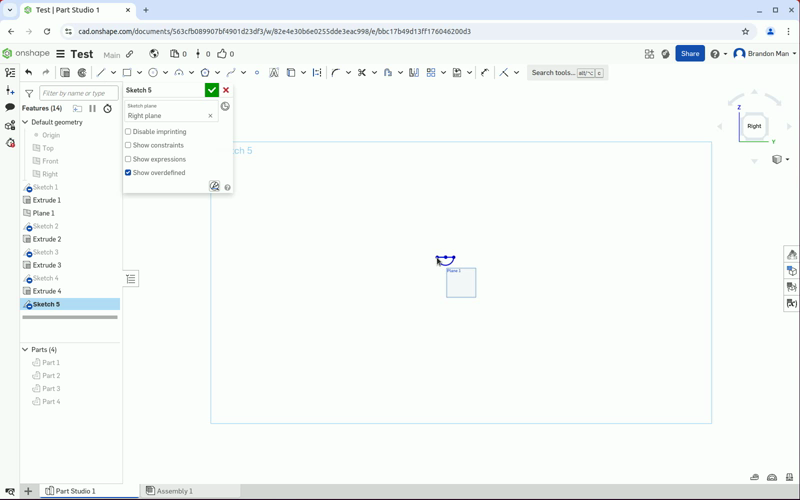
mouse_move(445, 262)
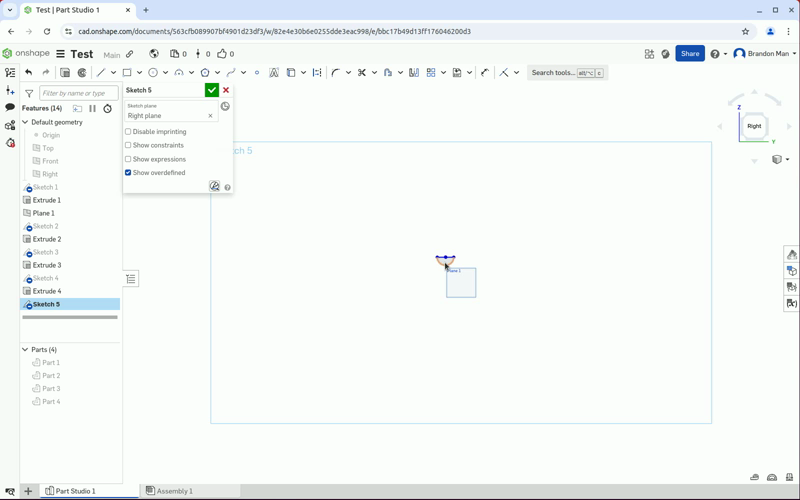
scroll(6)
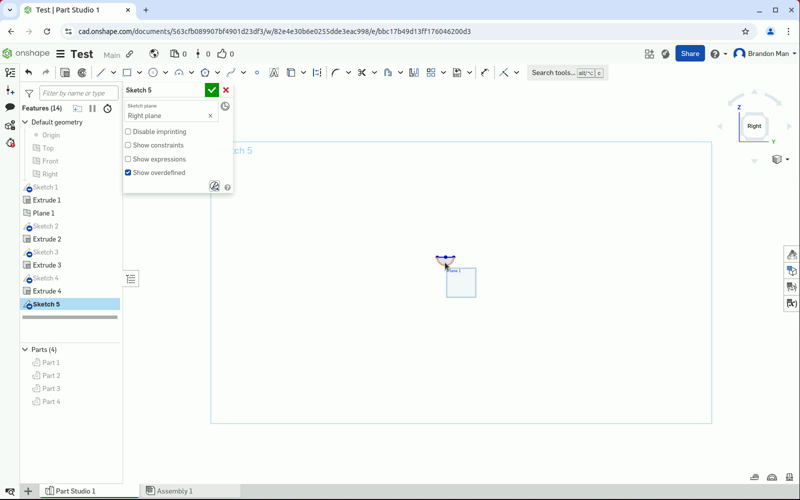
scroll(6)
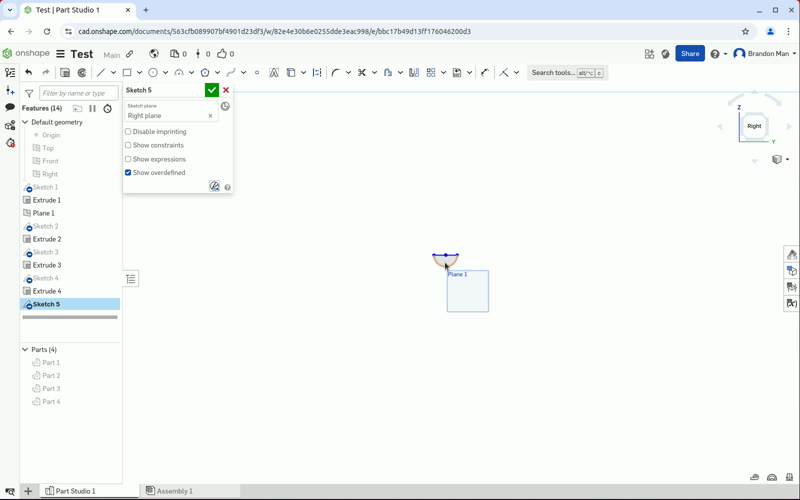
scroll(6)
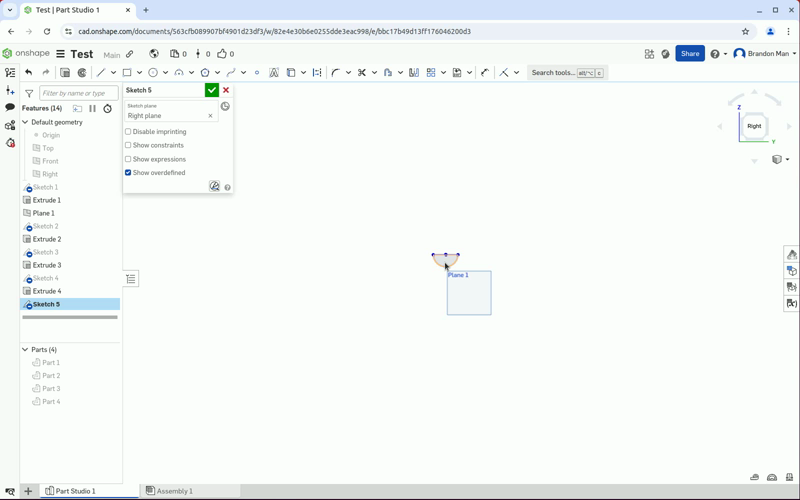
scroll(6)
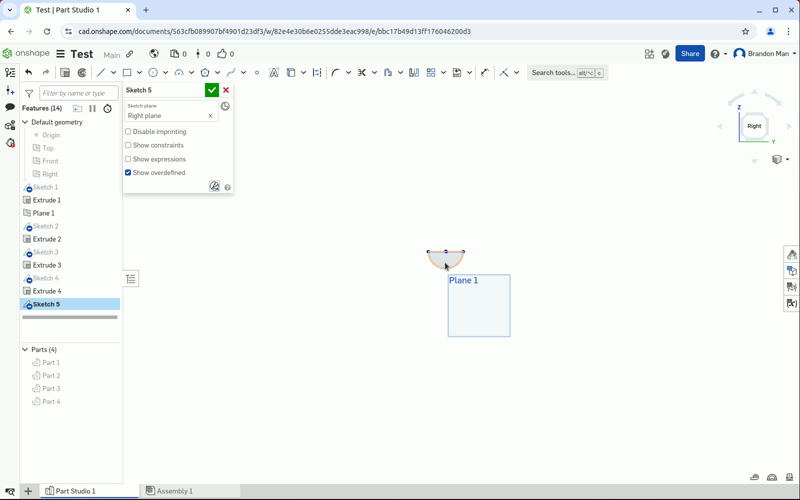
scroll(6)
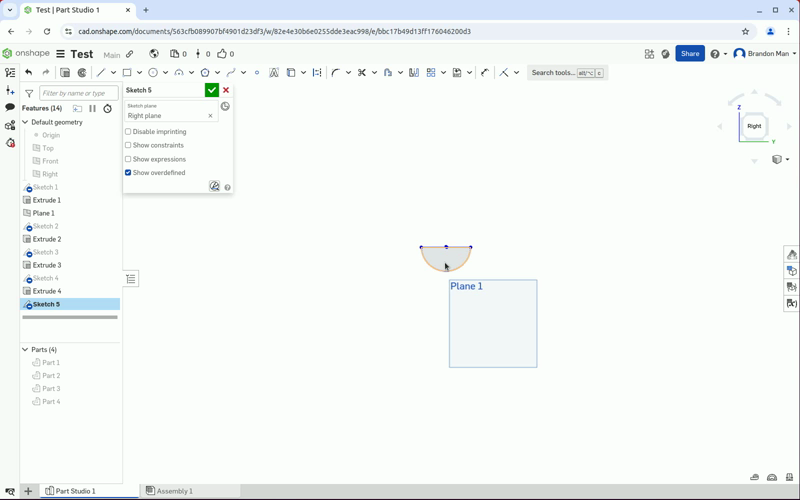
scroll(6)
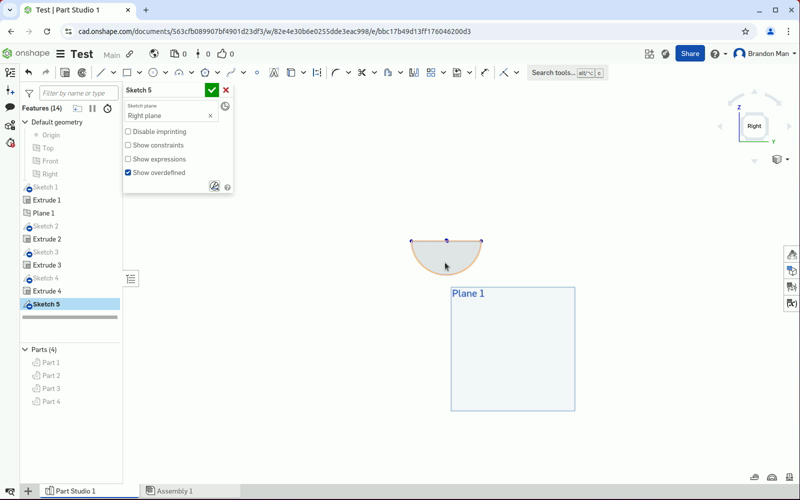
scroll(6)
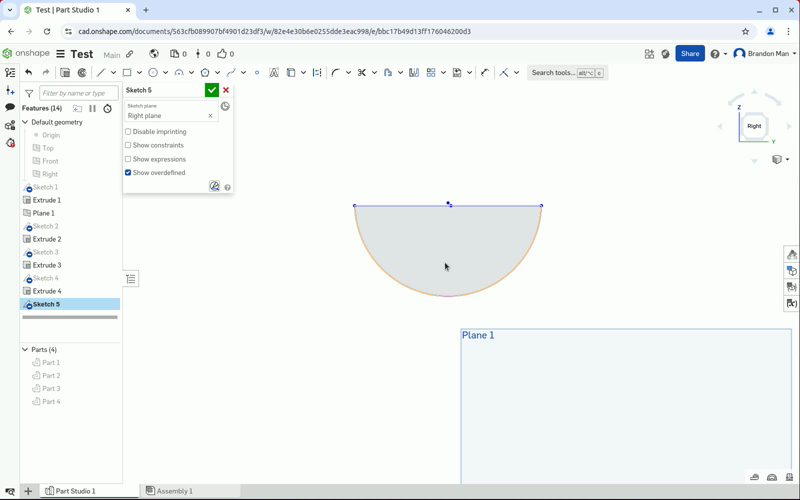
click(445, 262)
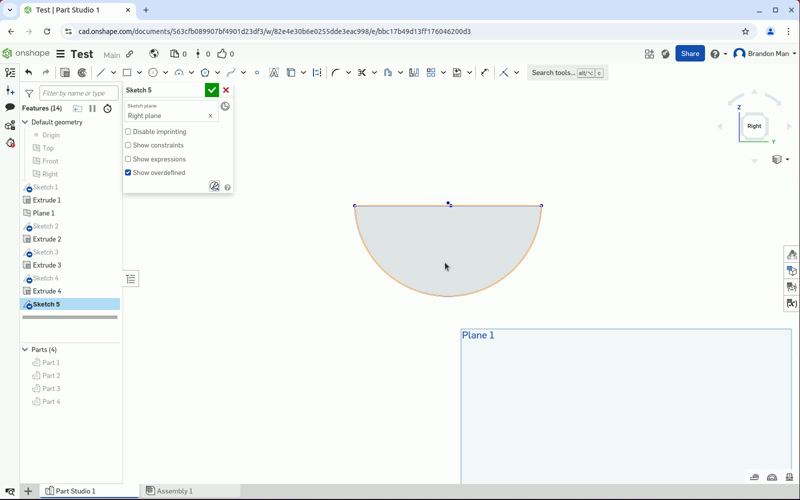
scroll(-6)
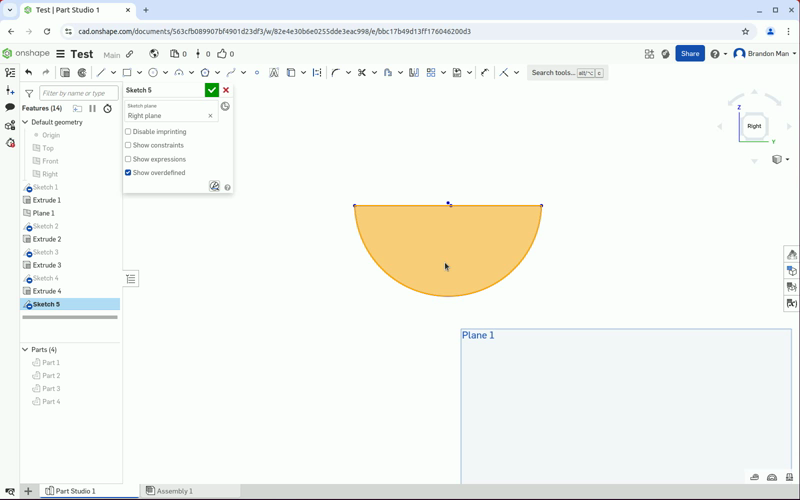
scroll(-6)
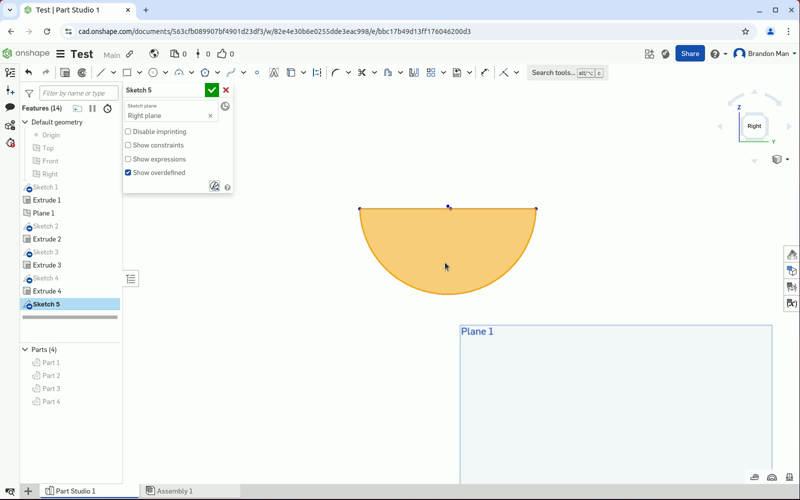
scroll(-6)
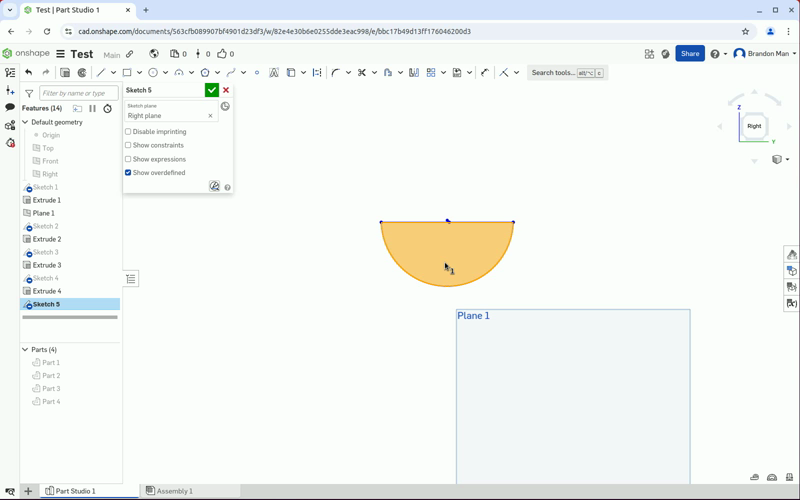
scroll(-6)
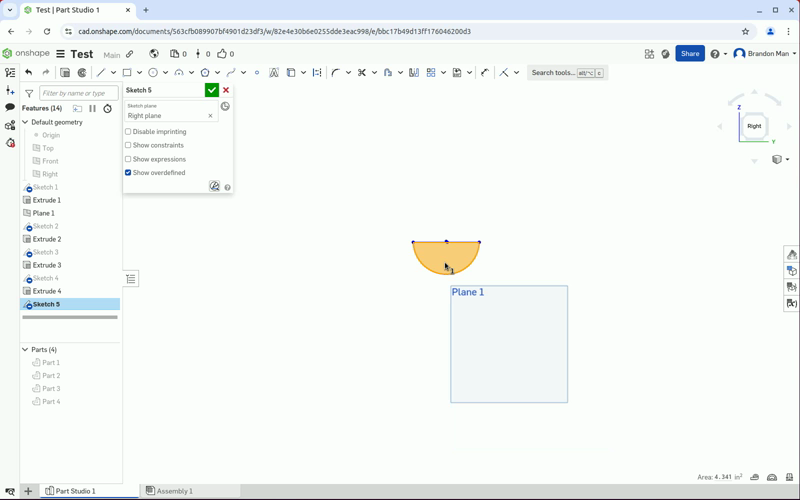
scroll(-6)
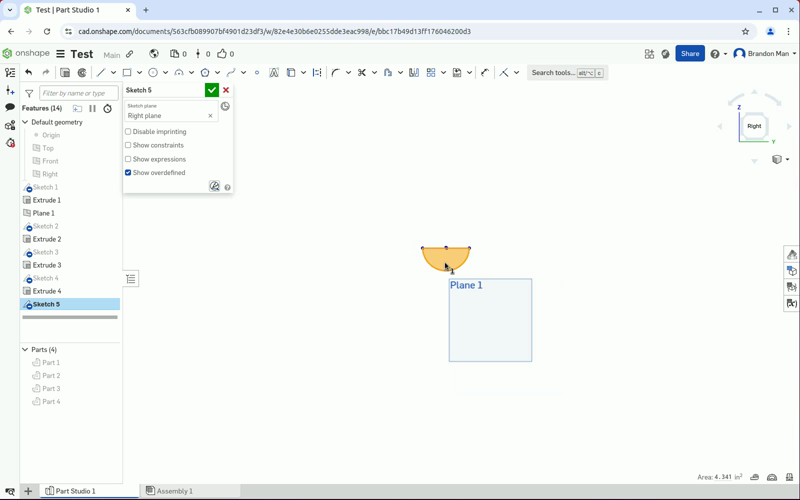
scroll(-6)
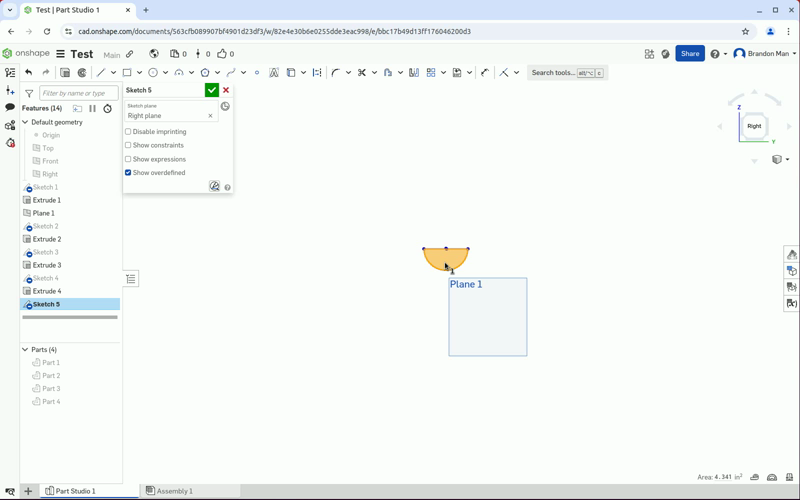
scroll(-6)
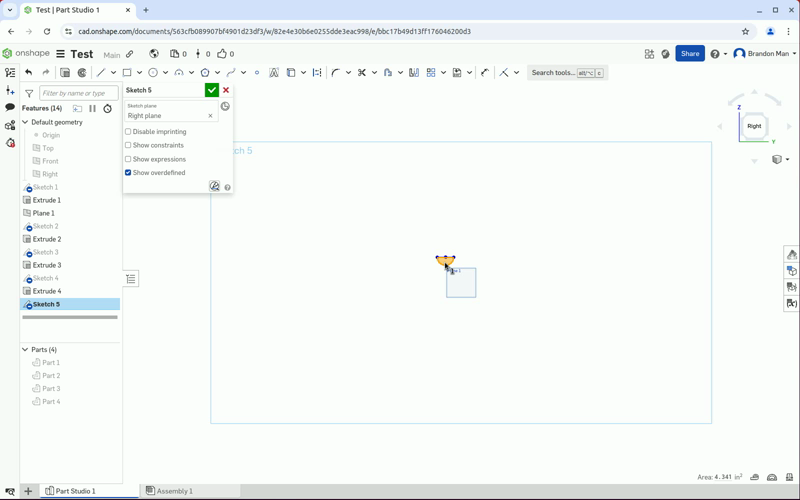
mouse_move(73, 352)
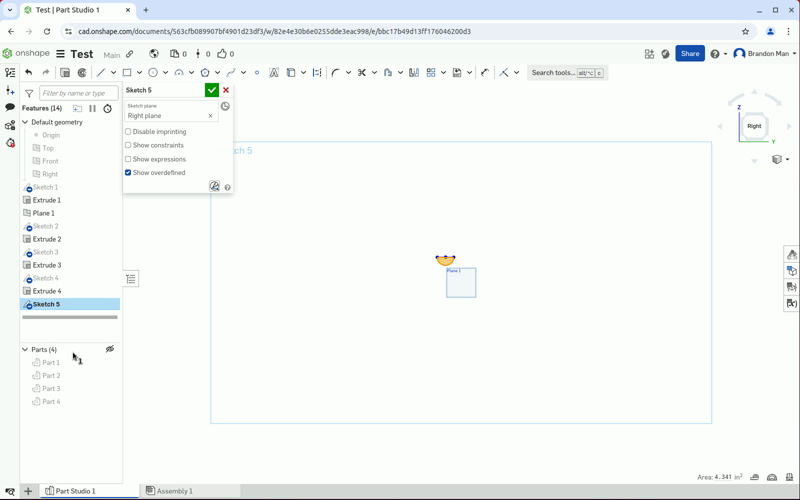
key(shift+y)
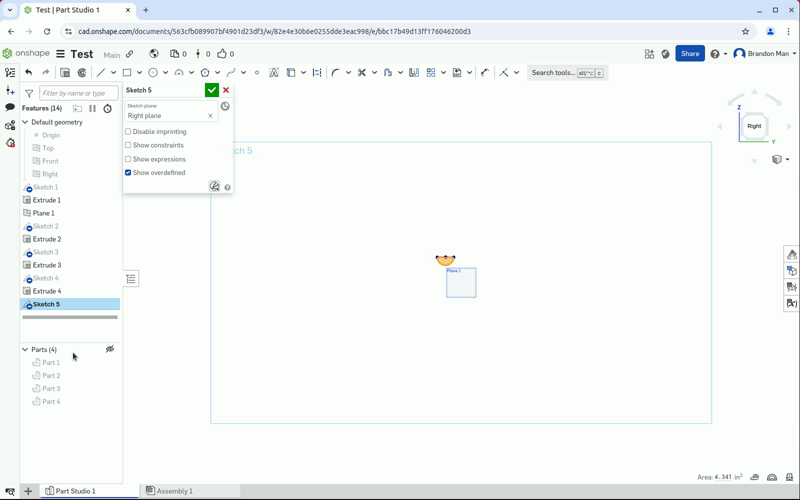
key(shift+e)
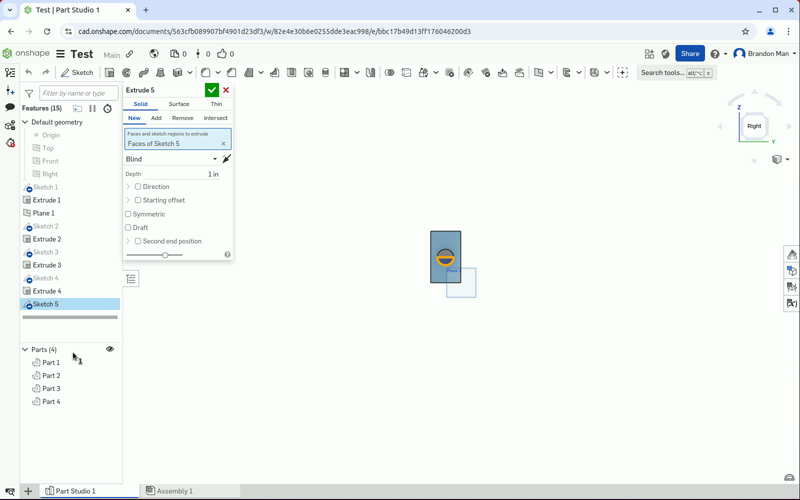
mouse_move(143, 106)
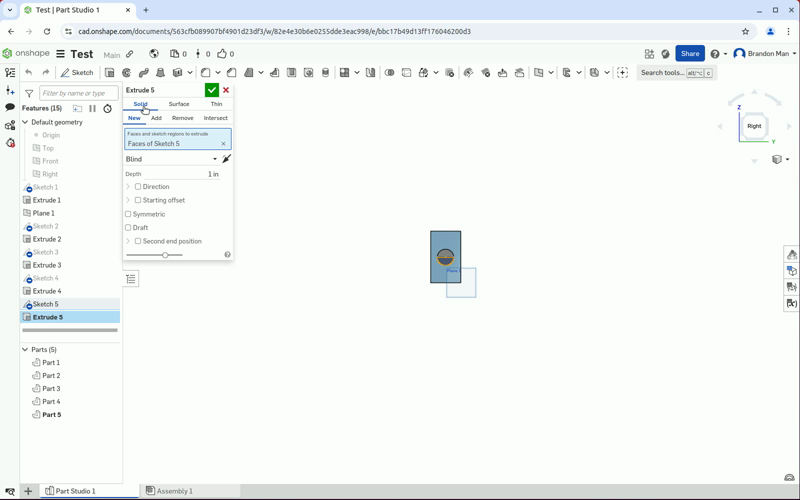
click(143, 106)
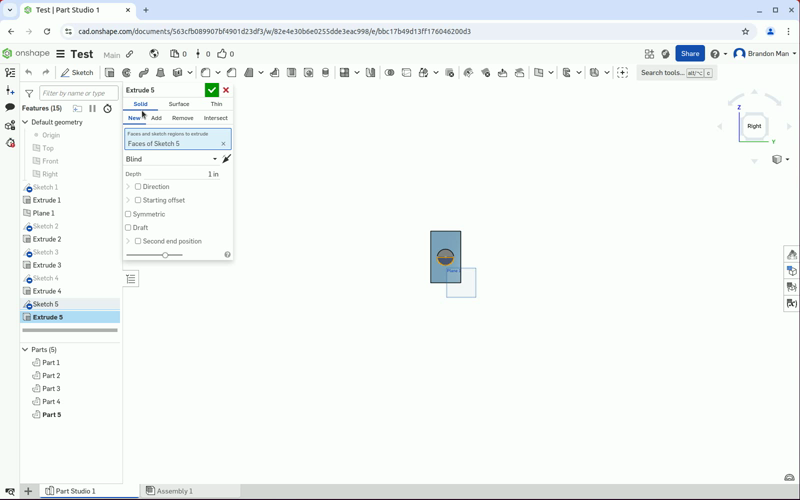
mouse_move(137, 120)
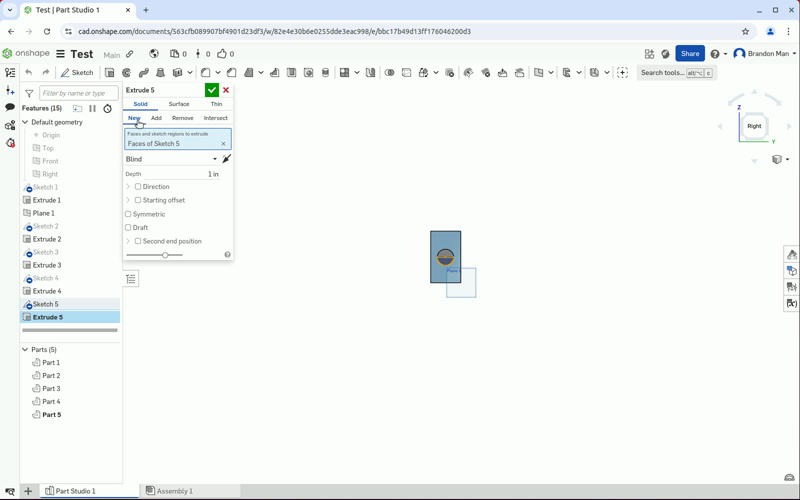
click(137, 120)
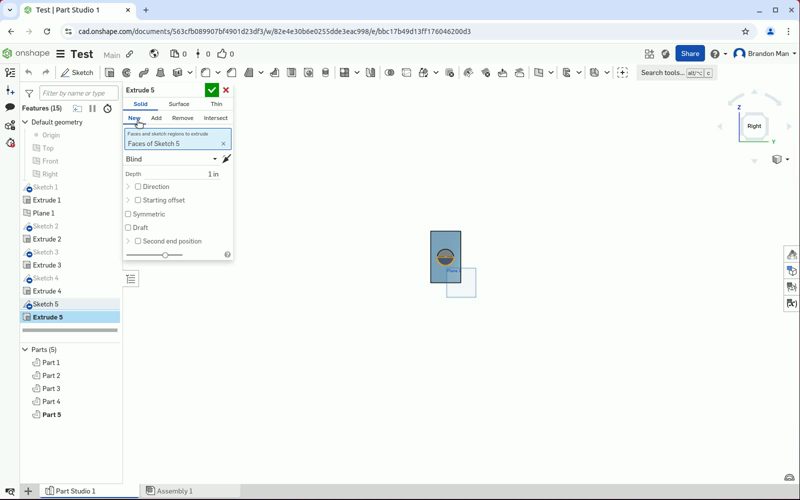
key(tab, 4)
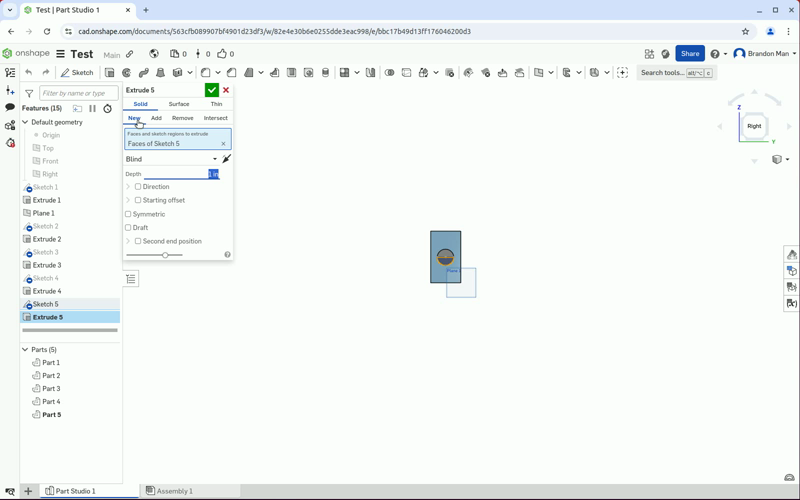
text(2.166)
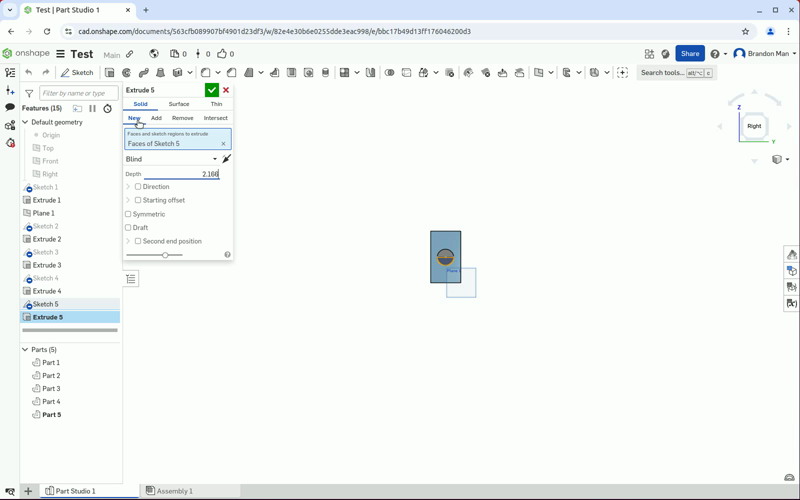
key(enter)
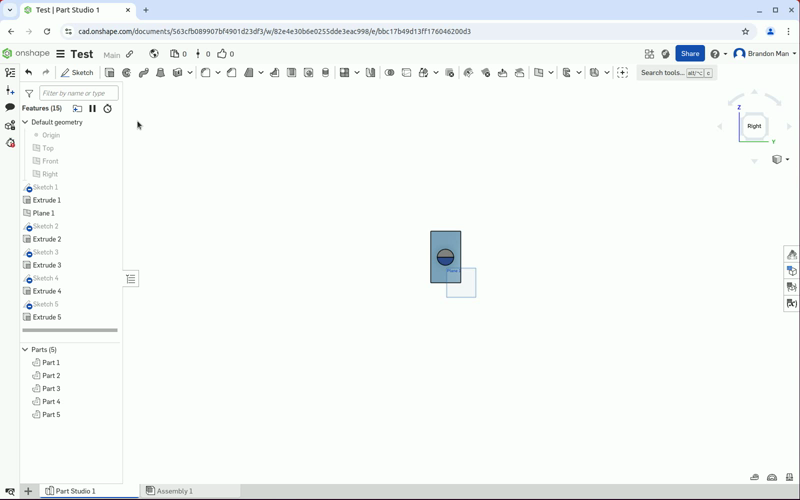
key(shift+h)
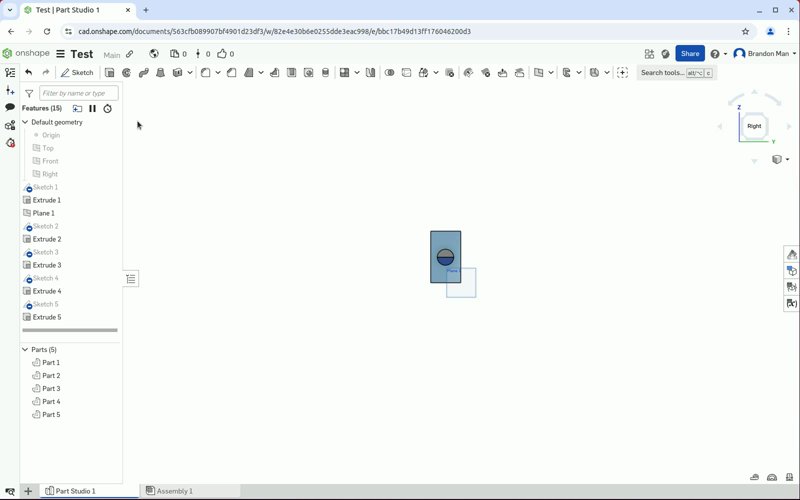
key(shift+h)
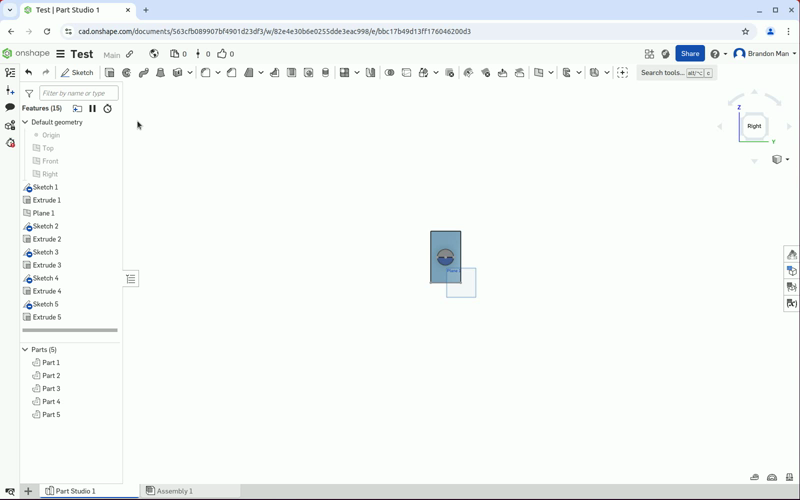
key(shift+7)
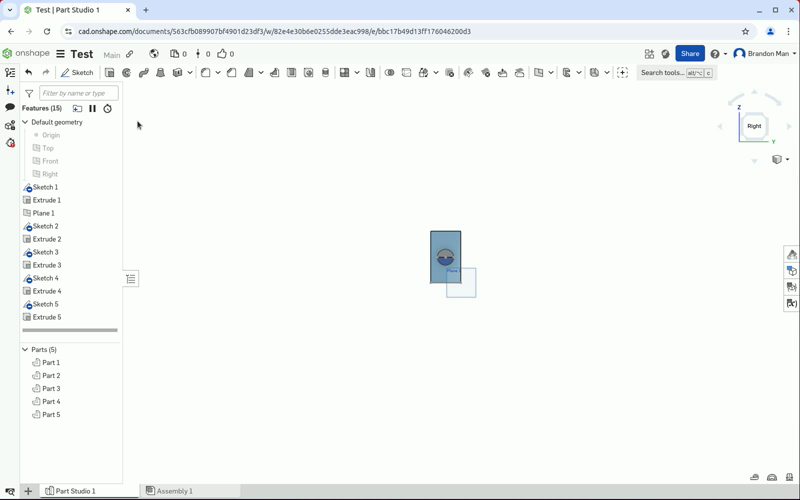
key(right, 2)
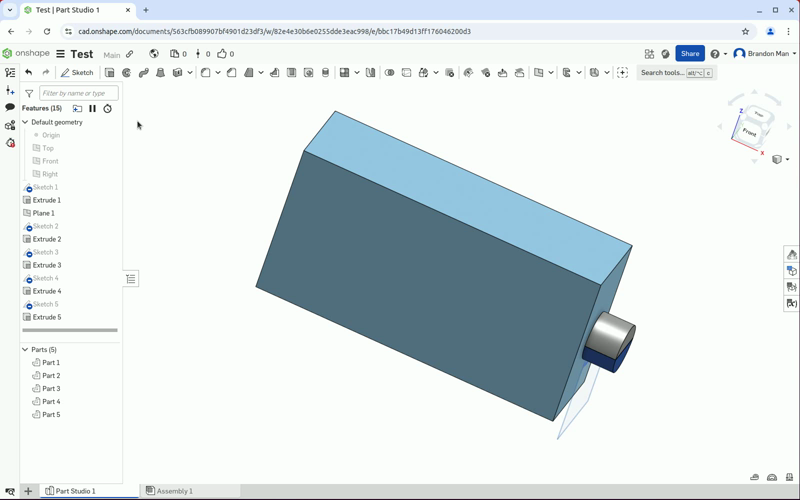
key(down, 2)
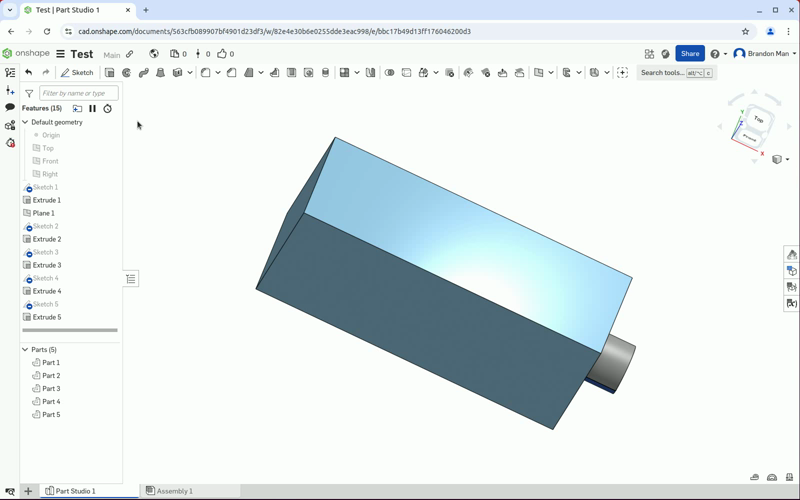
key(up, 2)
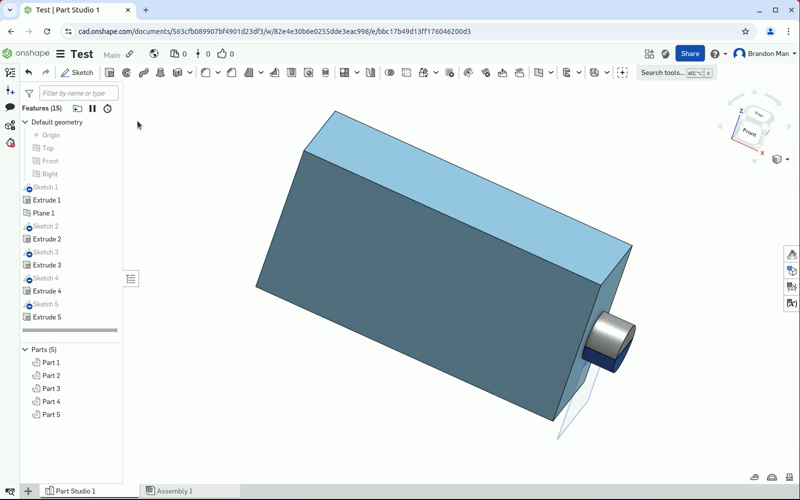
key(left, 2)
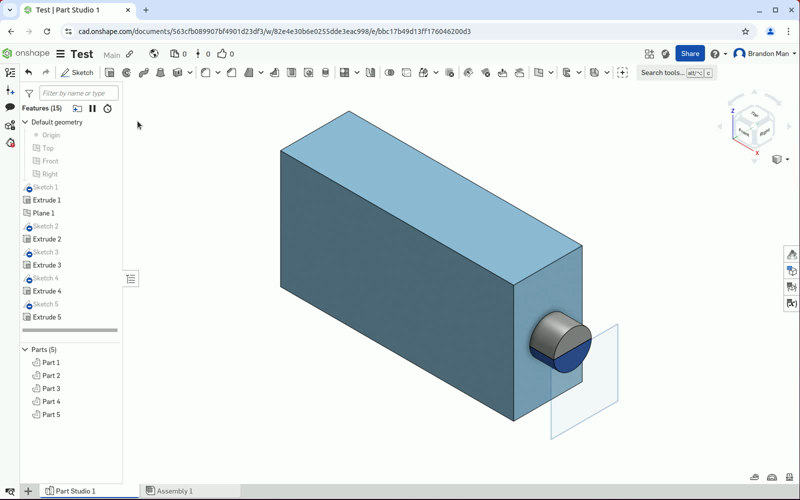
mouse_move(73, 189)
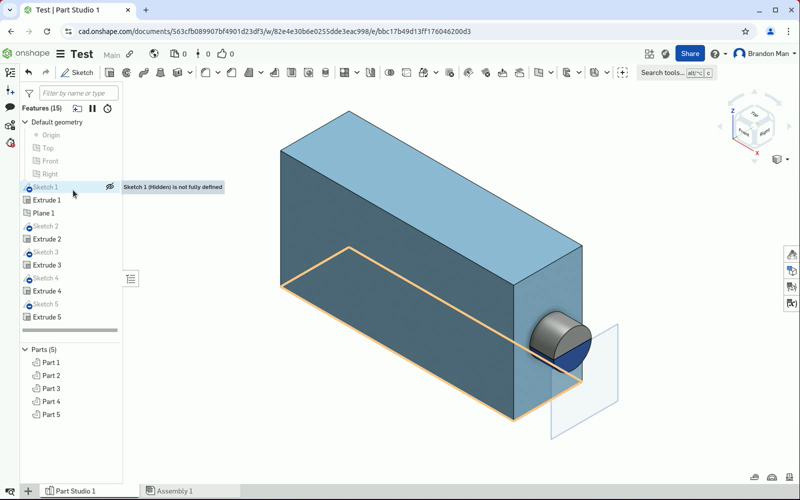
click(73, 189)